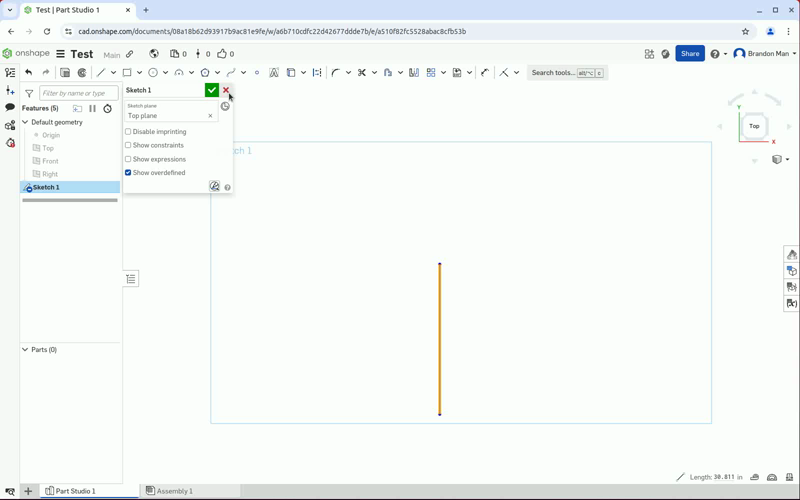
key(shift+h)
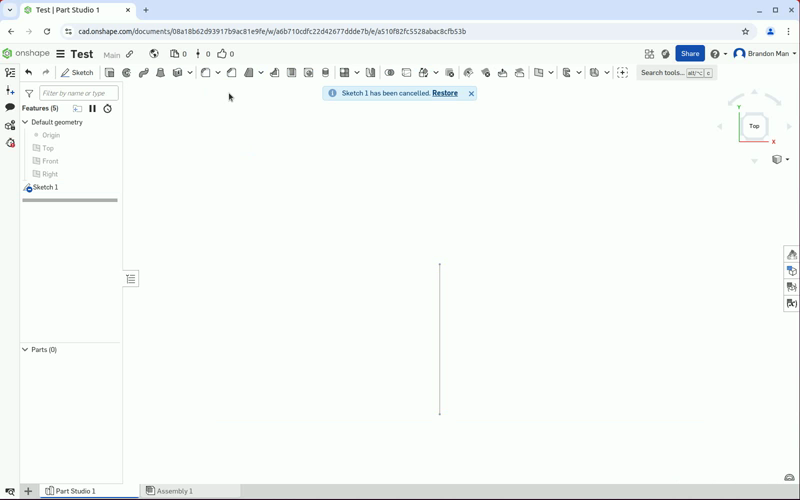
key(shift+s)
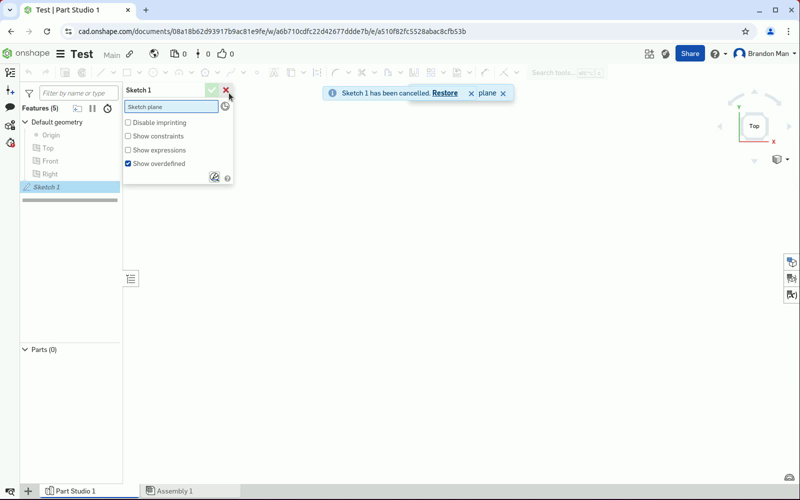
mouse_move(73, 150)
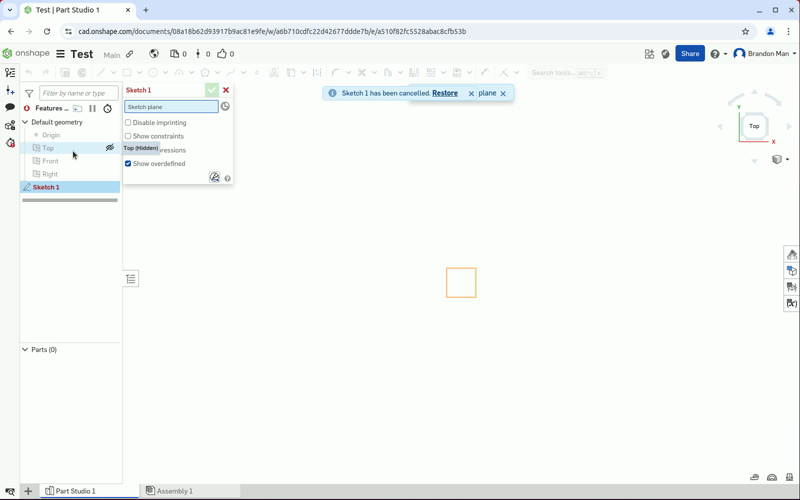
click(73, 150)
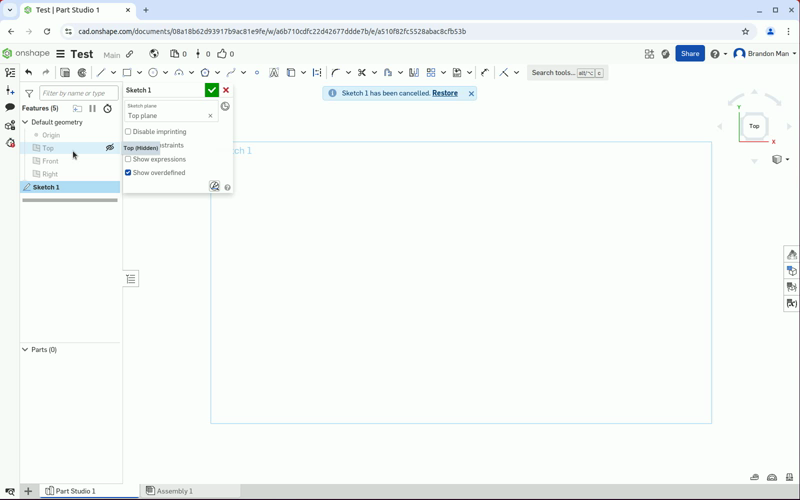
mouse_move(73, 352)
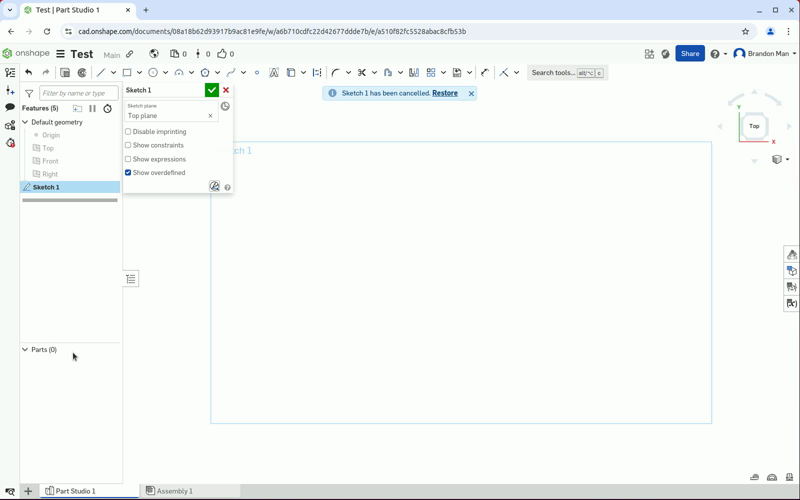
key(y)
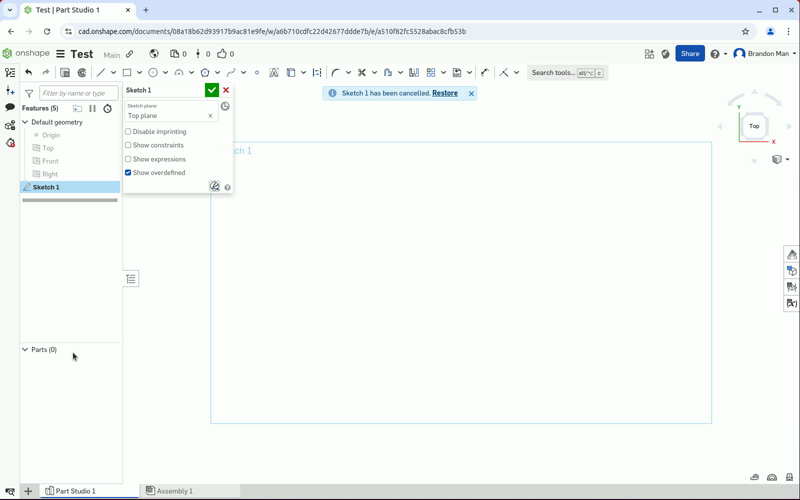
key(c)
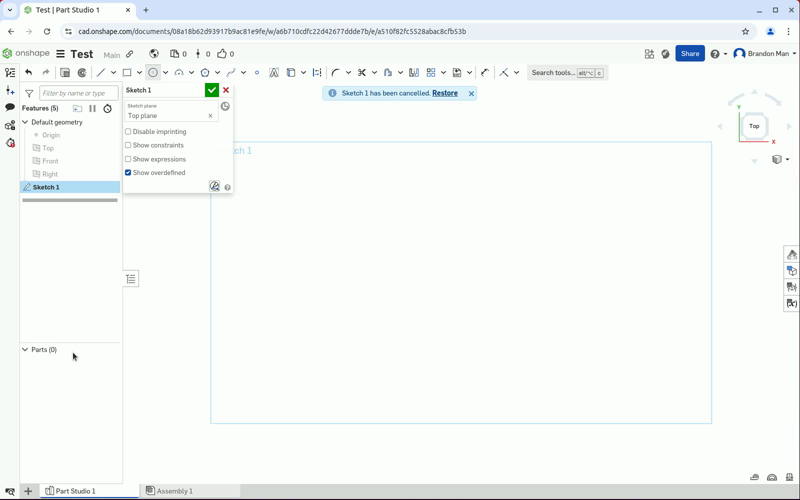
key_down(shift)
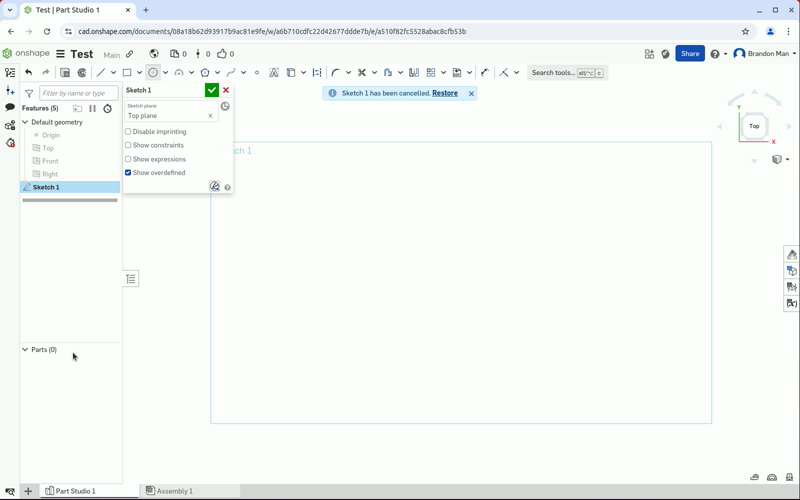
mouse_move(461, 282)
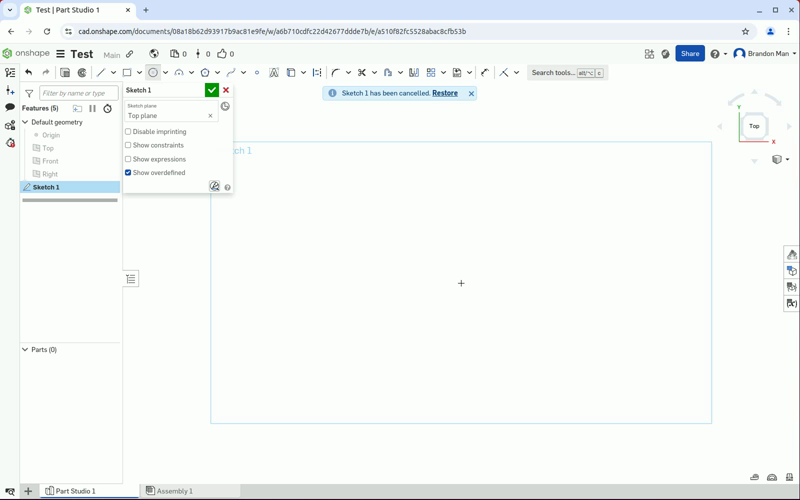
click(461, 282)
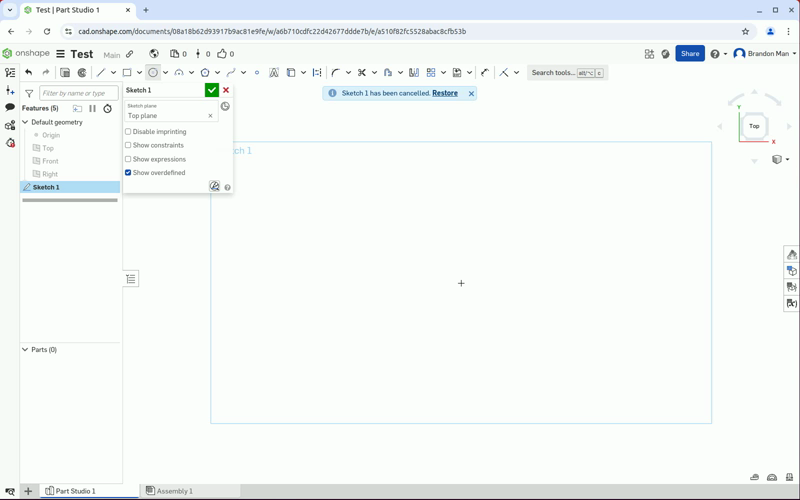
key_up(shift)
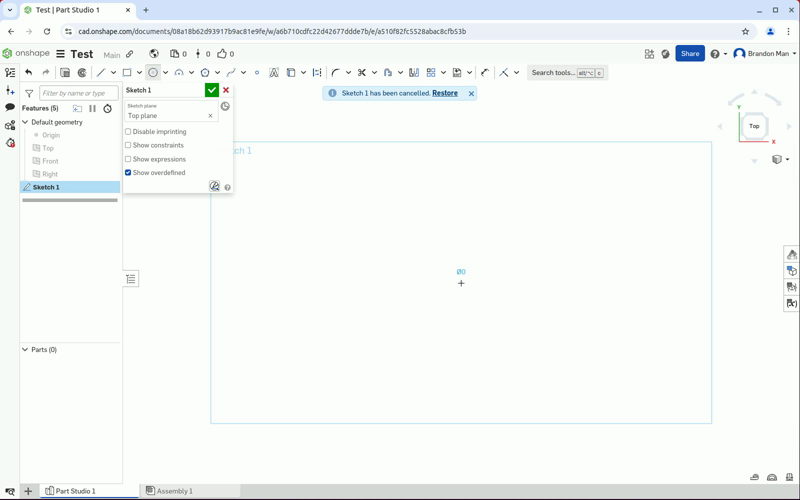
mouse_move(480, 282)
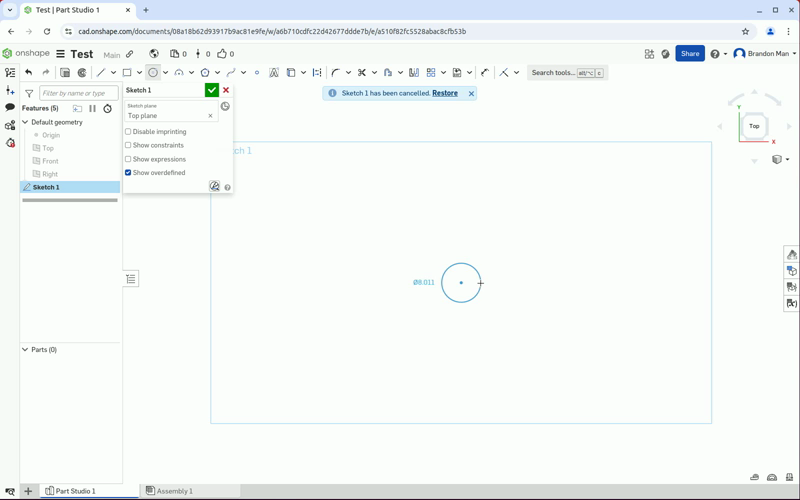
click(480, 282)
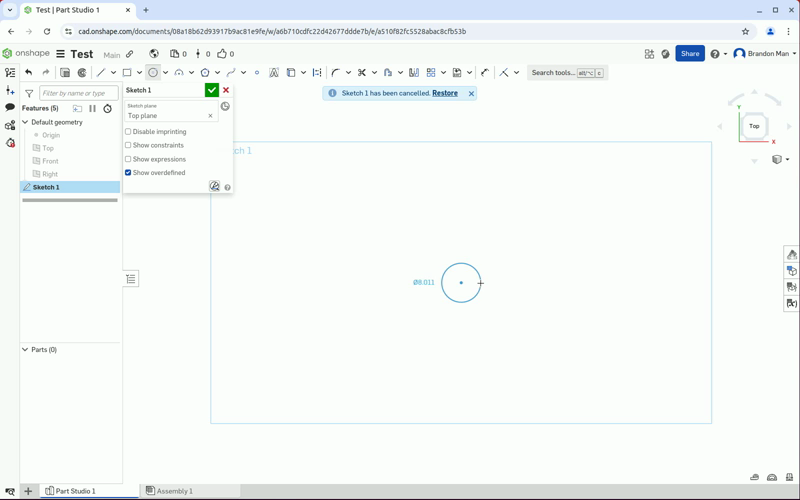
key(esc)
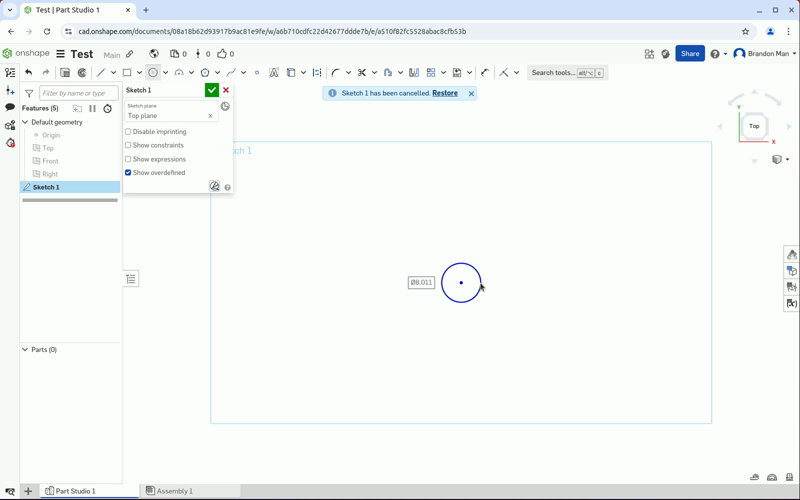
mouse_move(461, 295)
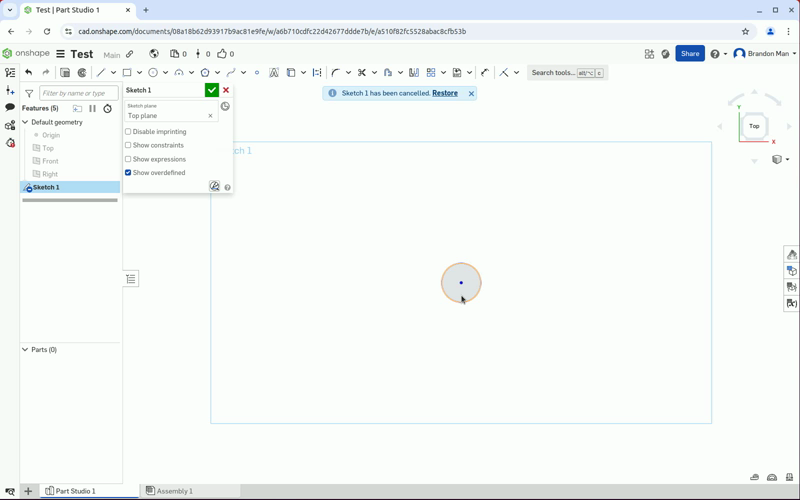
scroll(6)
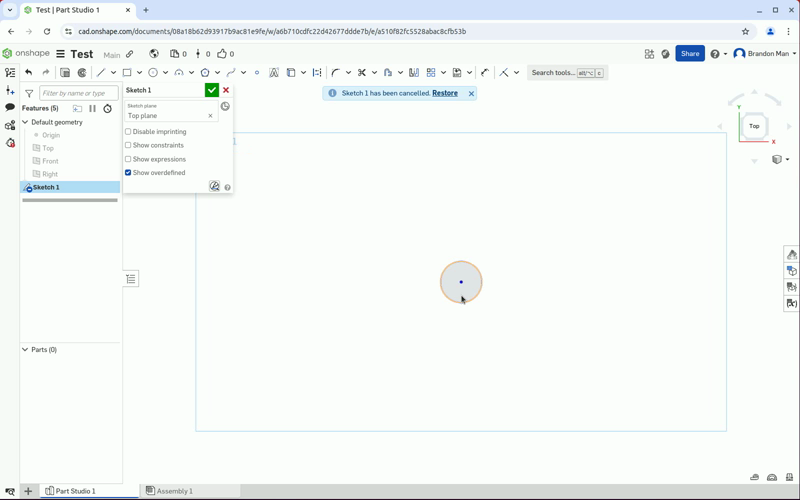
scroll(6)
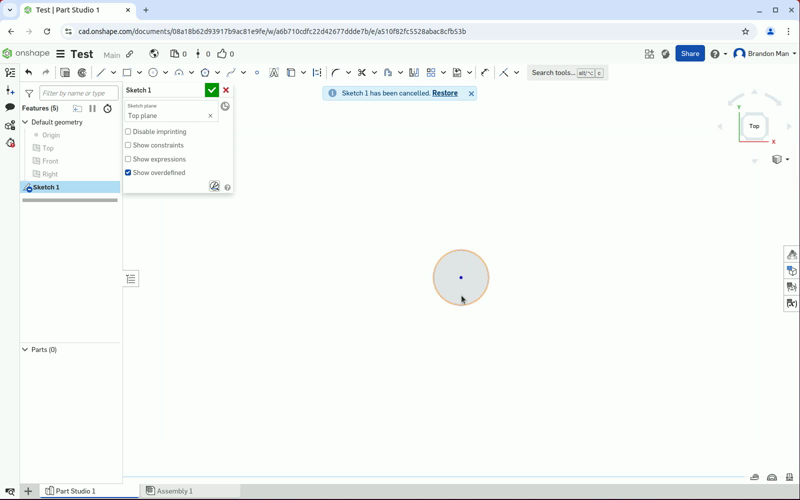
scroll(6)
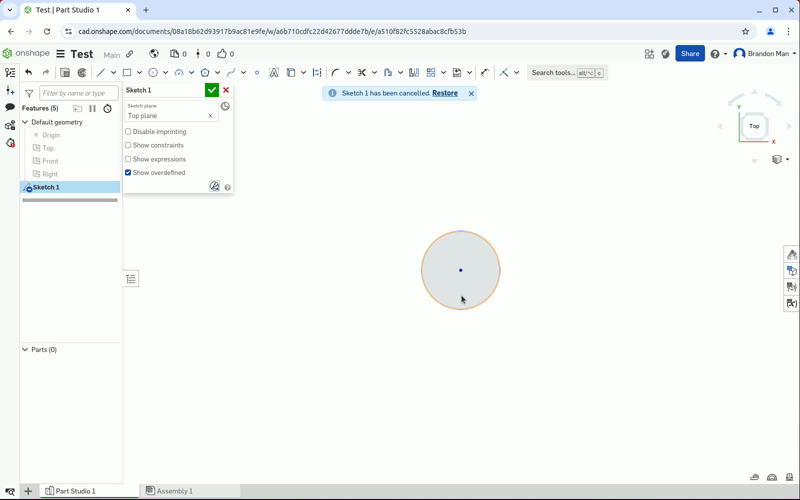
scroll(6)
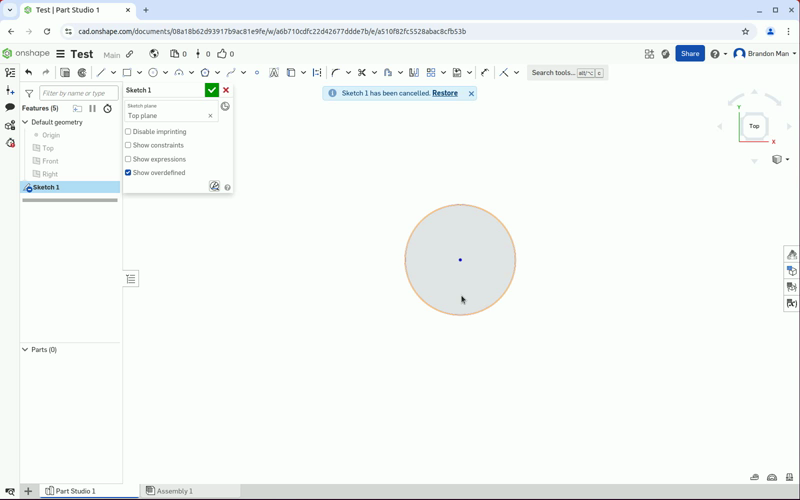
scroll(6)
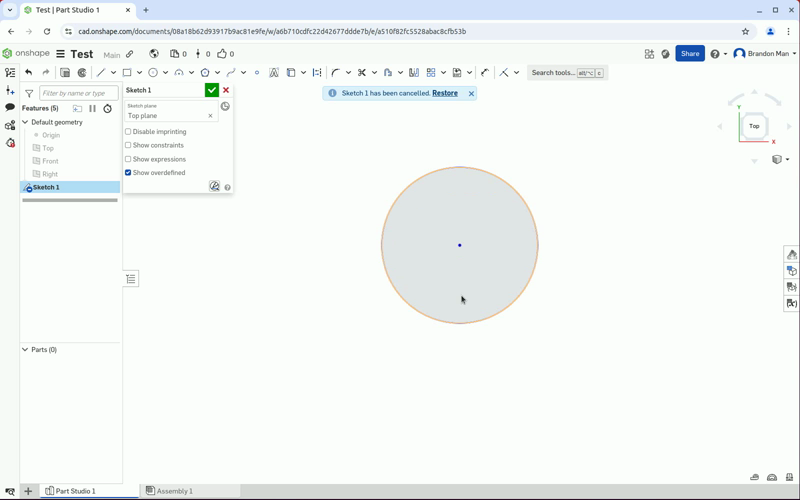
scroll(6)
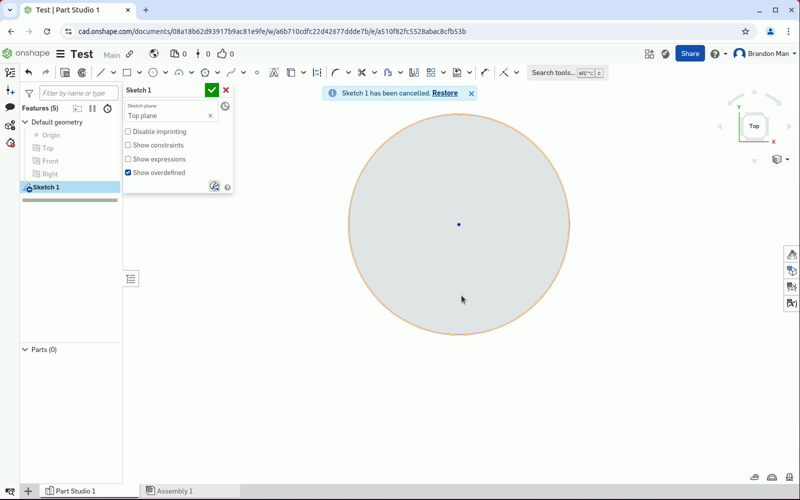
scroll(6)
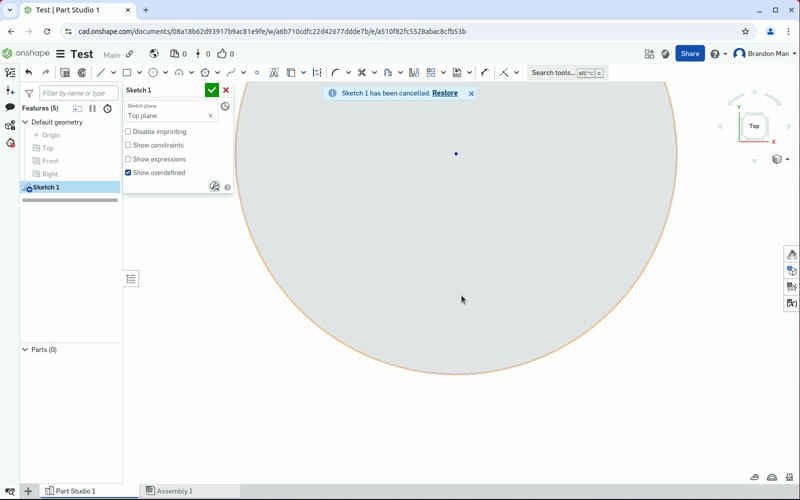
click(461, 295)
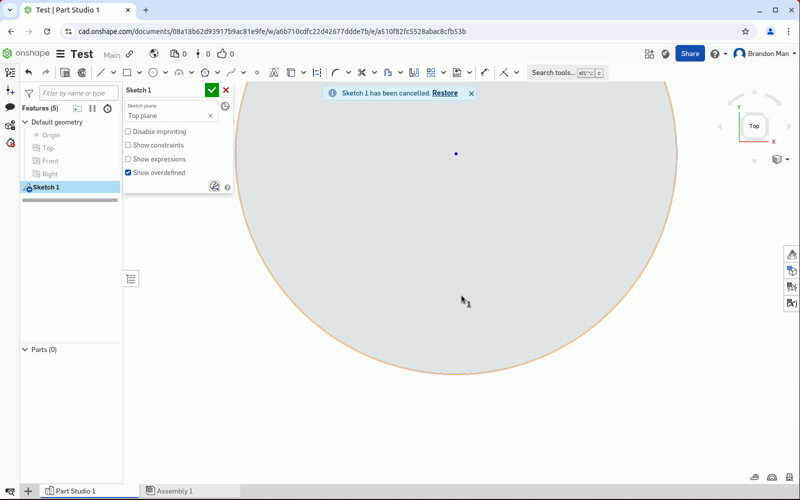
scroll(-6)
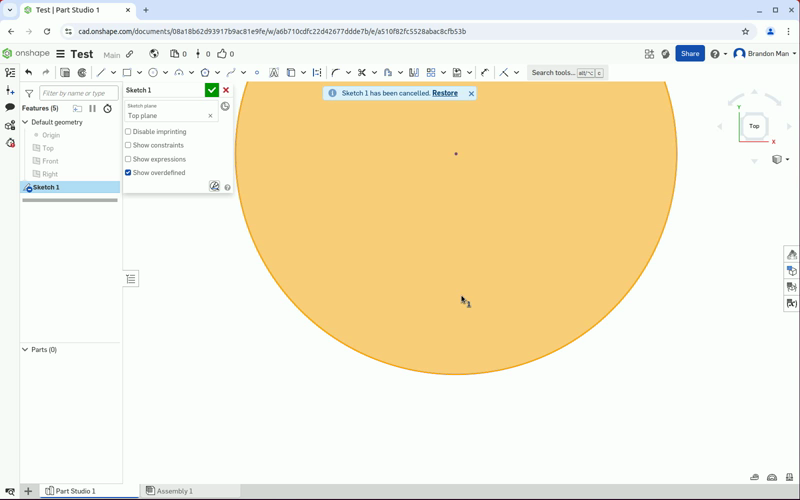
scroll(-6)
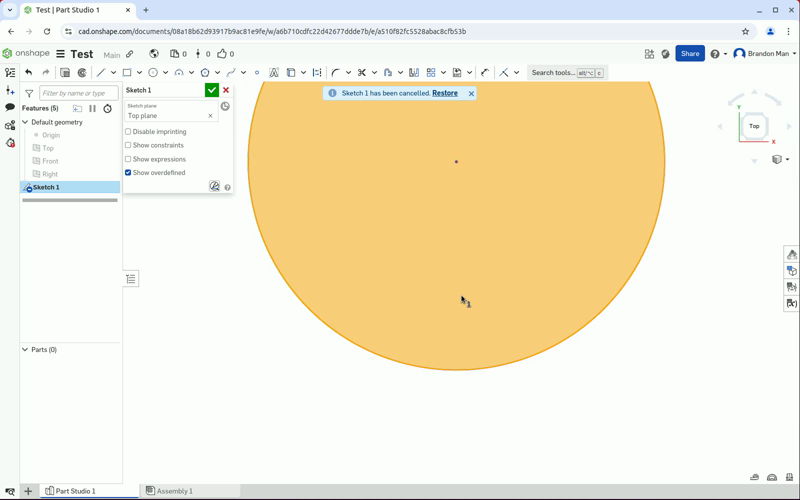
scroll(-6)
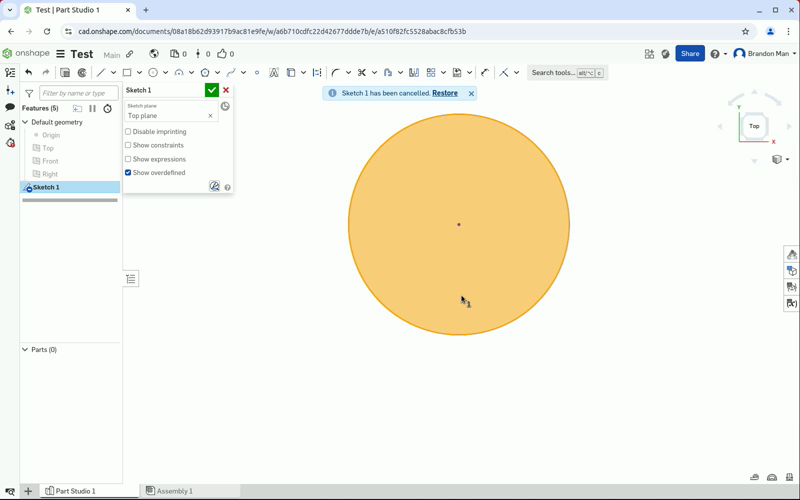
scroll(-6)
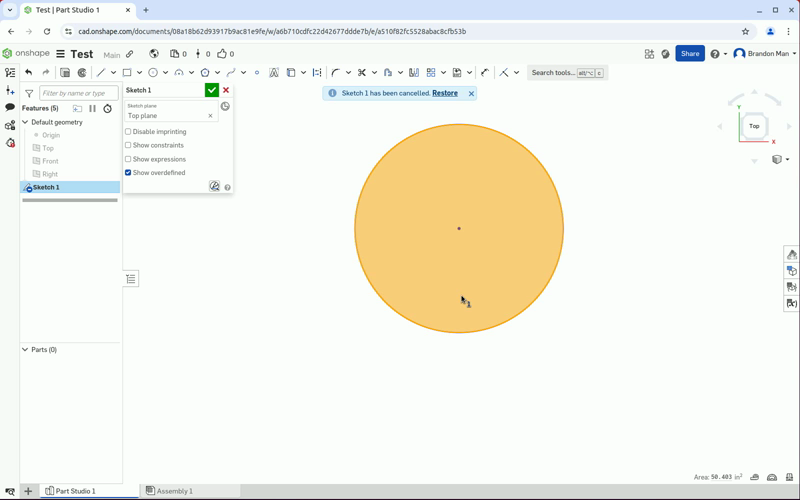
scroll(-6)
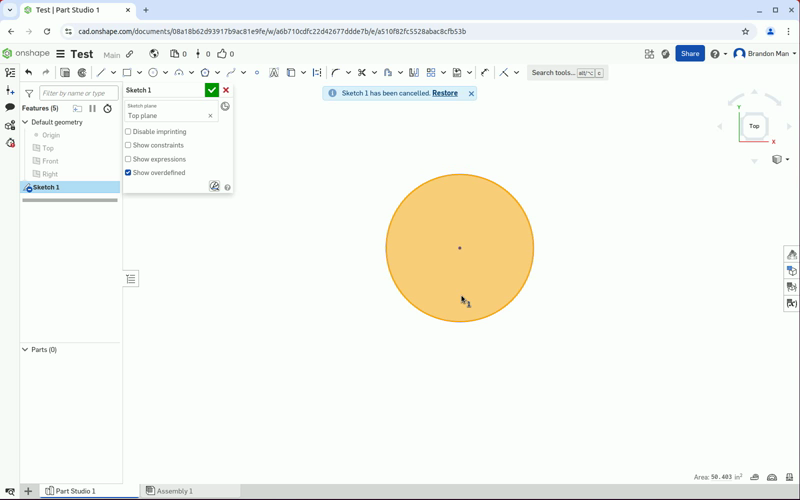
scroll(-6)
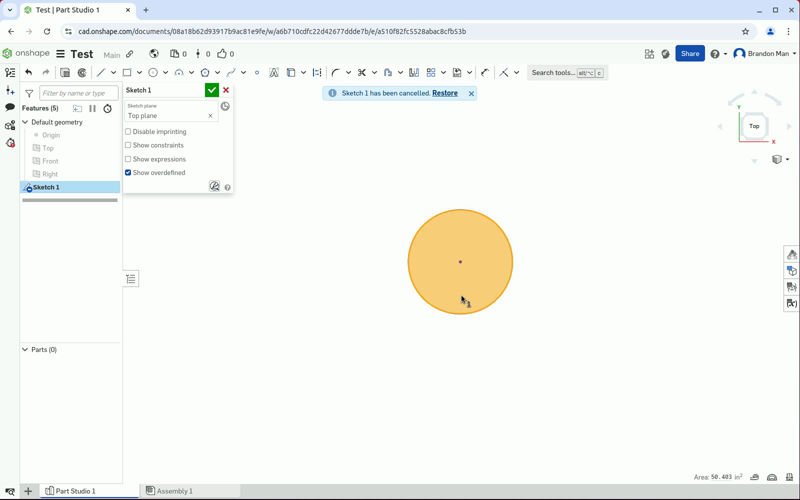
scroll(-6)
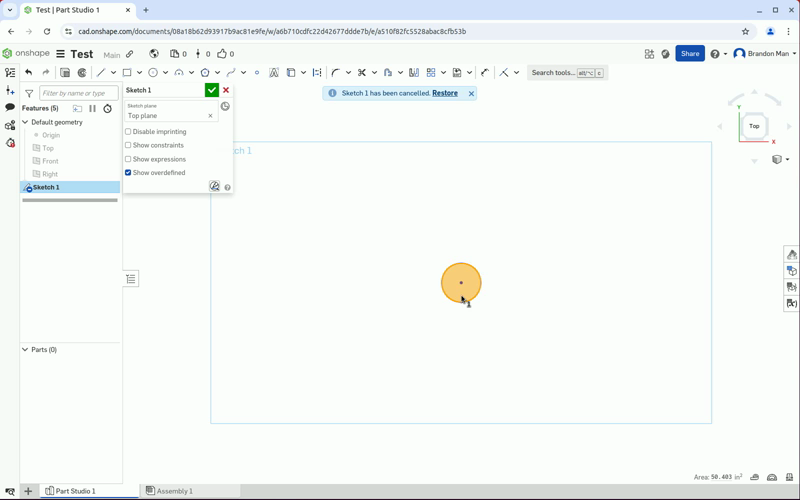
mouse_move(73, 352)
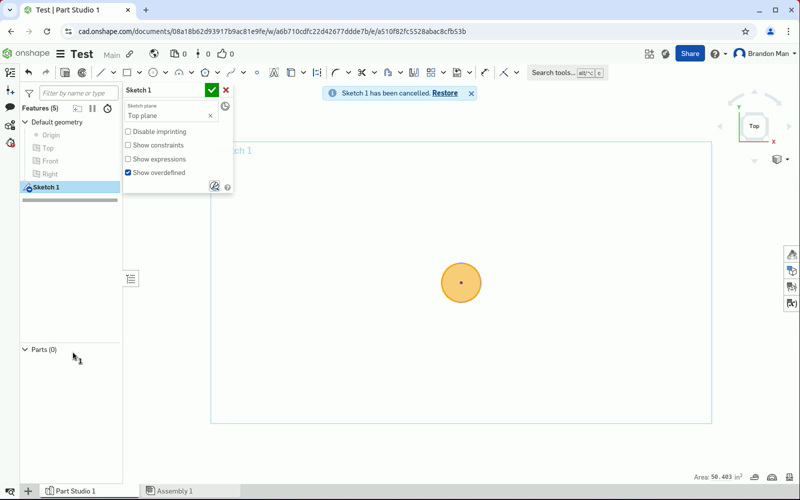
key(shift+y)
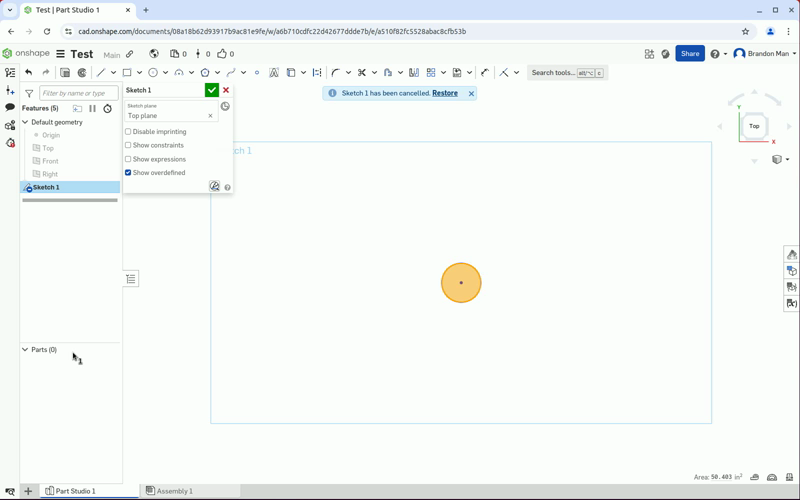
key(shift+e)
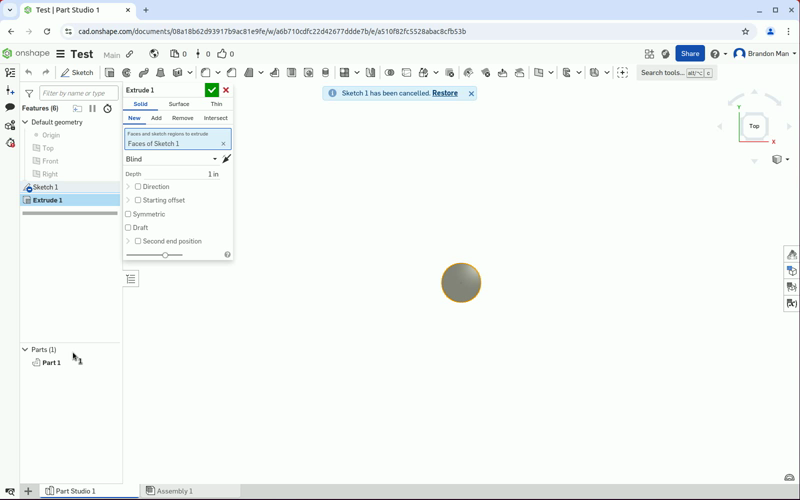
mouse_move(143, 106)
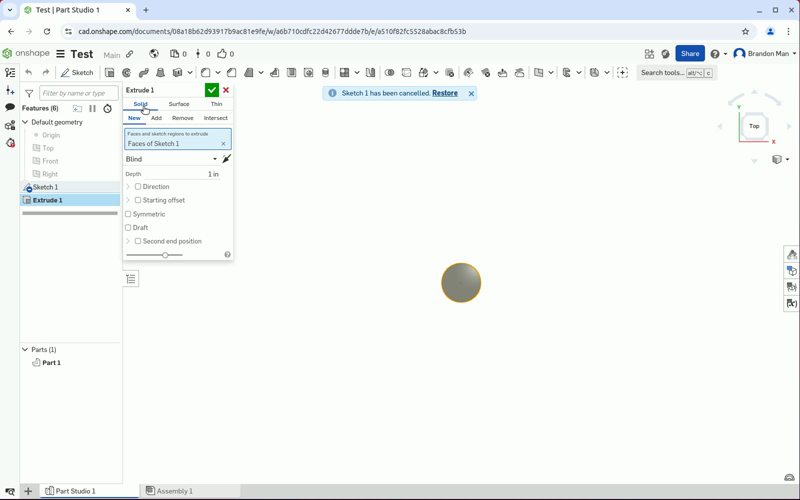
click(143, 106)
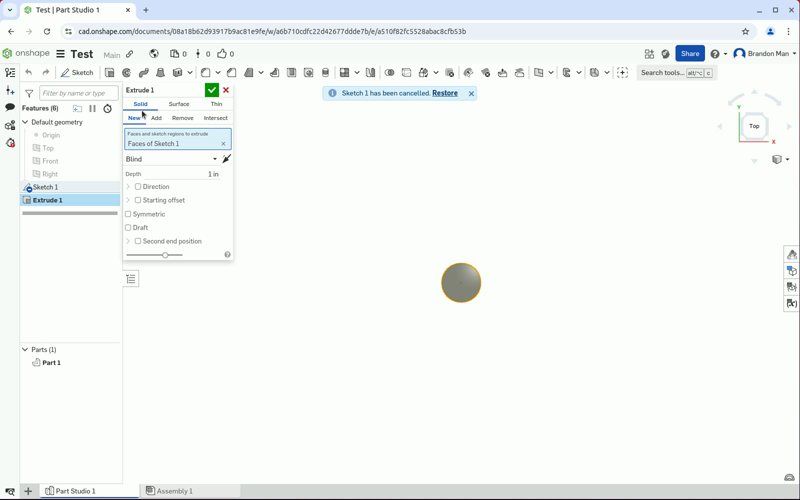
mouse_move(137, 120)
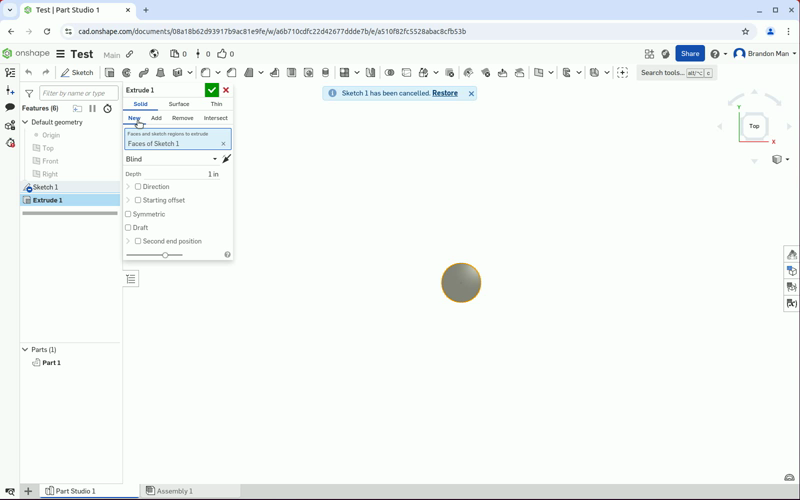
click(137, 120)
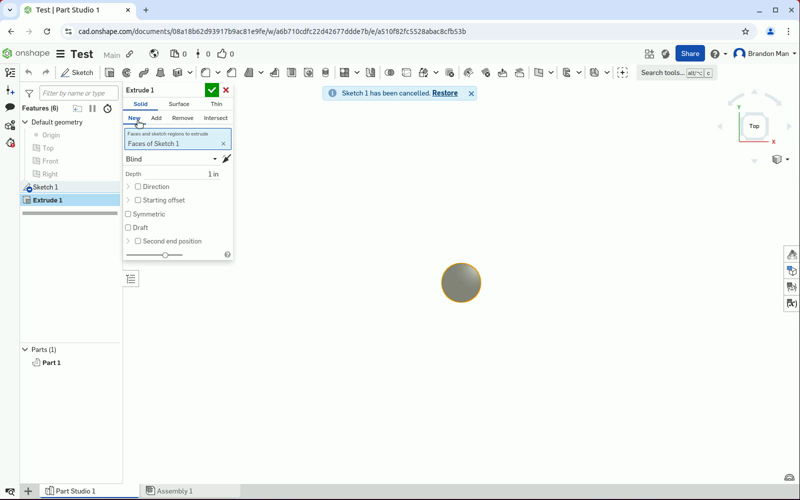
key(tab, 4)
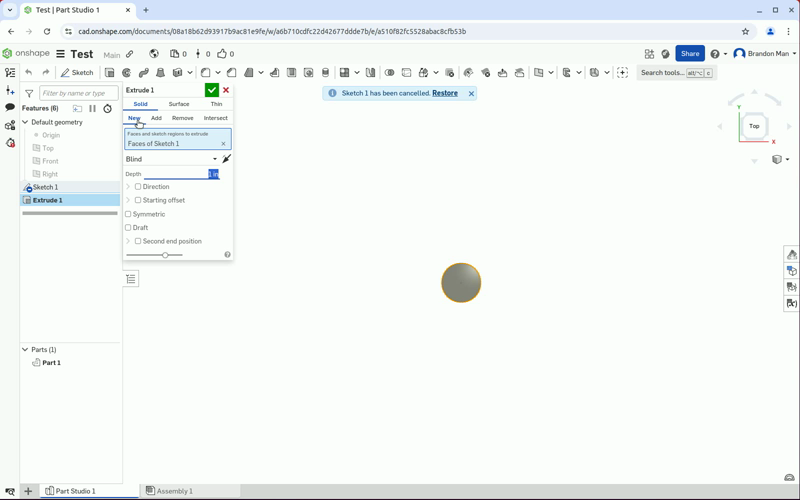
text(23.108)
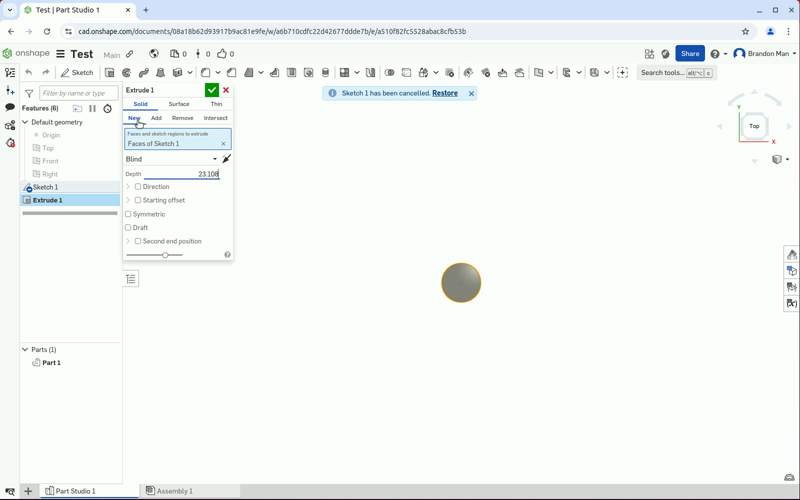
key(enter)
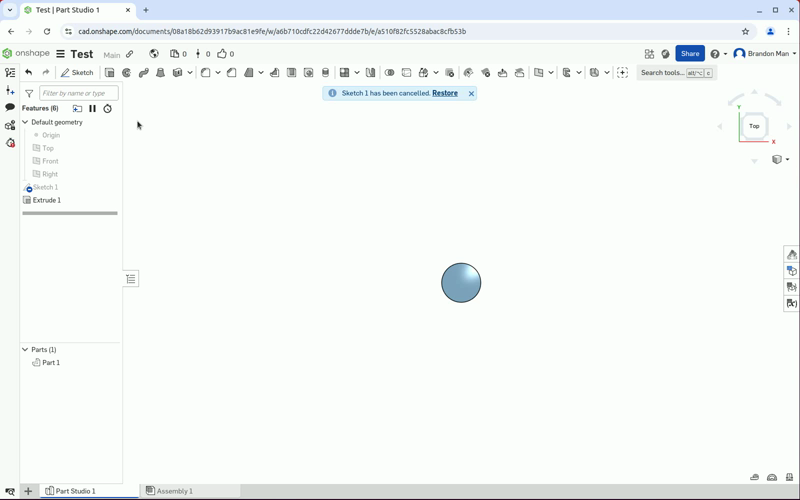
key(shift+h)
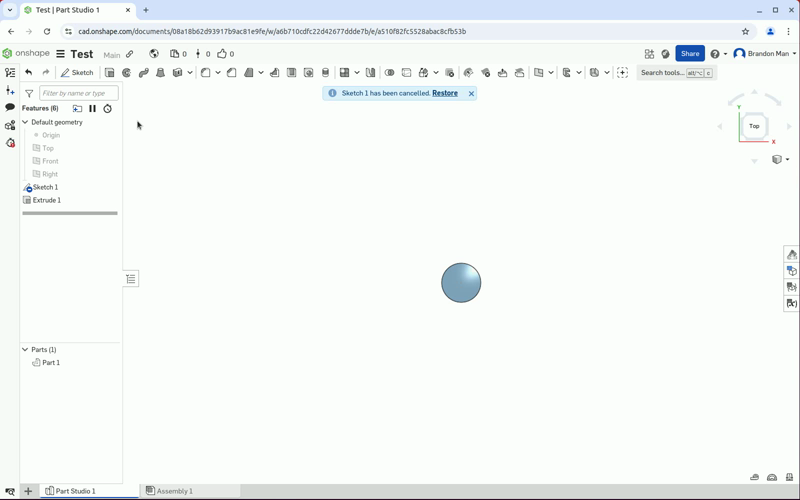
key(shift+h)
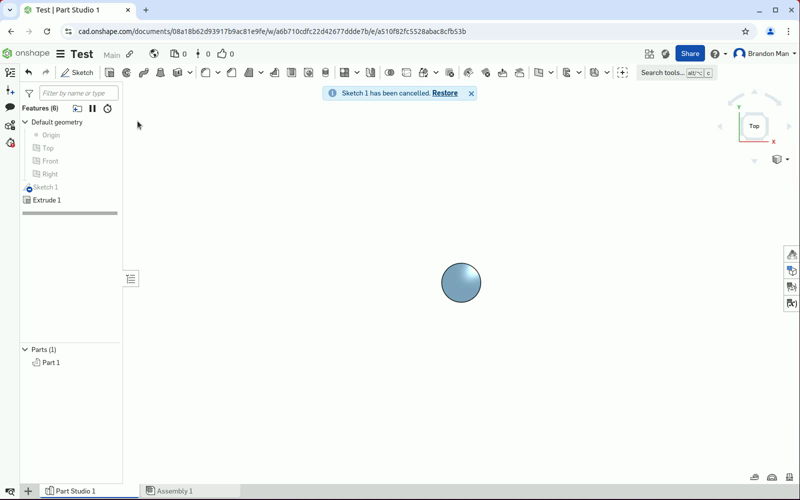
mouse_move(73, 189)
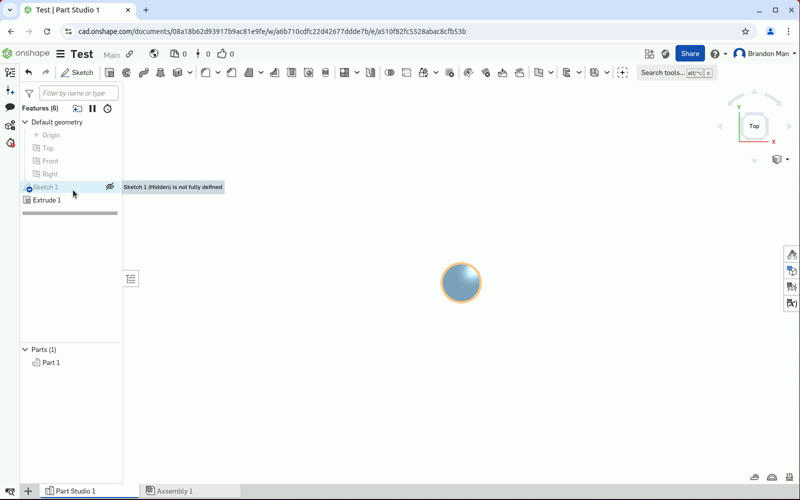
click(73, 189)
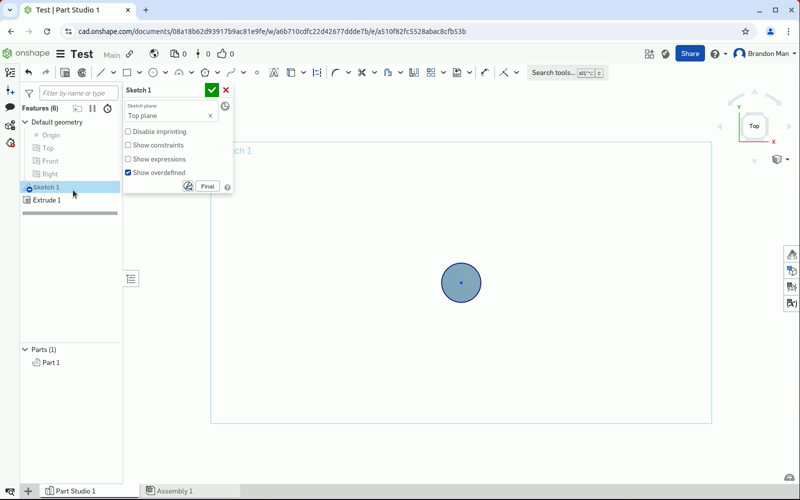
mouse_move(229, 92)
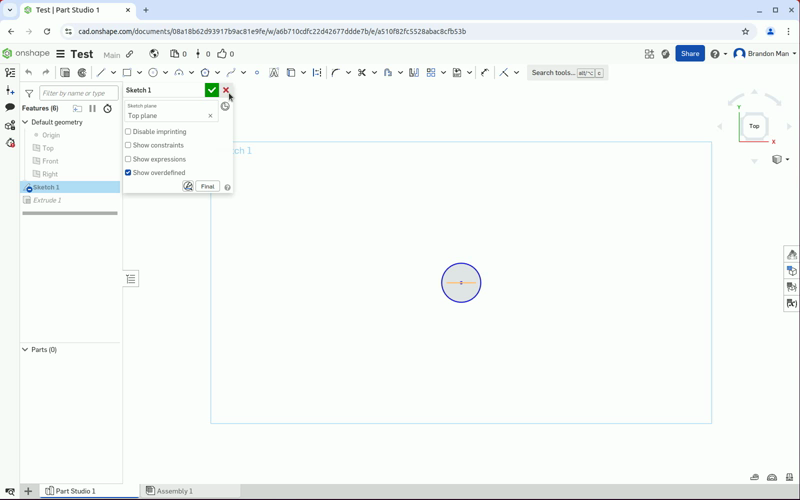
click(229, 92)
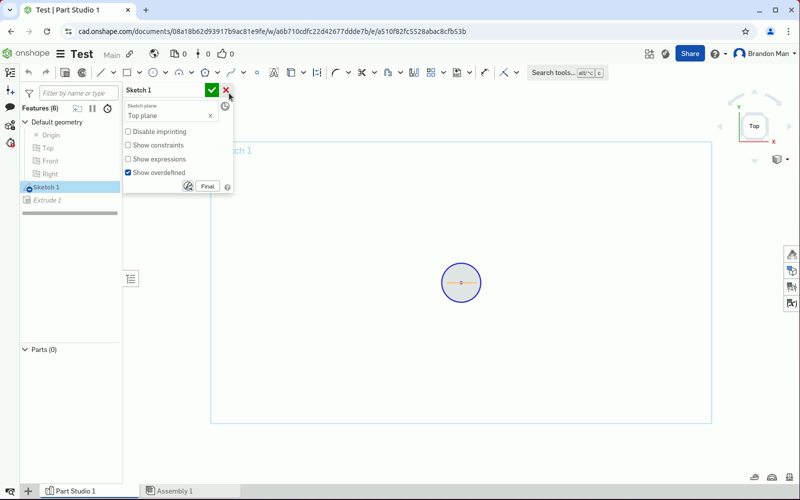
key(shift+s)
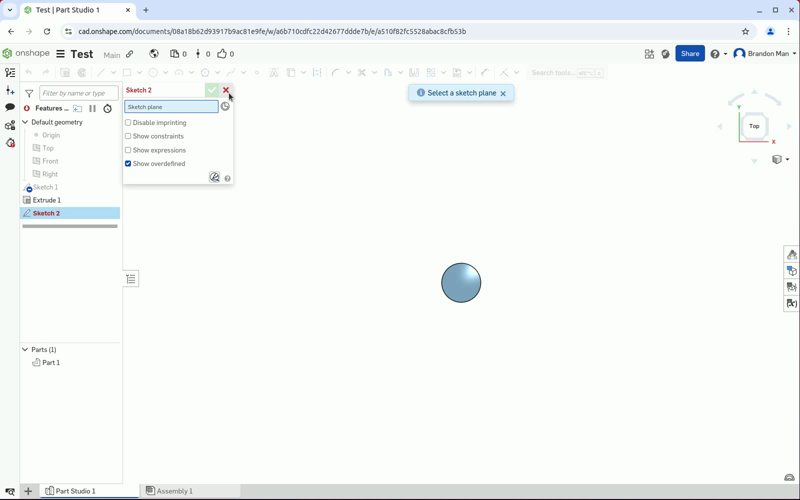
mouse_move(73, 150)
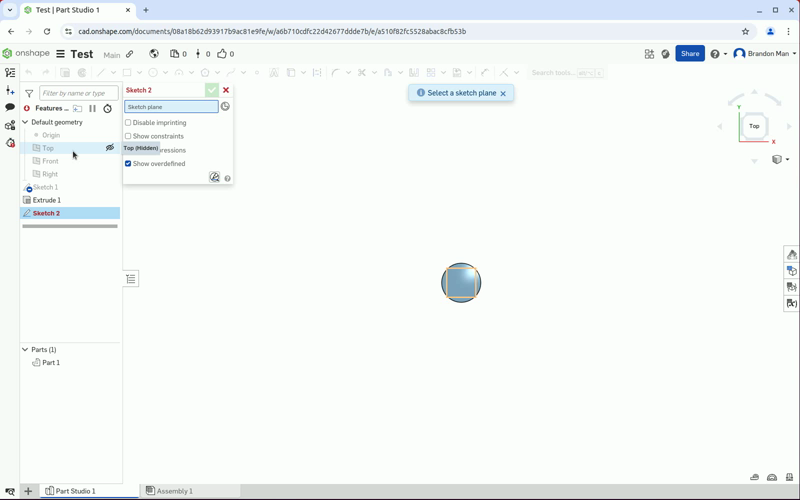
click(73, 150)
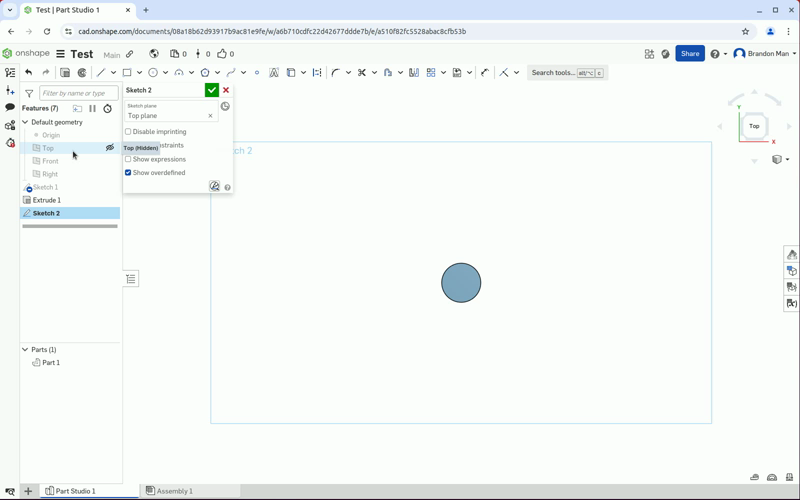
mouse_move(73, 352)
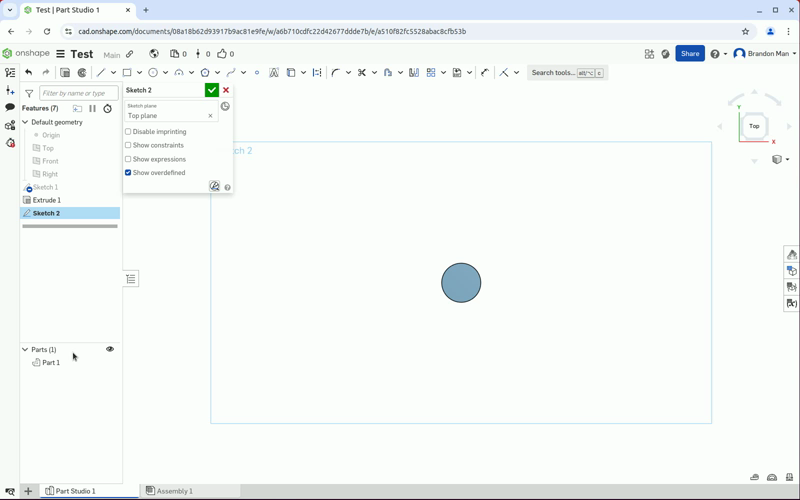
key(y)
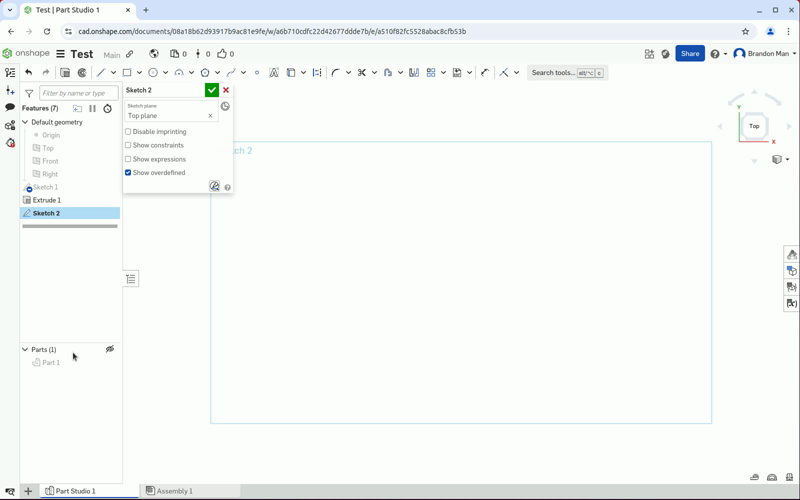
key(c)
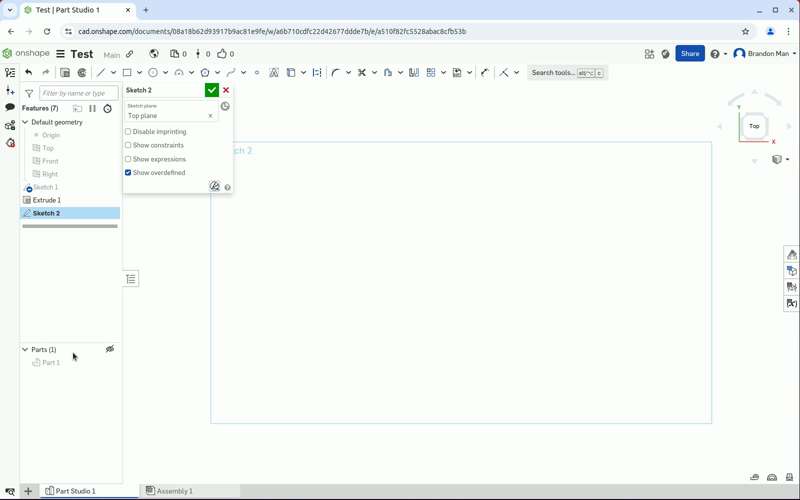
key_down(shift)
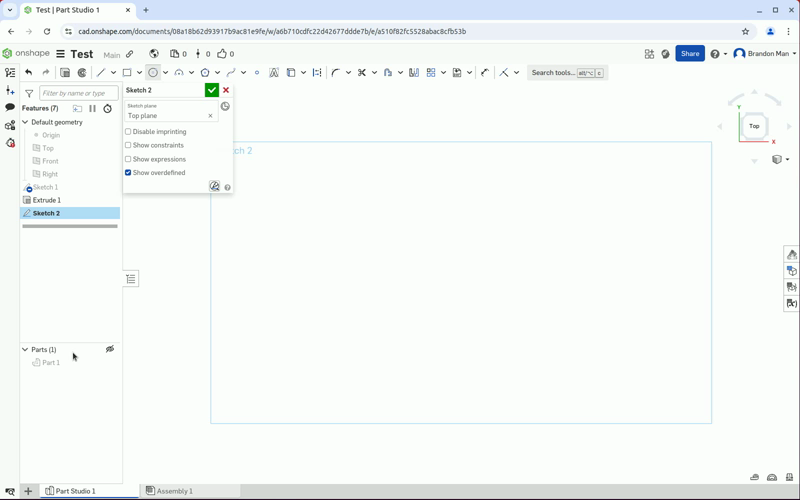
mouse_move(461, 282)
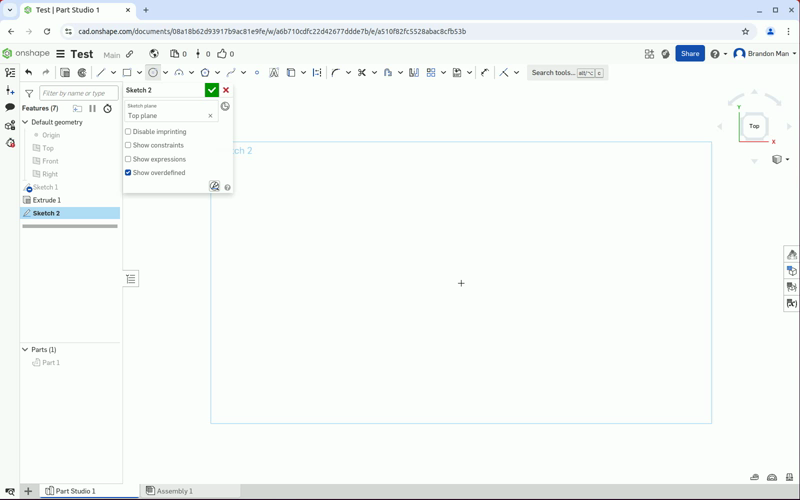
click(461, 282)
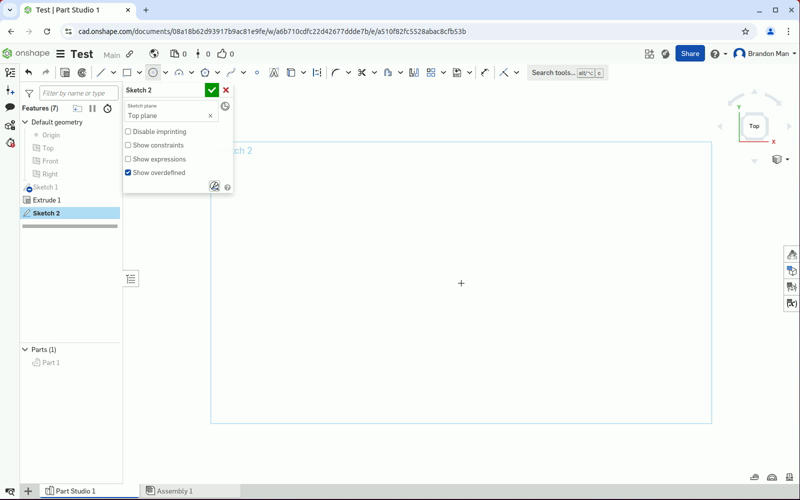
key_up(shift)
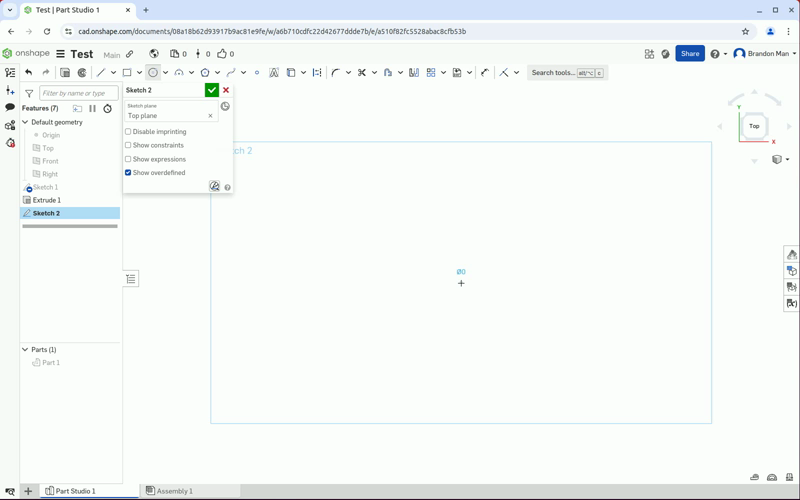
mouse_move(565, 282)
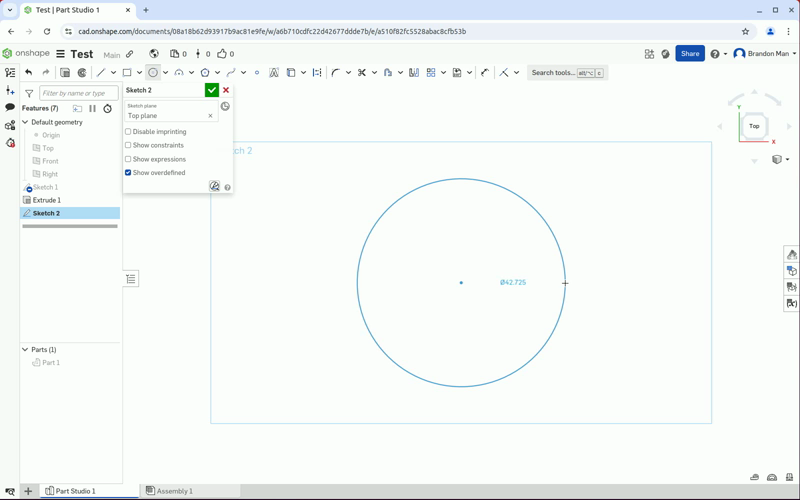
click(565, 282)
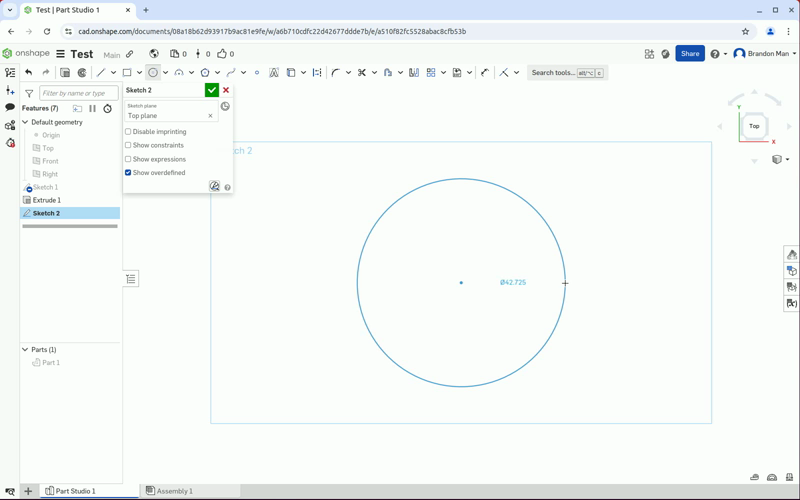
key(esc)
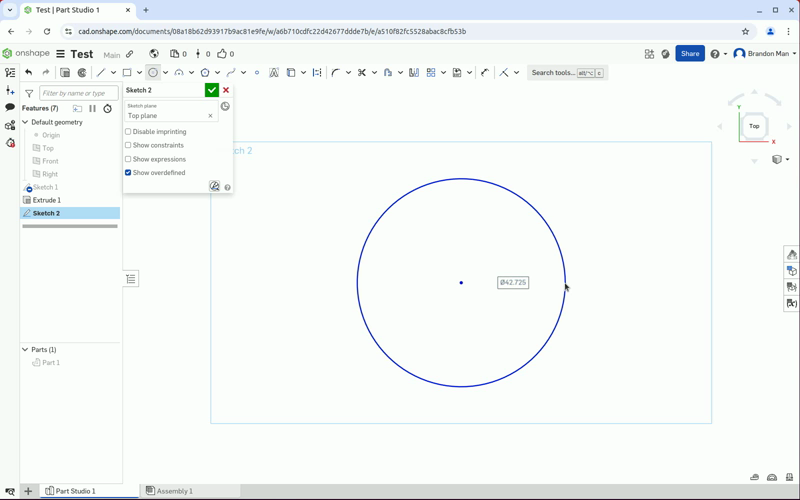
key(c)
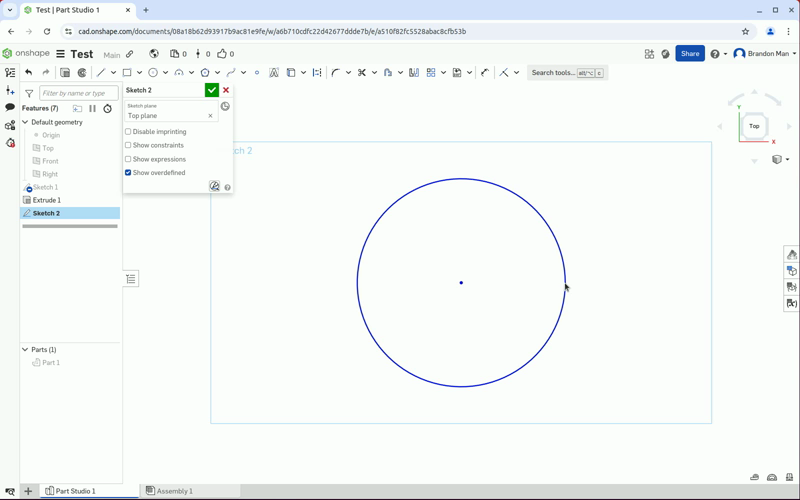
key_down(shift)
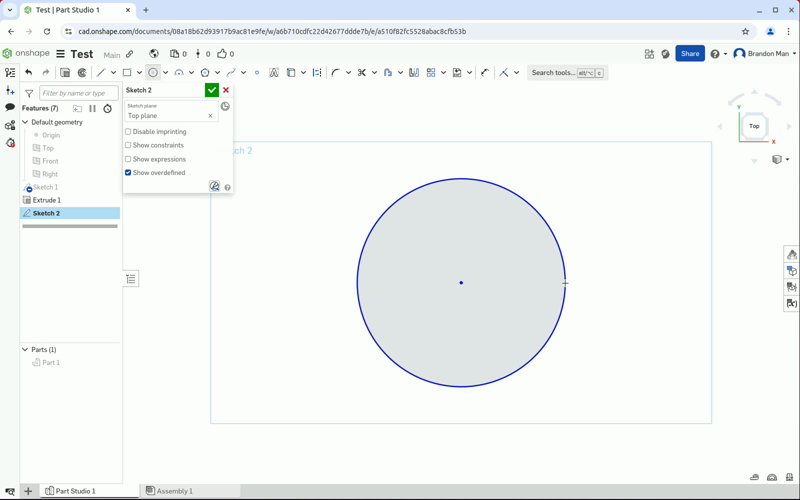
mouse_move(461, 282)
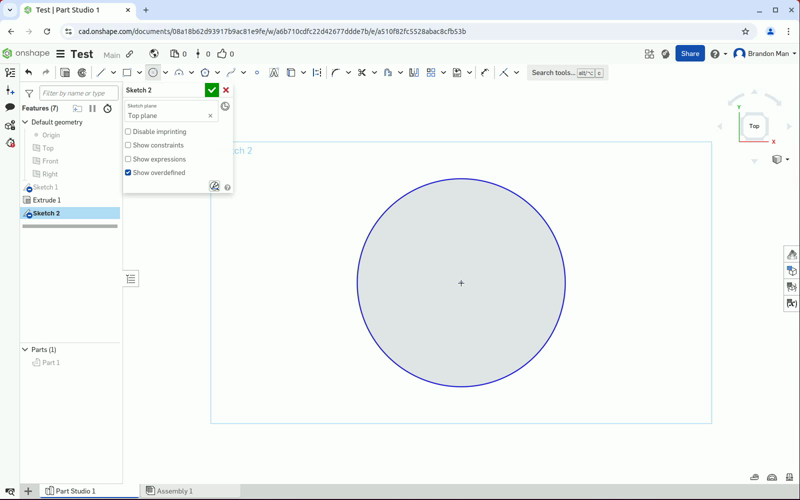
click(461, 282)
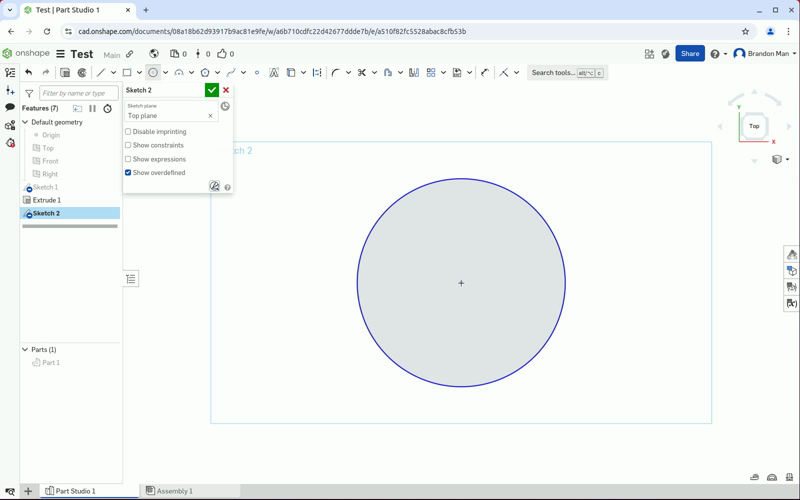
key_up(shift)
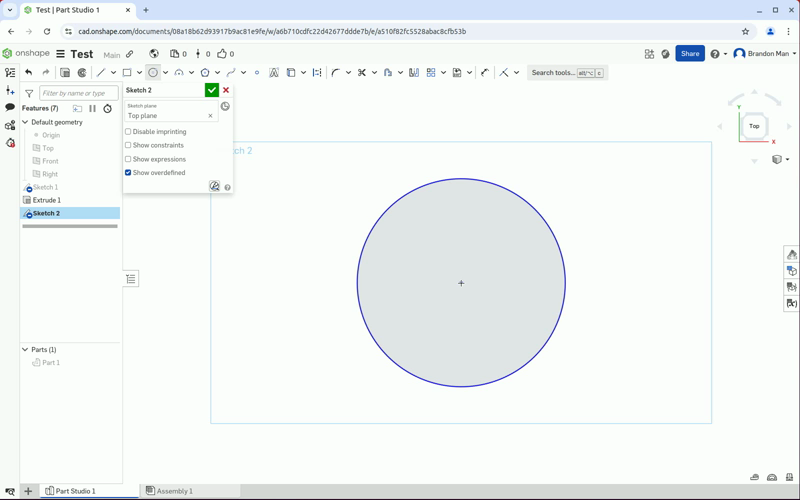
mouse_move(534, 282)
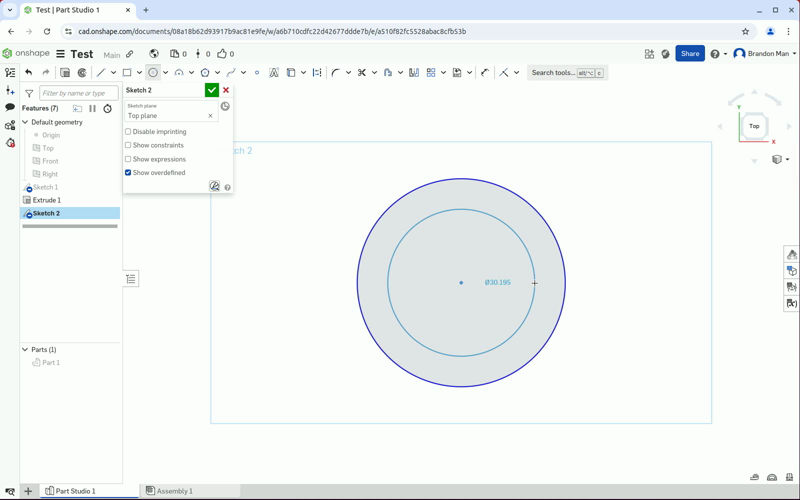
click(534, 282)
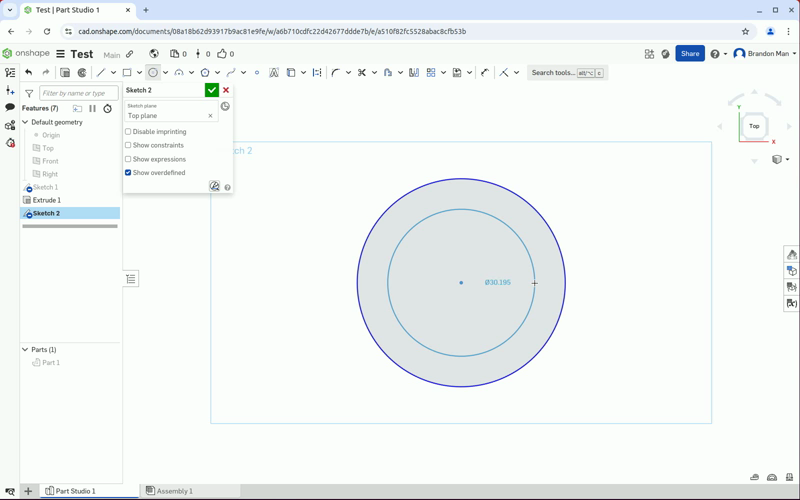
key(esc)
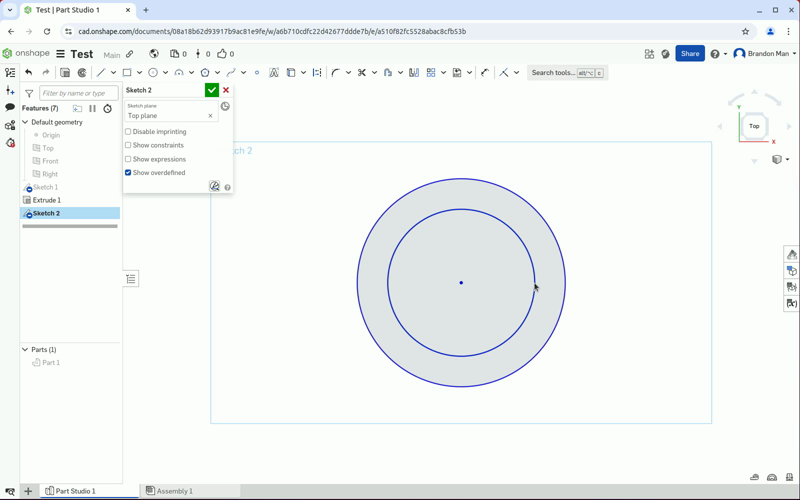
mouse_move(482, 198)
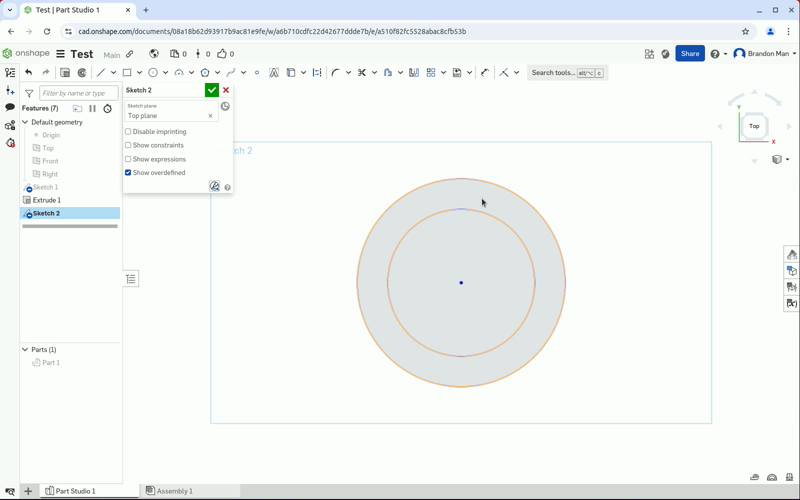
click(482, 198)
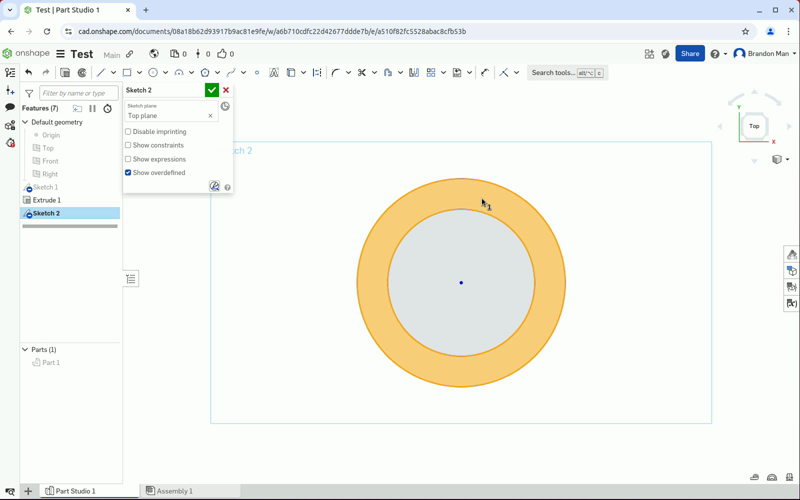
mouse_move(73, 352)
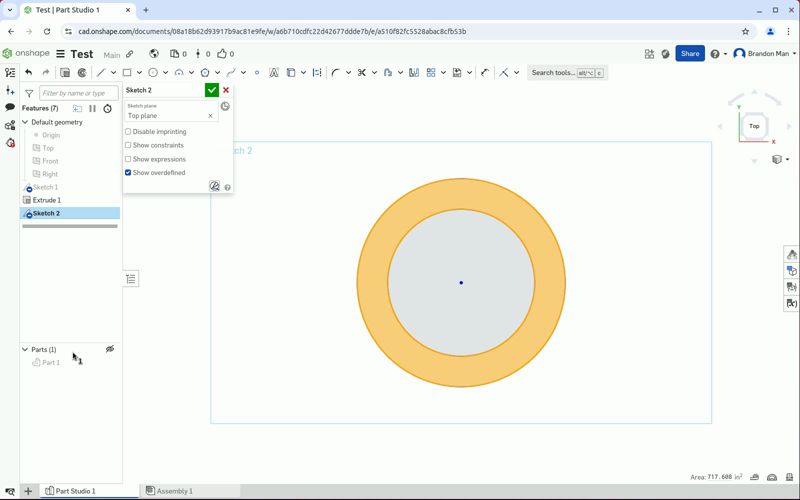
key(shift+y)
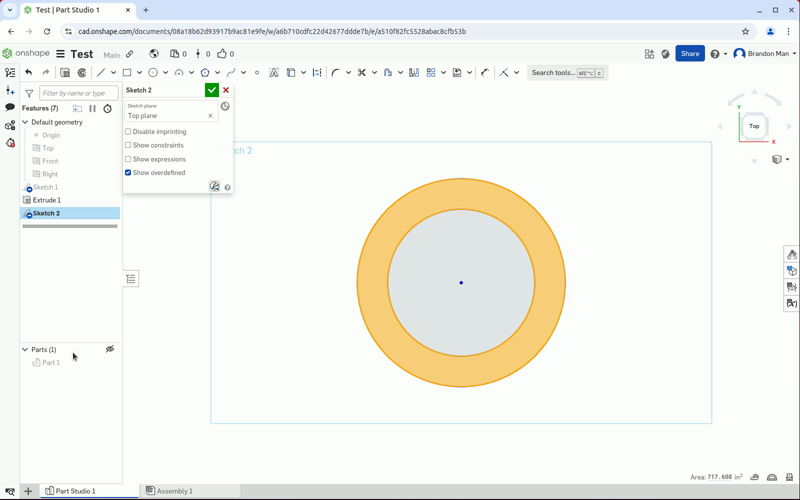
key(shift+e)
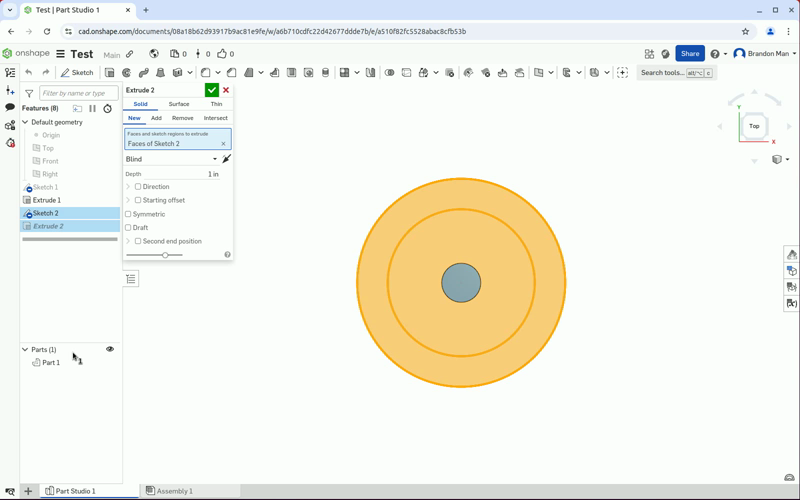
mouse_move(143, 106)
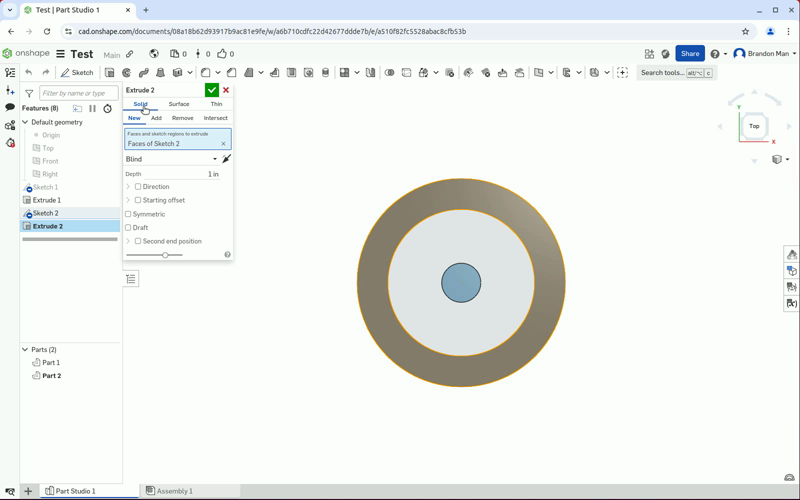
click(143, 106)
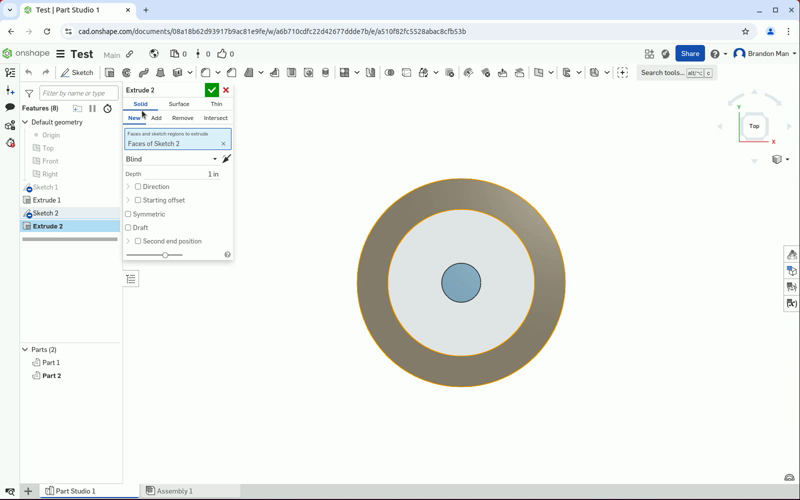
mouse_move(137, 120)
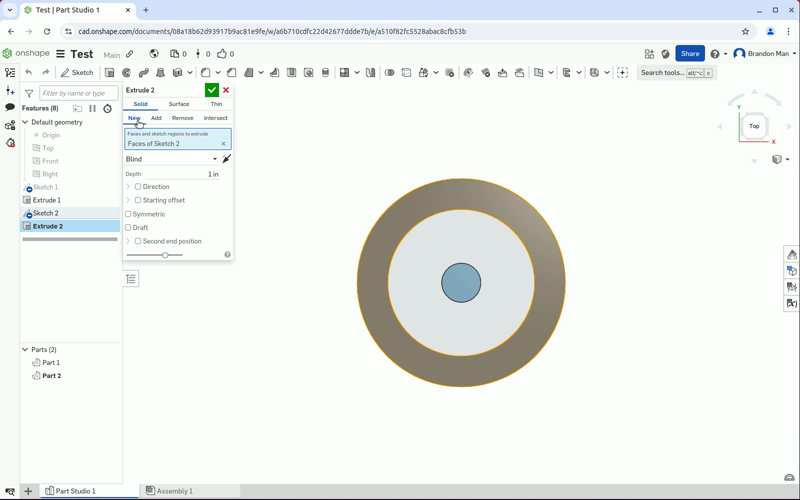
click(137, 120)
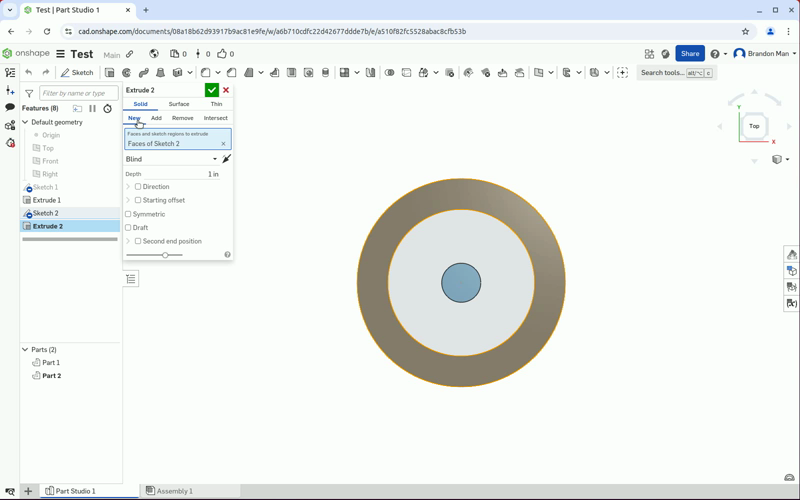
key(tab, 4)
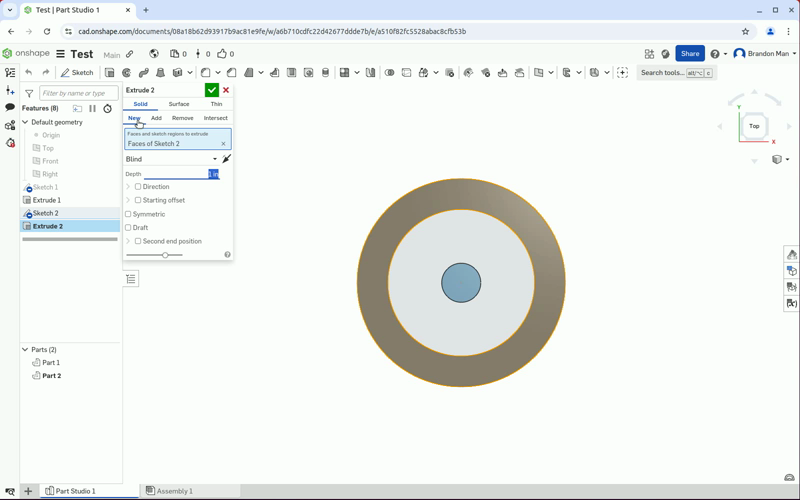
text(8.666)
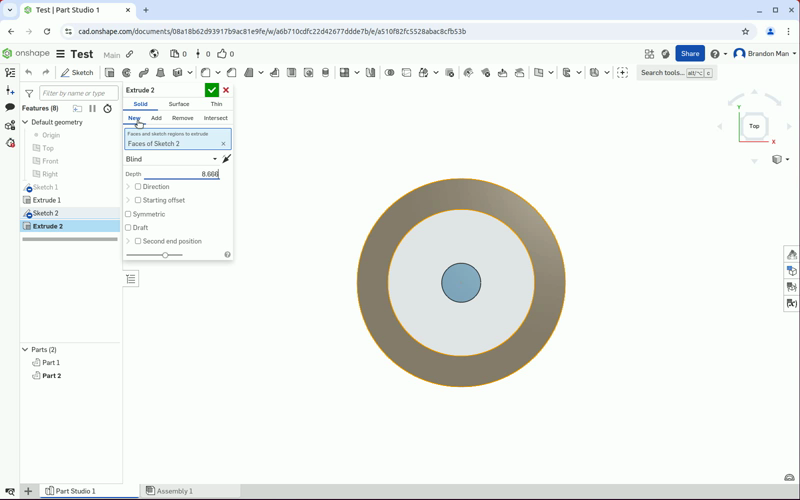
key(enter)
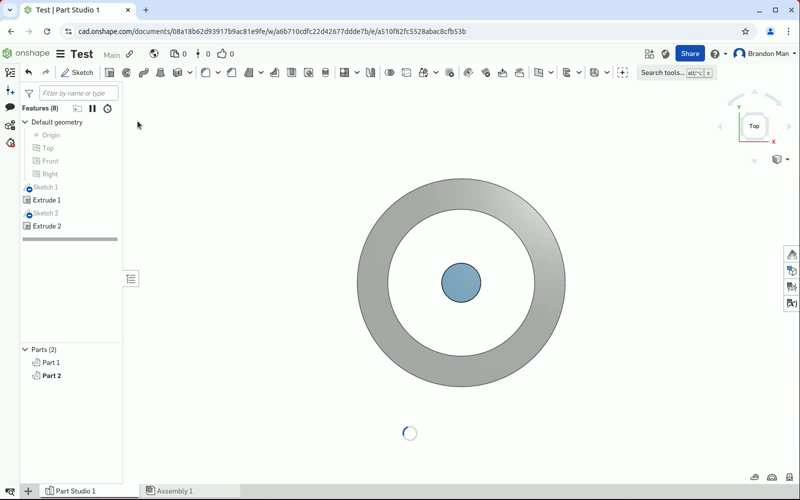
key(shift+h)
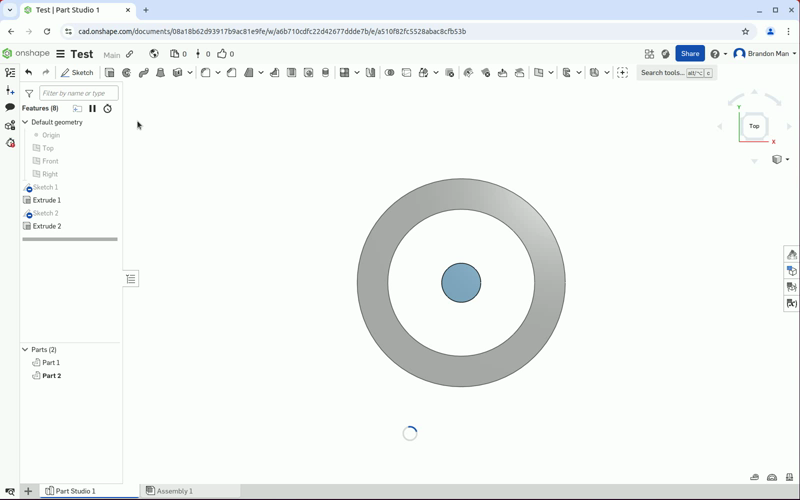
key(shift+h)
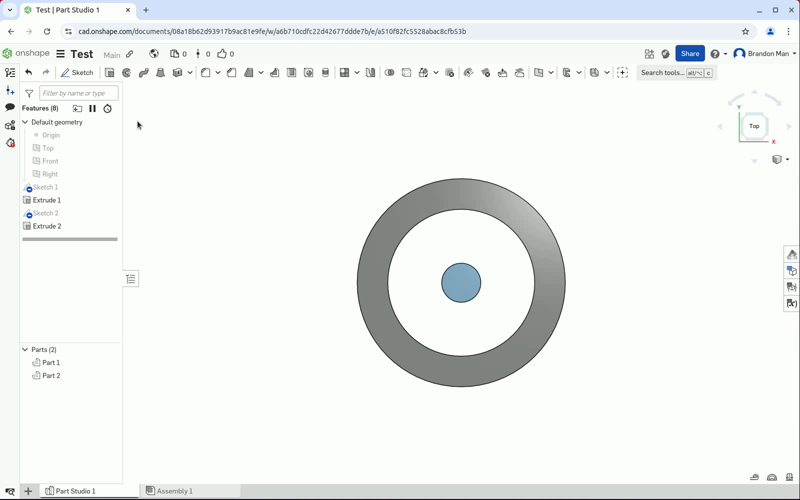
mouse_move(73, 189)
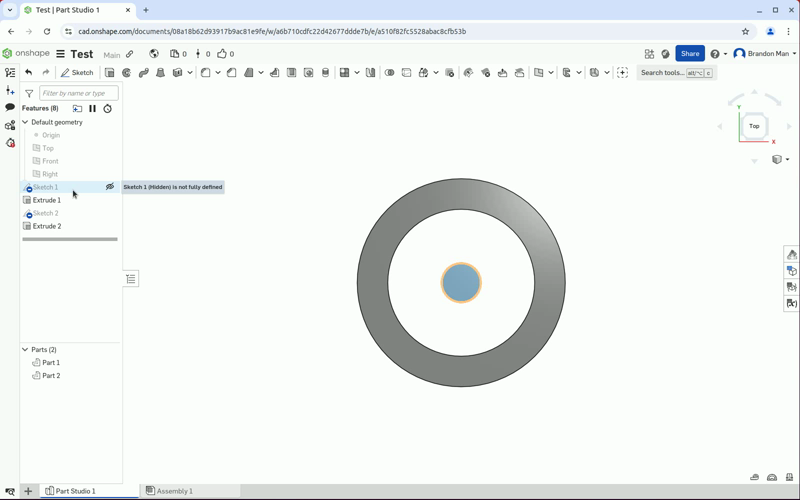
click(73, 189)
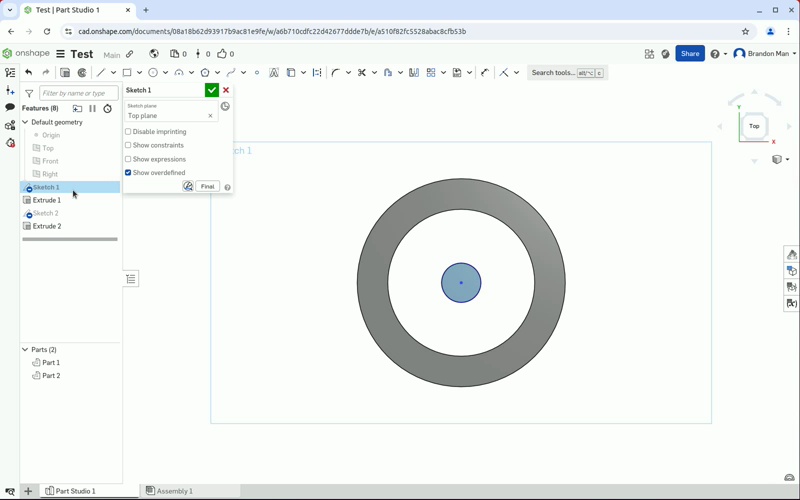
mouse_move(229, 92)
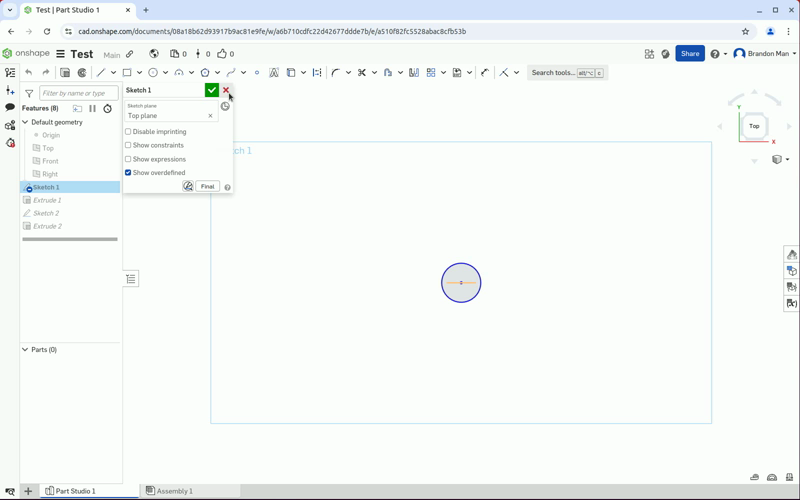
click(229, 92)
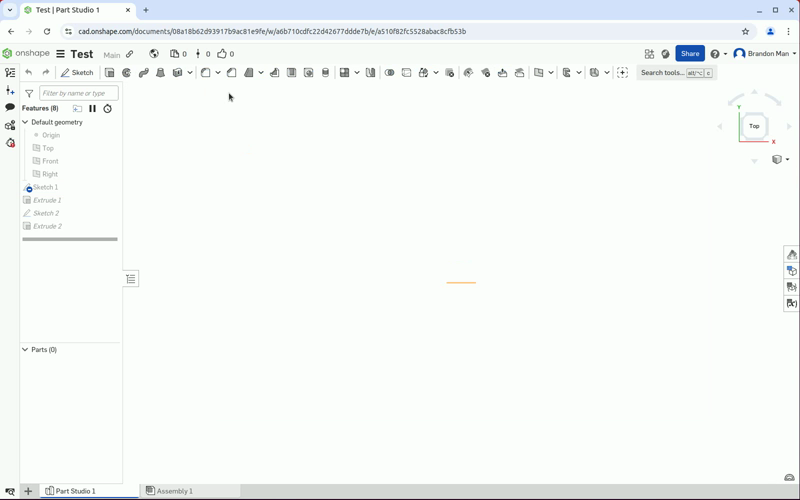
mouse_move(541, 75)
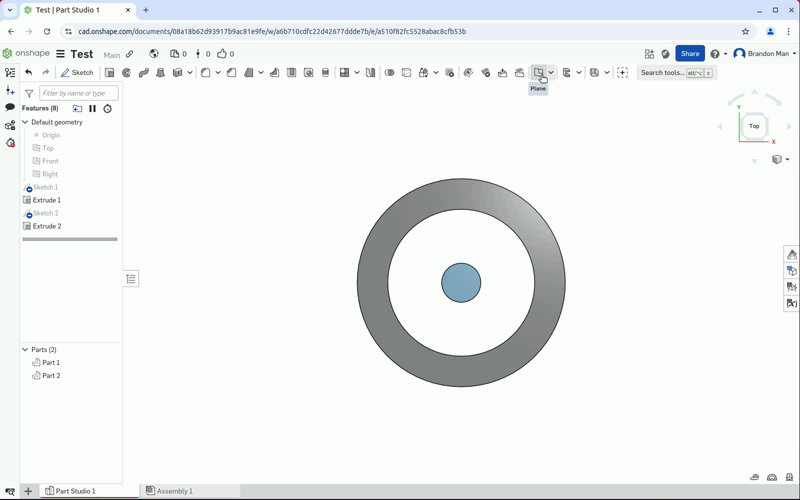
click(541, 75)
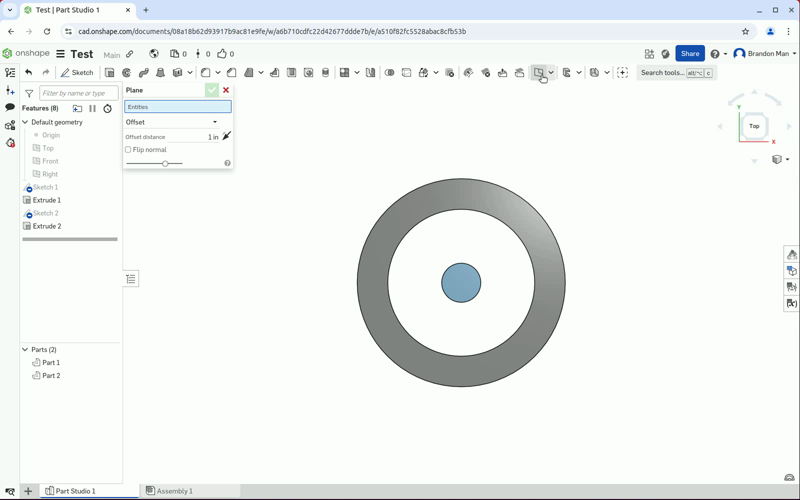
mouse_move(73, 150)
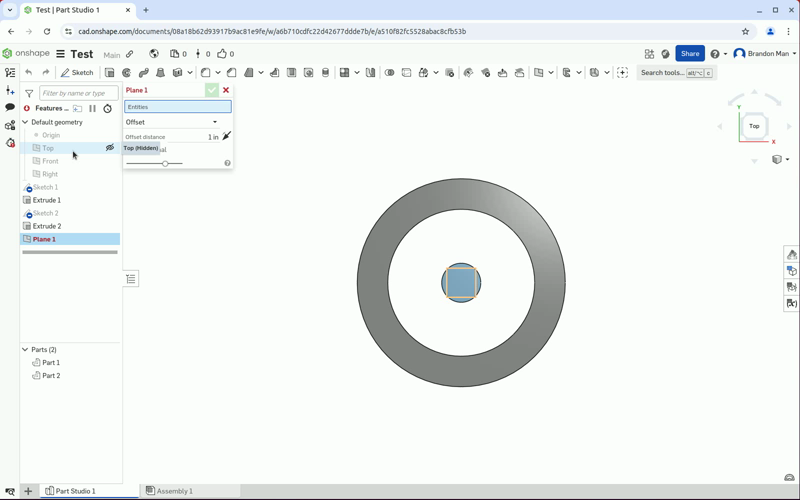
click(73, 150)
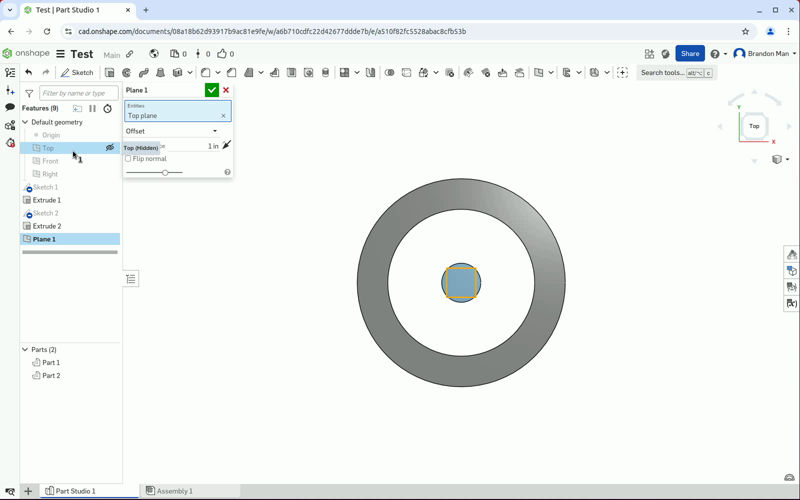
key(tab, 2)
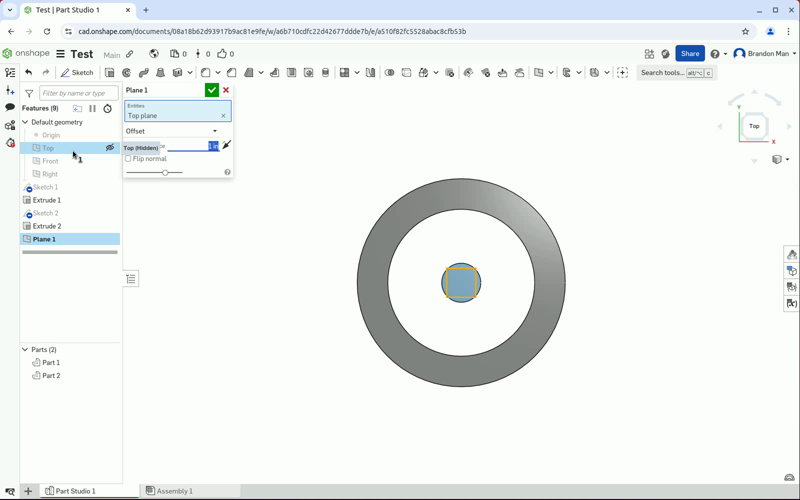
text(8.658)
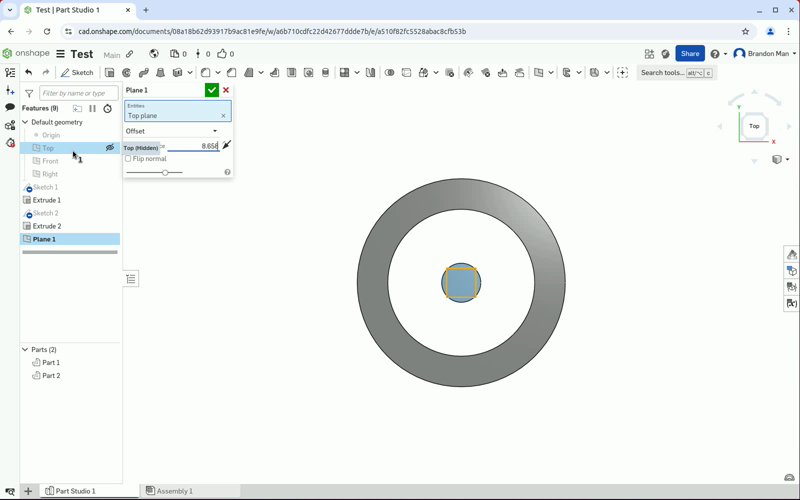
key(enter, 2)
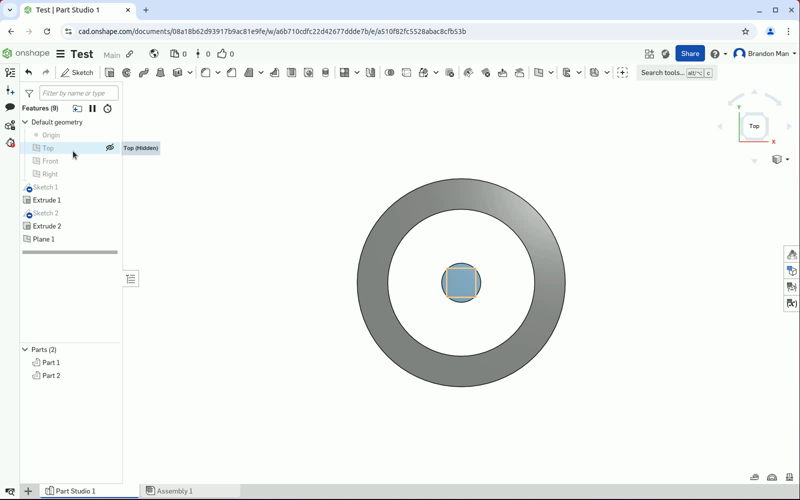
key(shift+s)
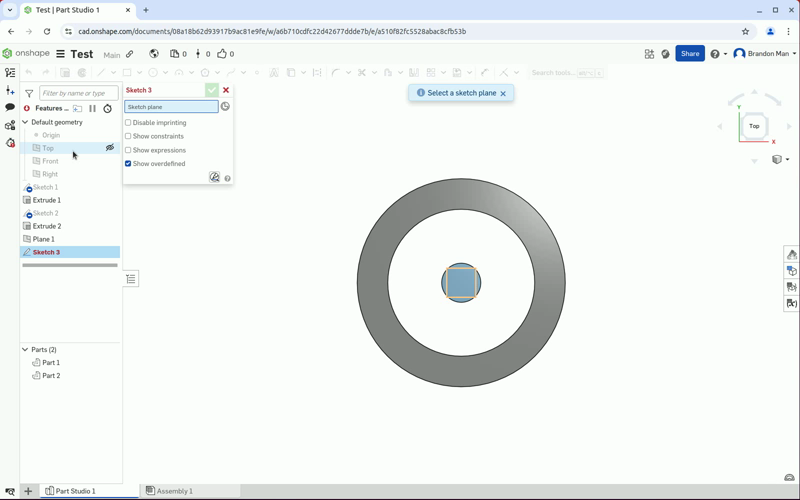
mouse_move(73, 241)
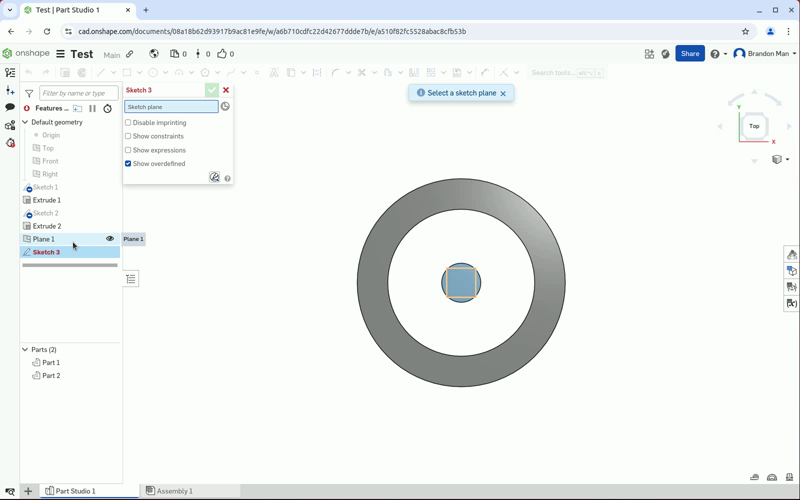
click(73, 241)
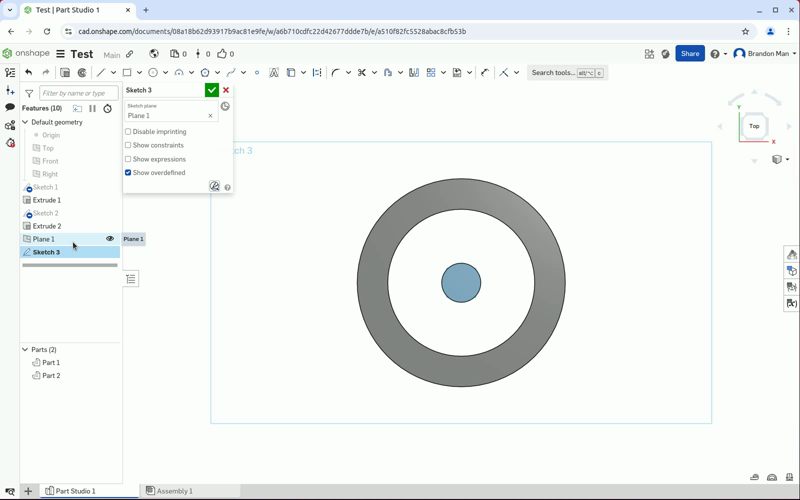
mouse_move(73, 352)
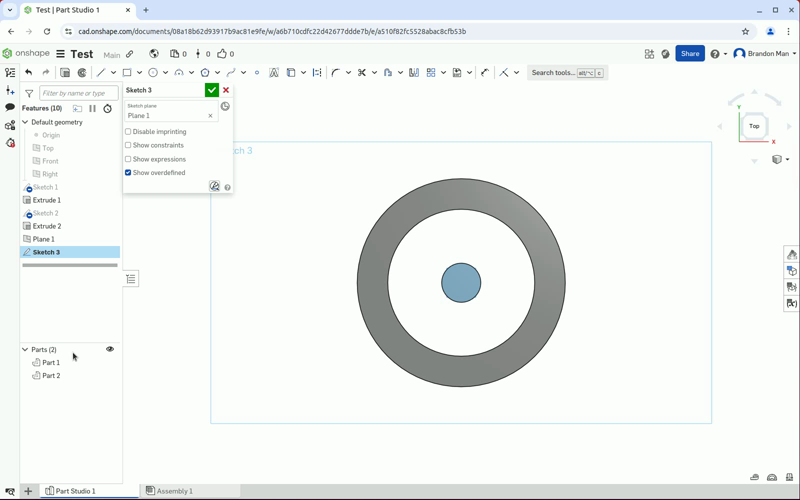
key(y)
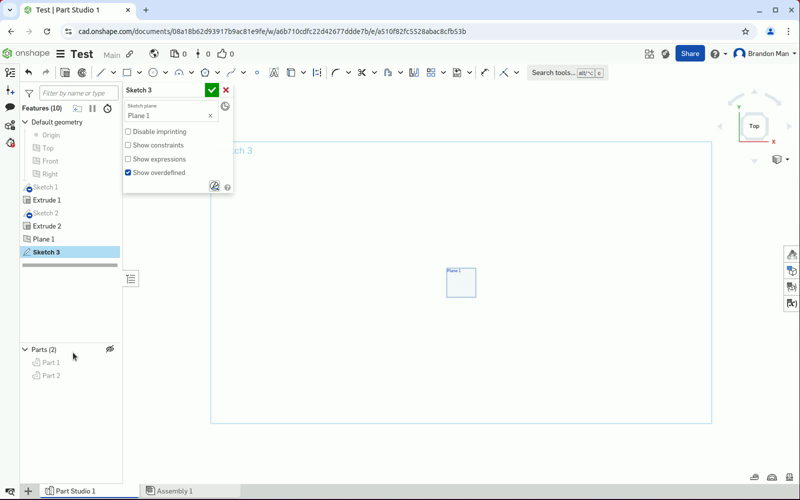
key(l)
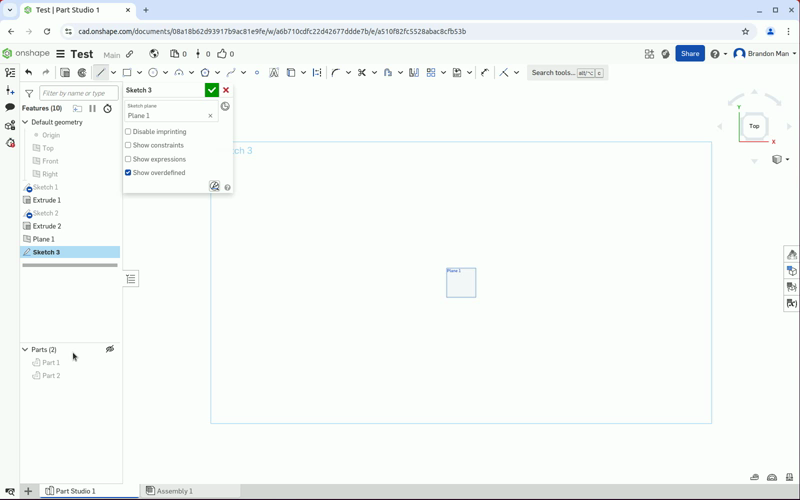
key_down(shift)
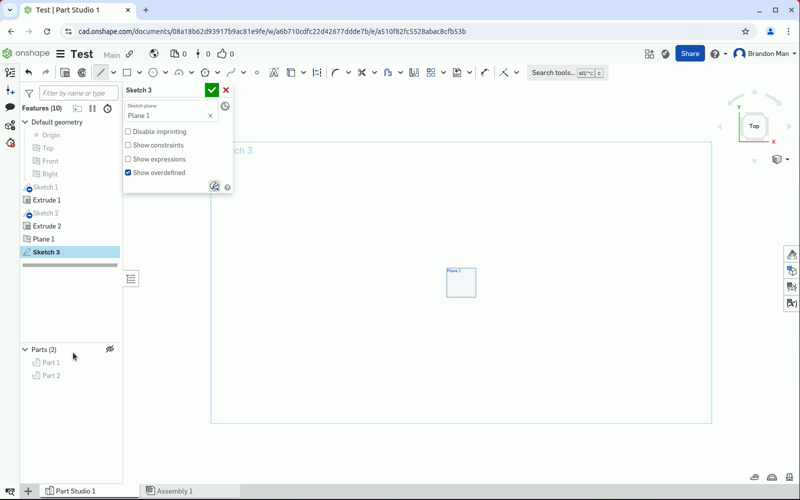
mouse_move(369, 305)
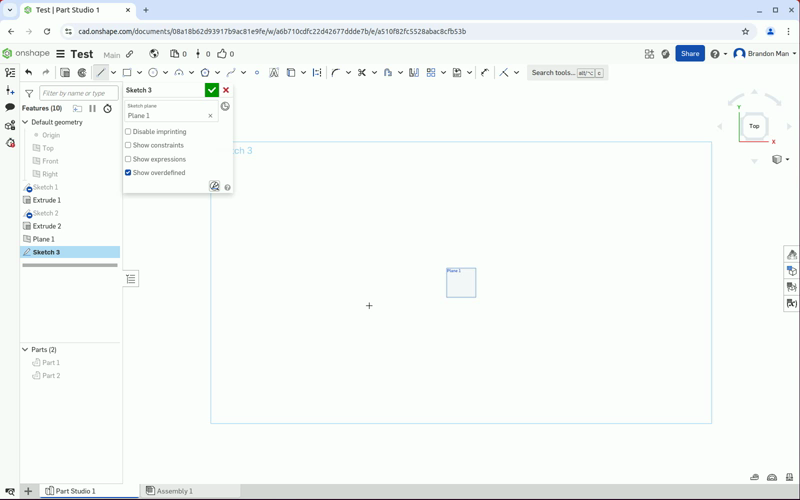
click(369, 305)
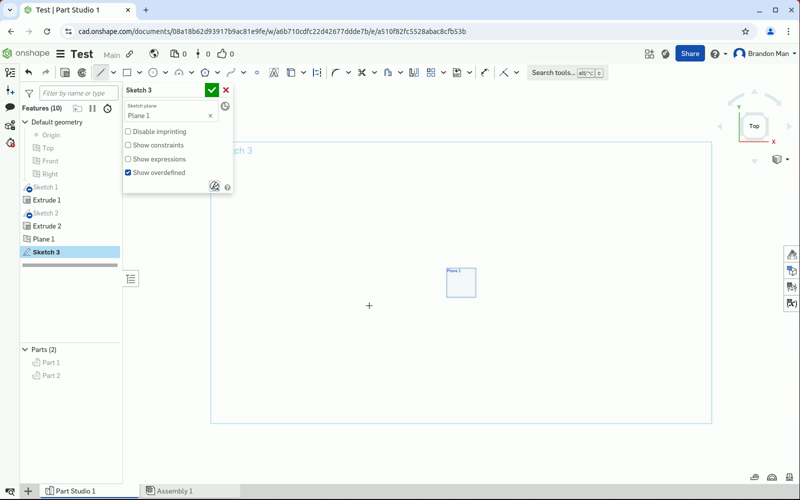
key_up(shift)
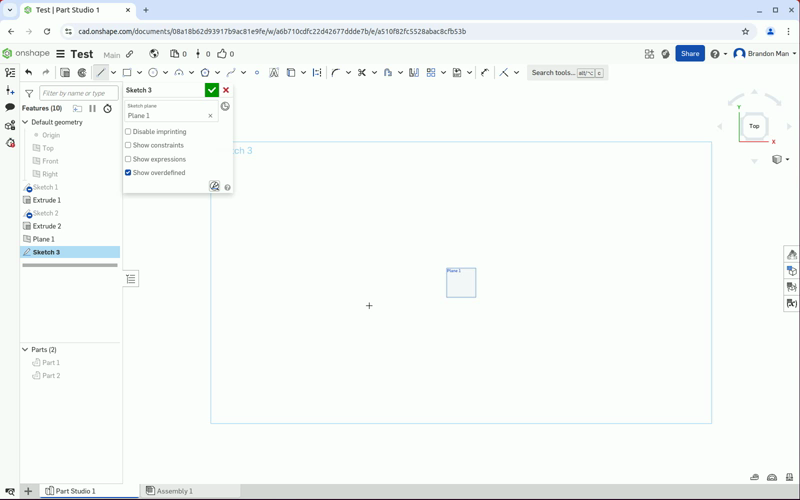
key_down(shift)
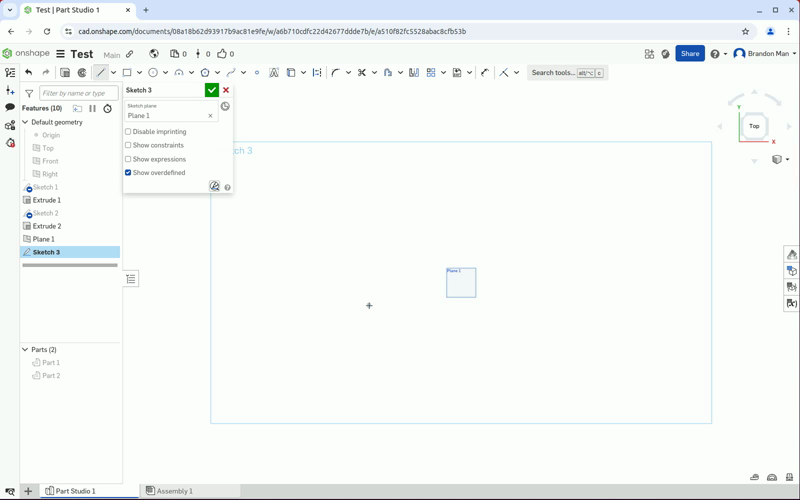
mouse_move(399, 305)
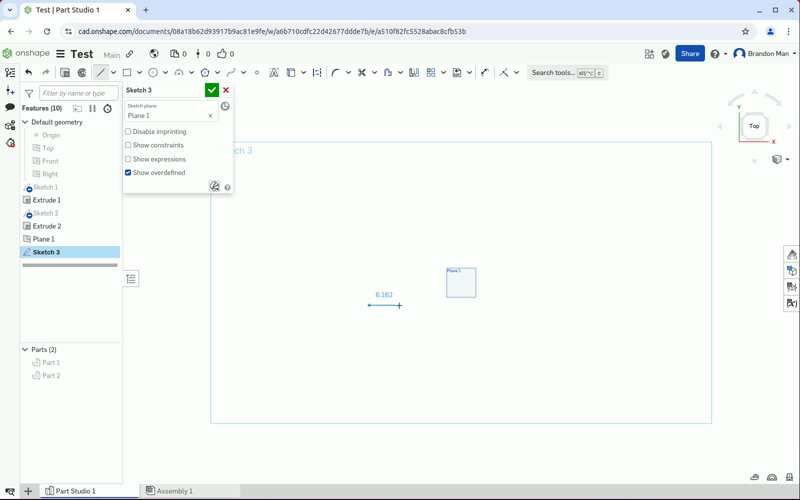
mouse_move(383, 305)
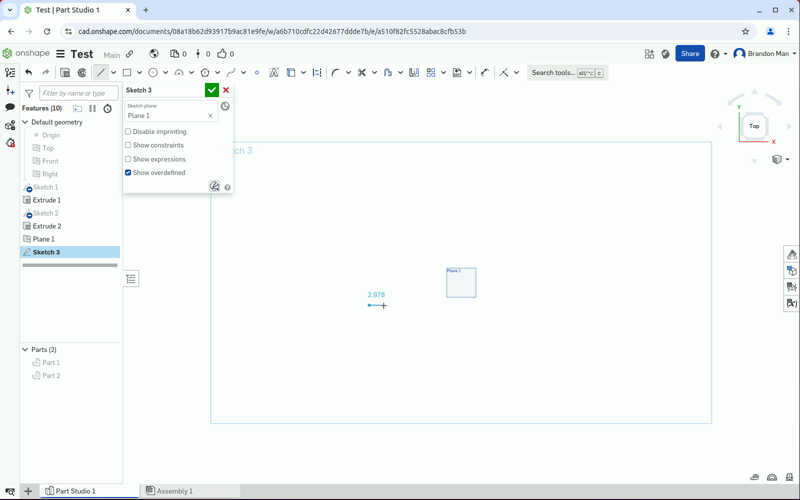
click(383, 305)
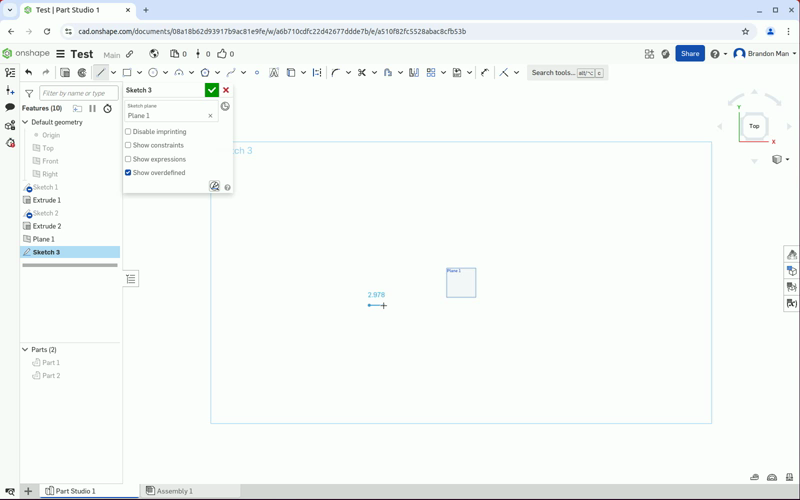
key_up(shift)
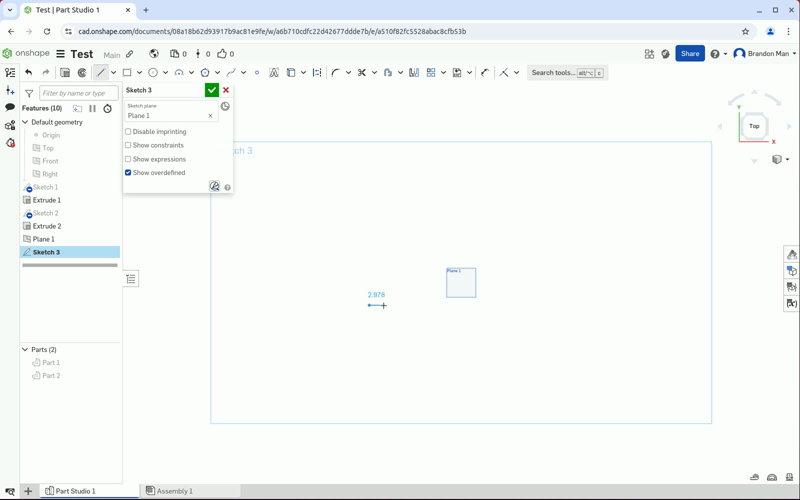
key_down(shift)
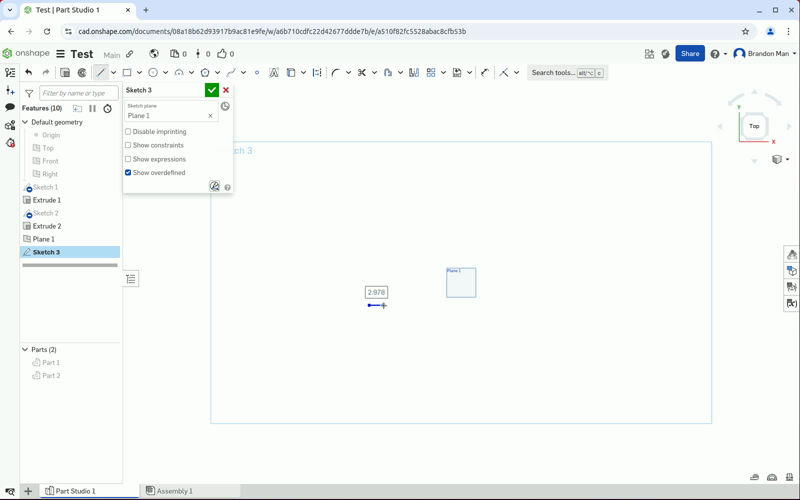
mouse_move(413, 305)
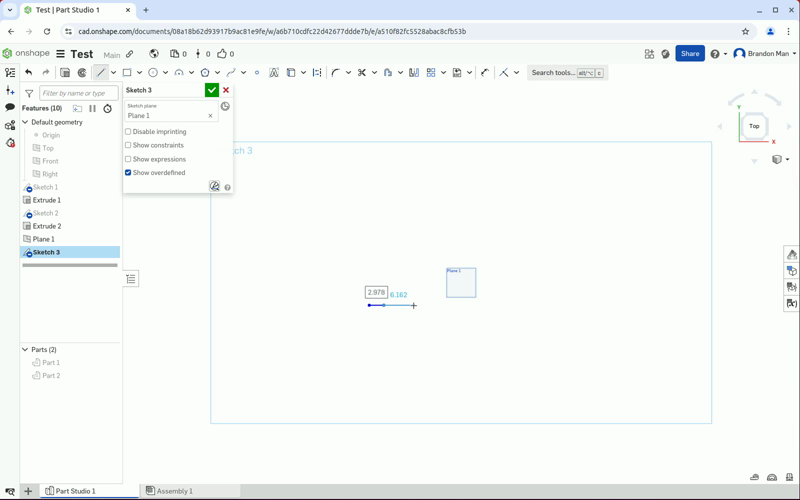
mouse_move(383, 256)
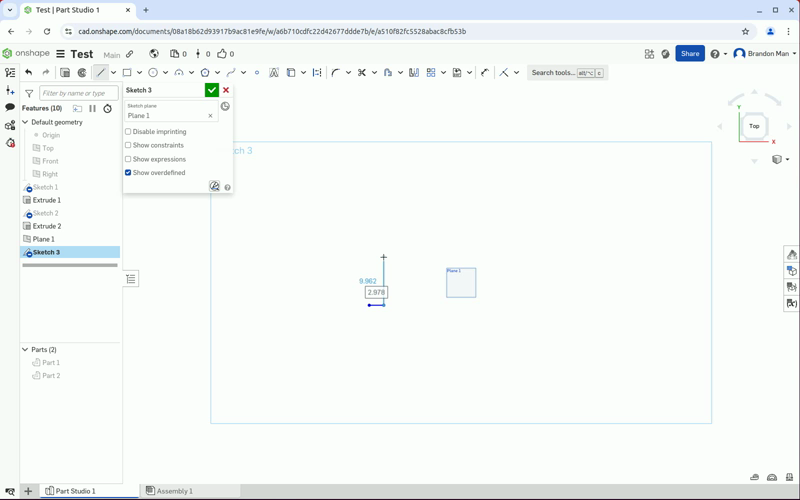
click(383, 256)
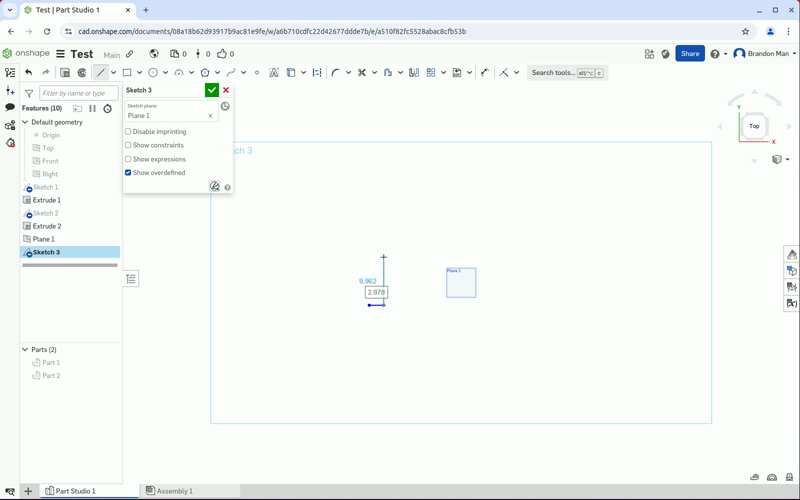
key_up(shift)
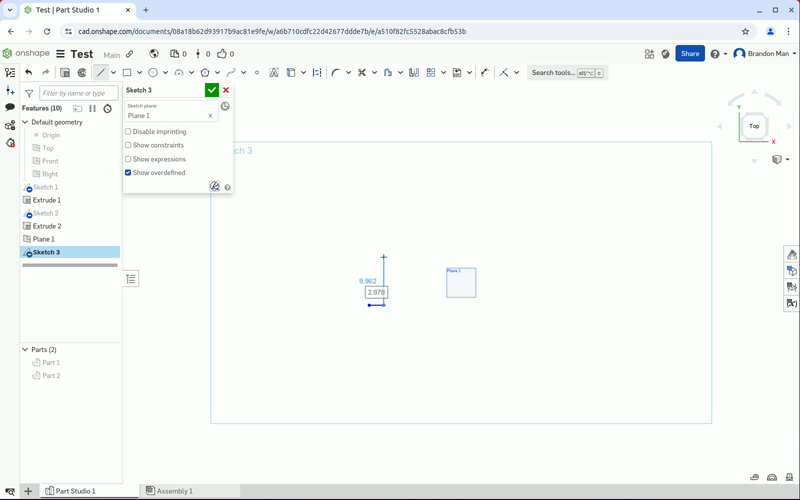
key_down(shift)
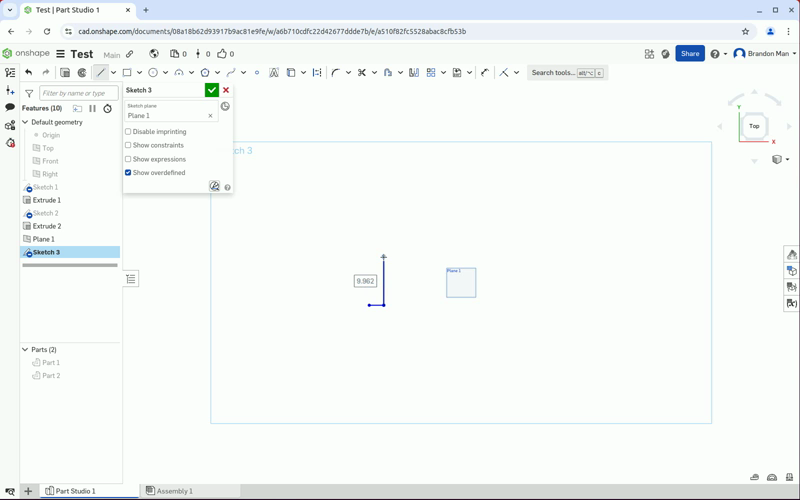
mouse_move(413, 256)
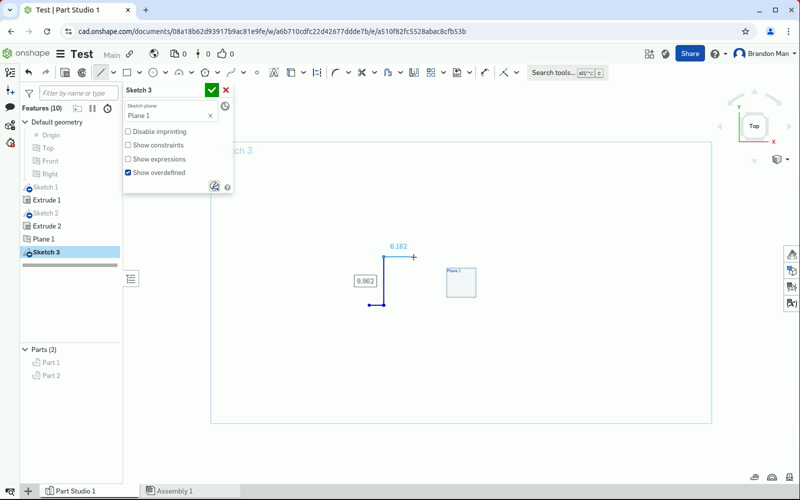
mouse_move(369, 256)
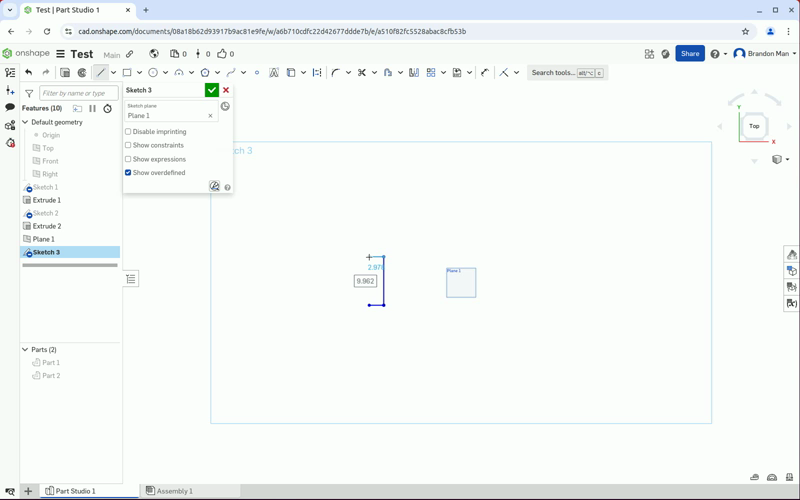
click(369, 256)
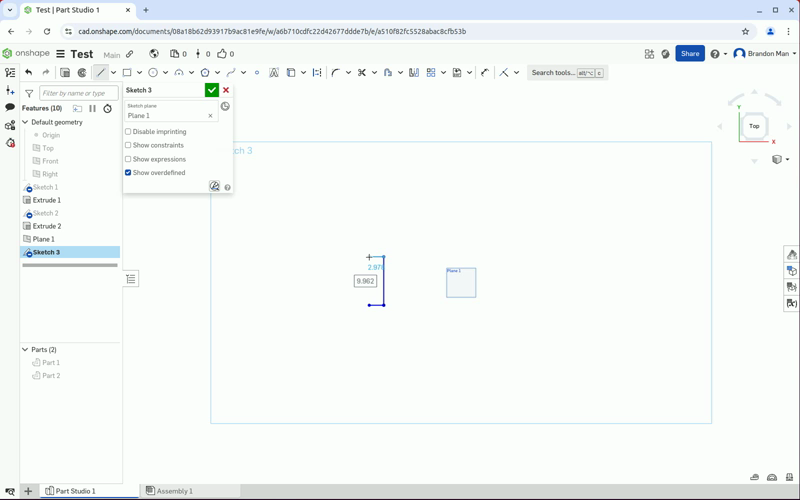
key_up(shift)
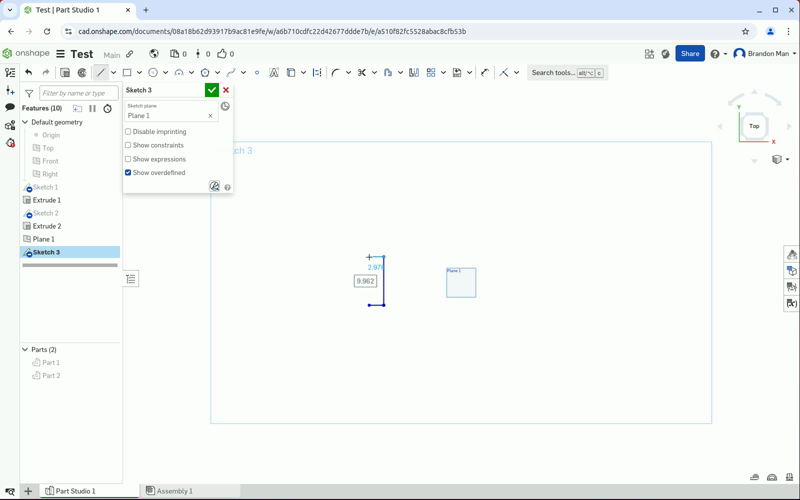
mouse_move(399, 256)
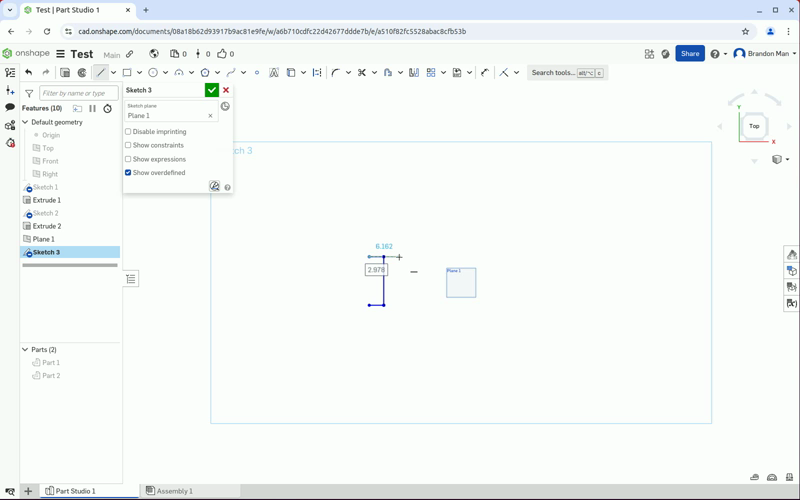
key_down(shift)
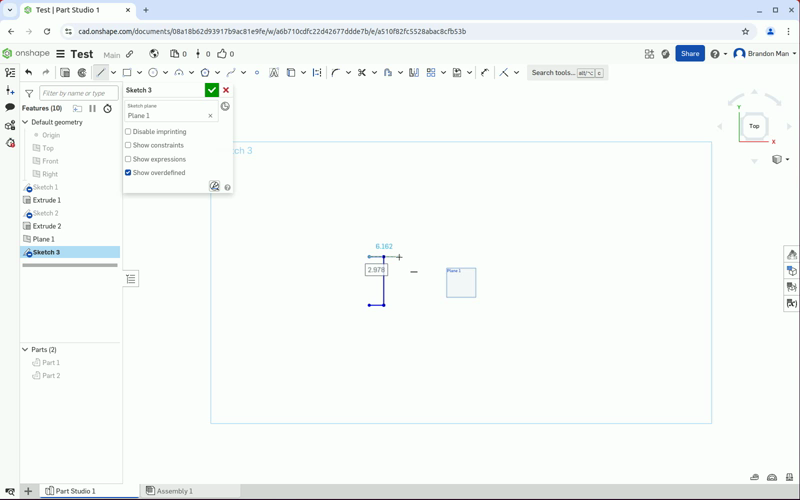
mouse_move(369, 305)
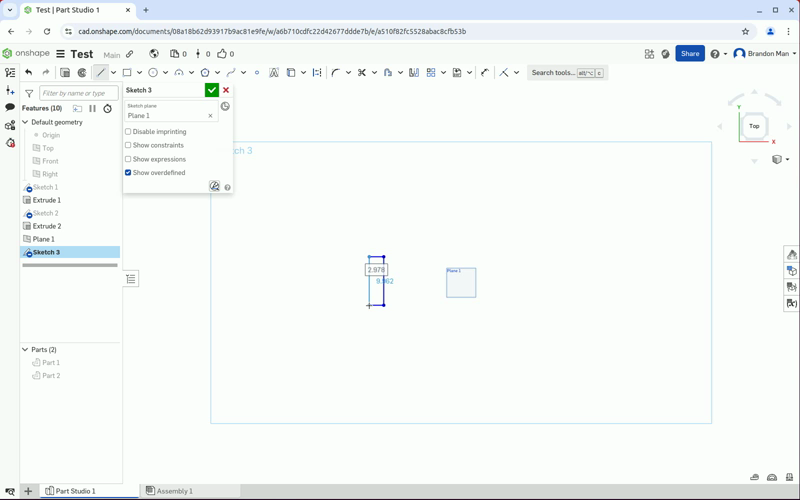
key_up(shift)
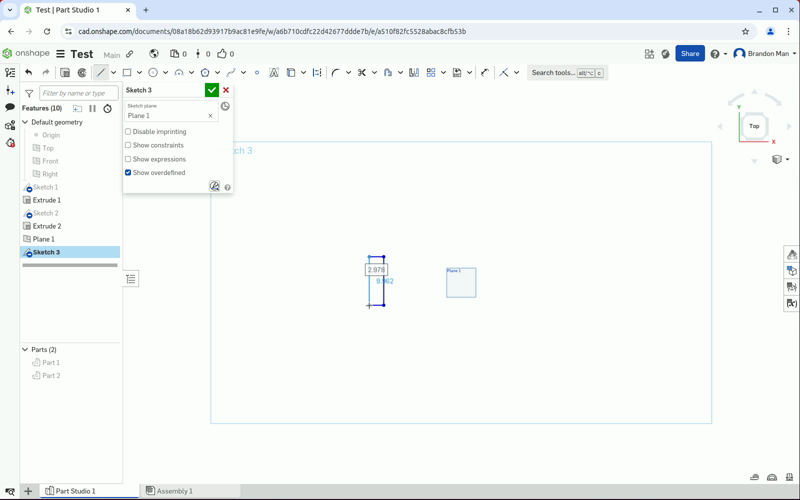
click(369, 305)
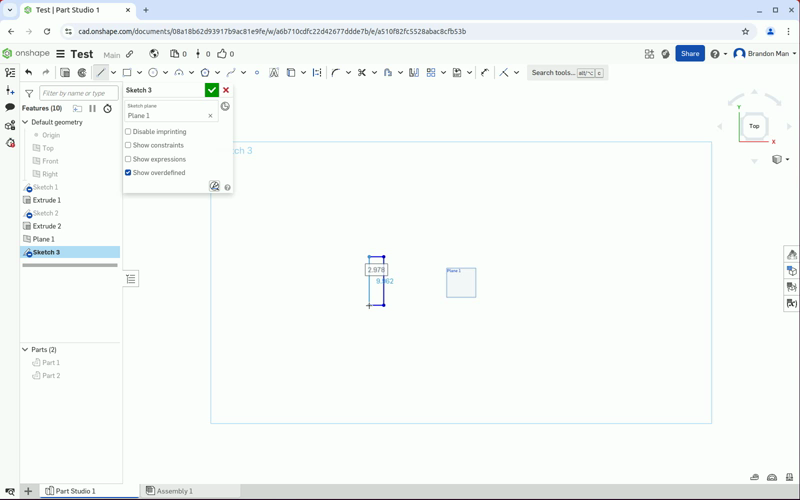
key(esc)
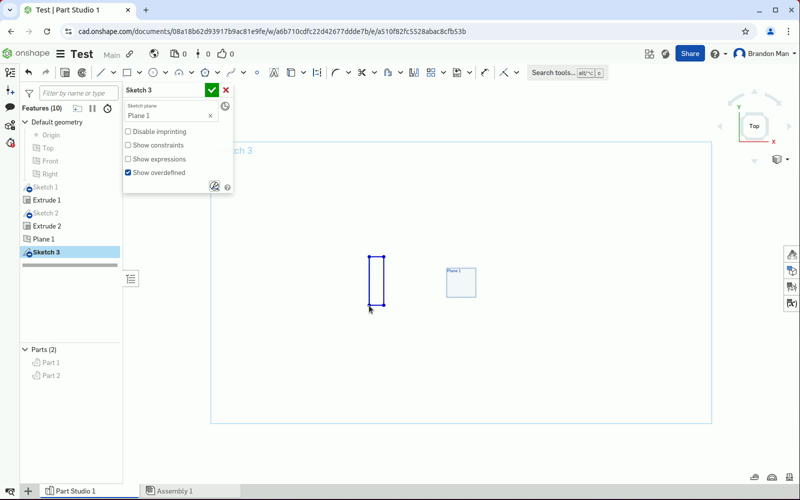
mouse_move(374, 290)
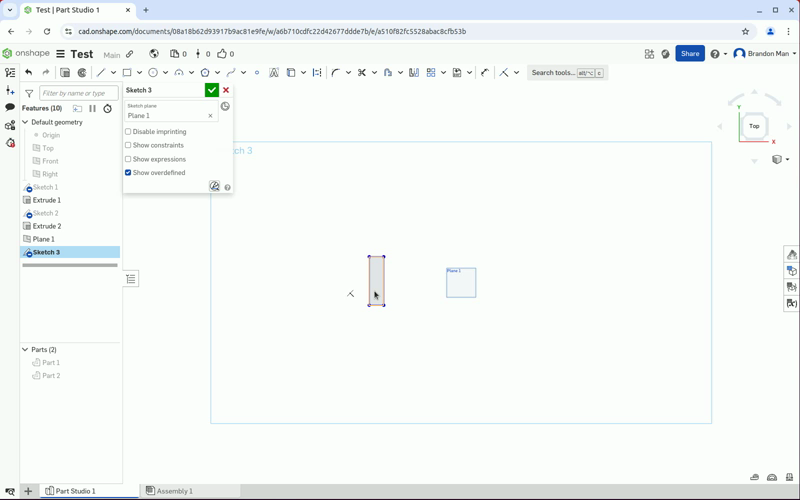
scroll(6)
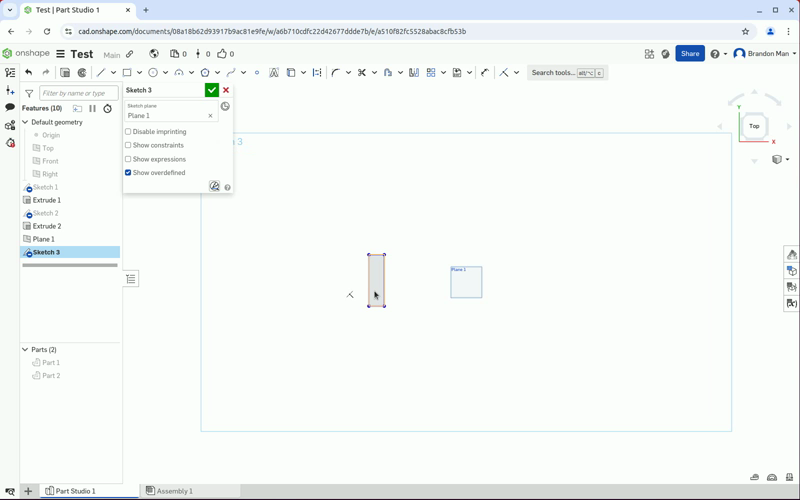
scroll(6)
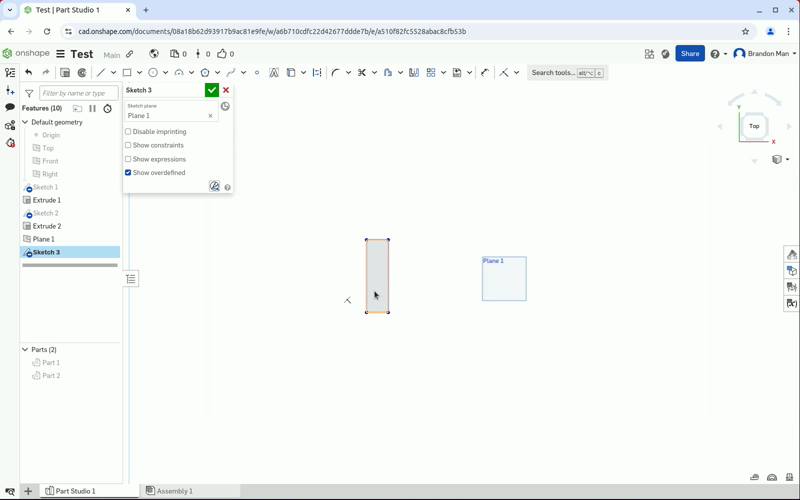
scroll(6)
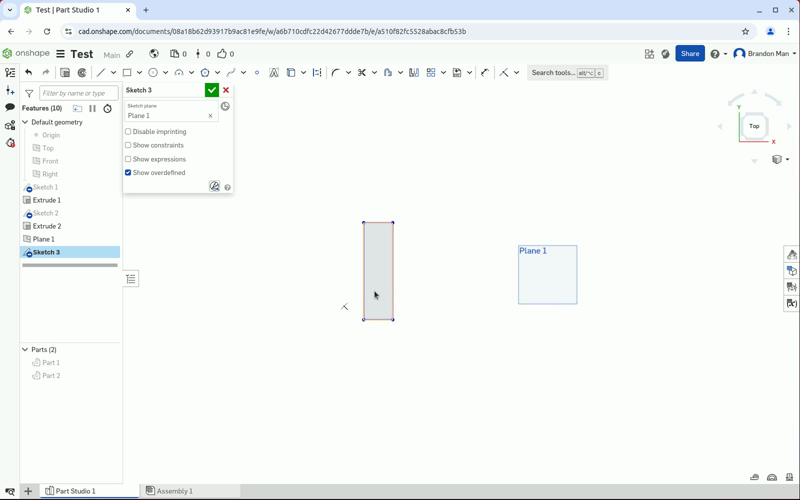
scroll(6)
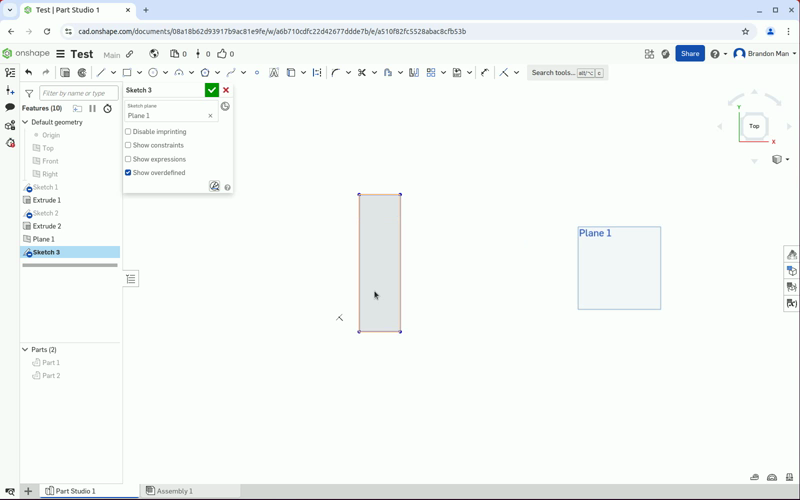
scroll(6)
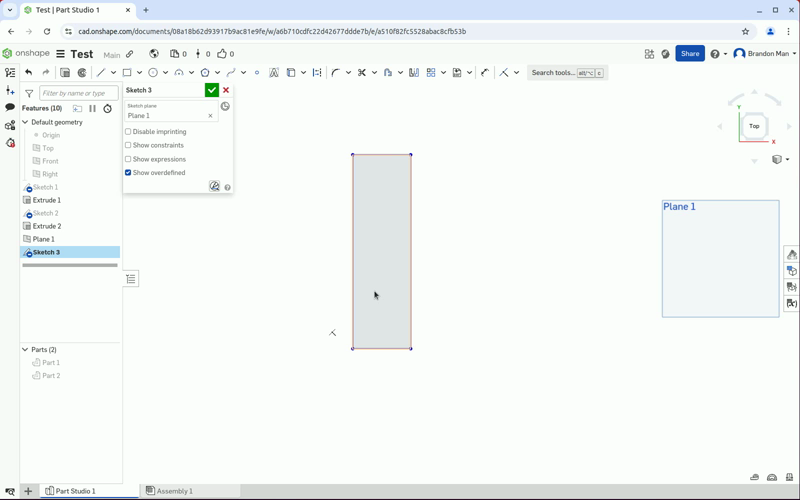
scroll(6)
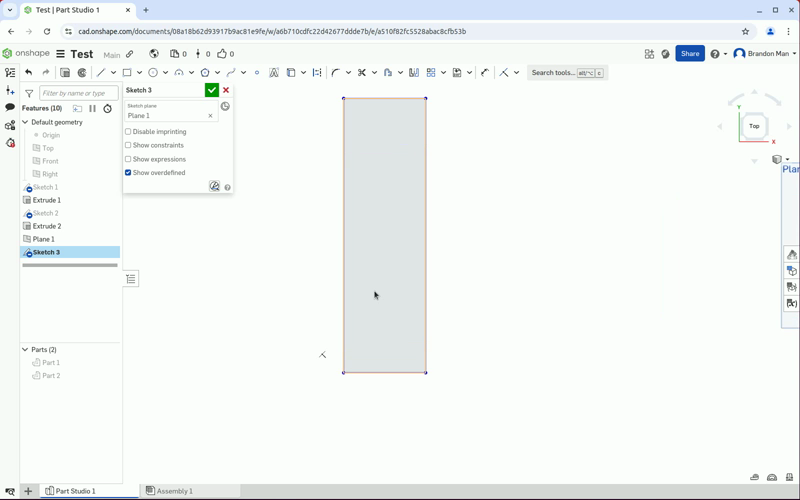
scroll(6)
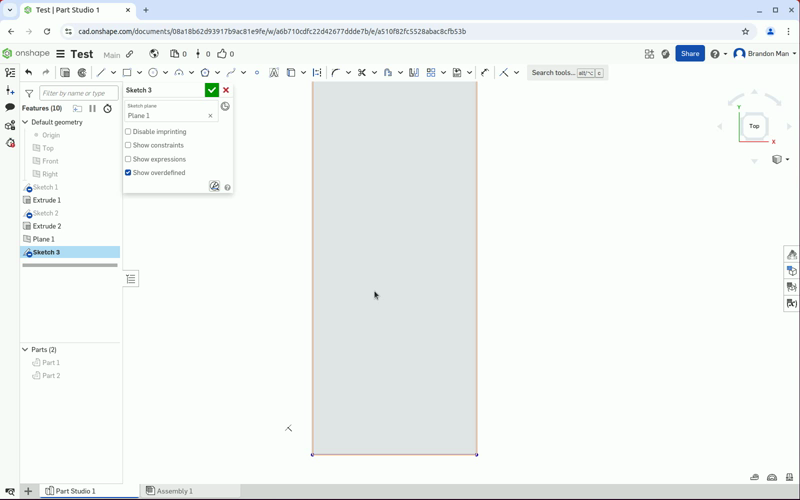
click(374, 290)
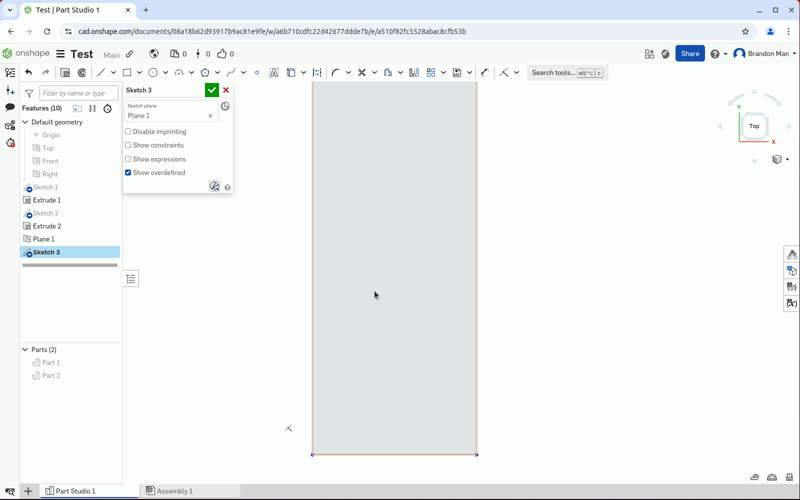
scroll(-6)
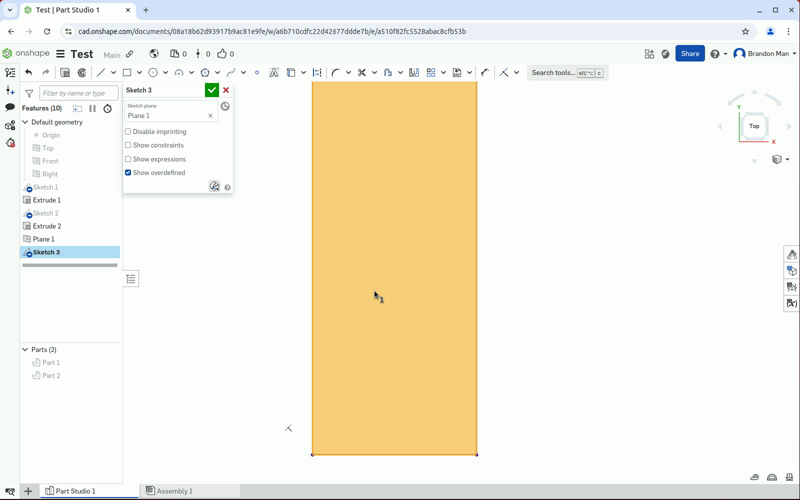
scroll(-6)
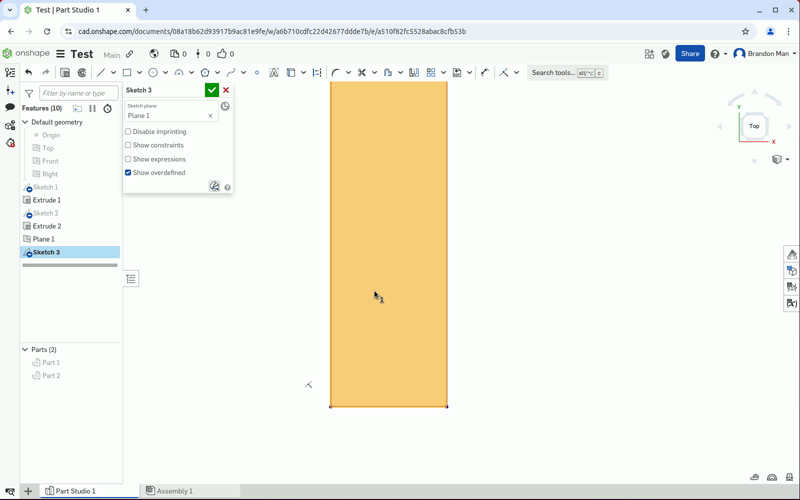
scroll(-6)
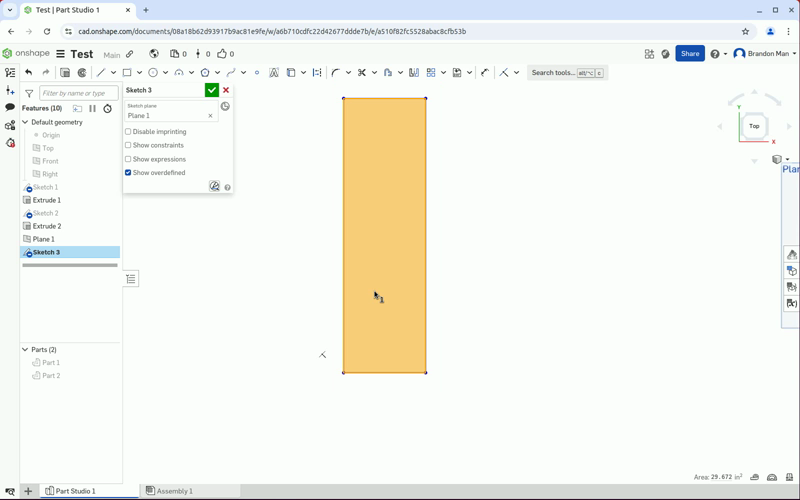
scroll(-6)
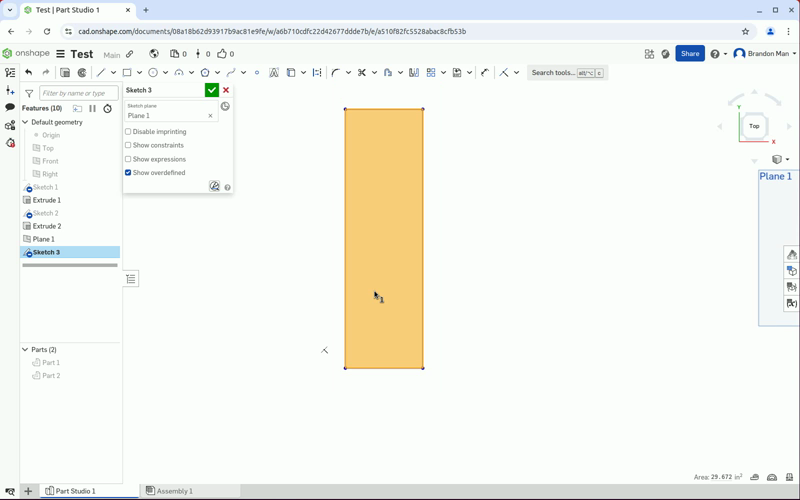
scroll(-6)
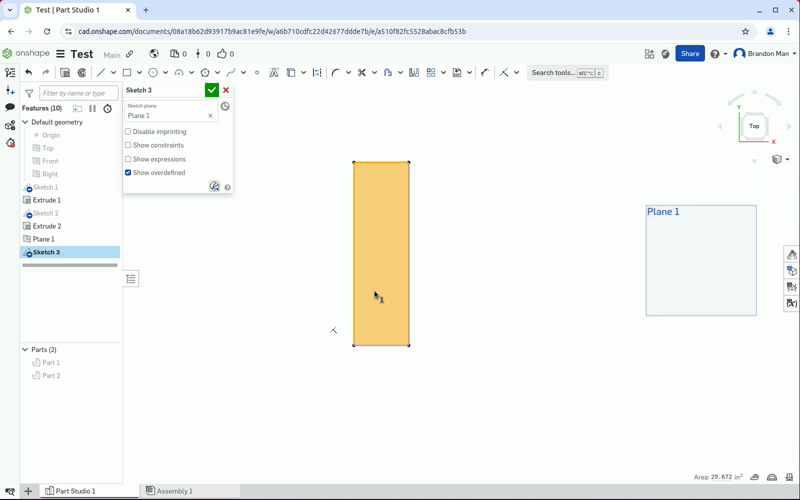
scroll(-6)
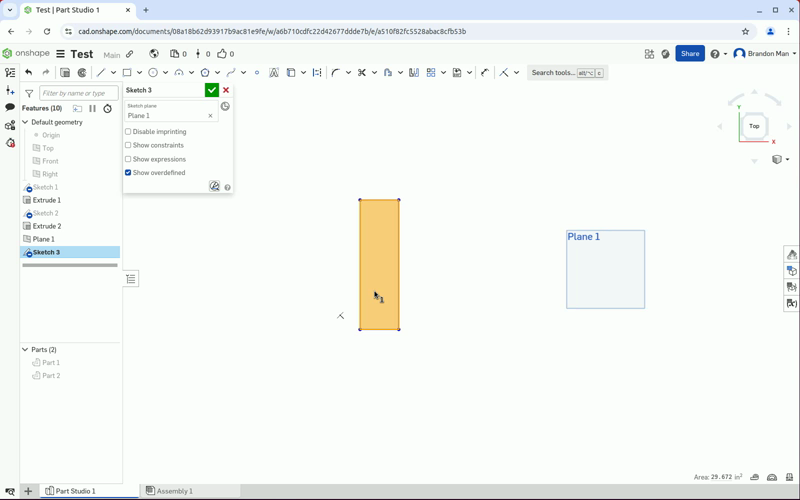
scroll(-6)
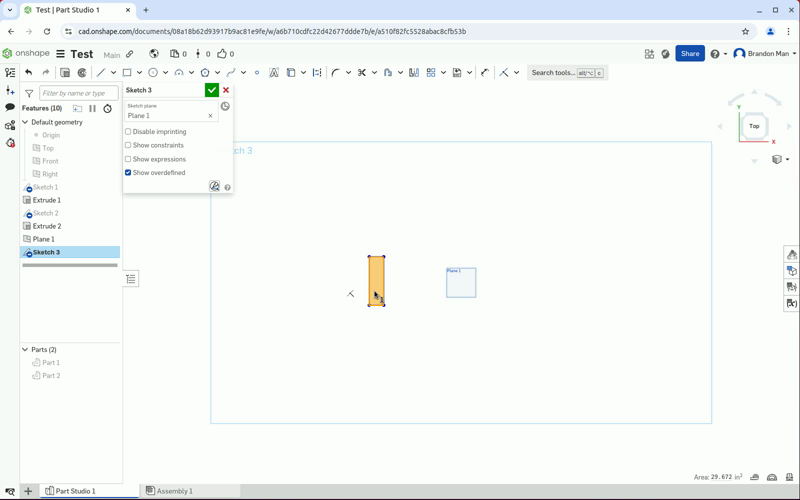
mouse_move(73, 352)
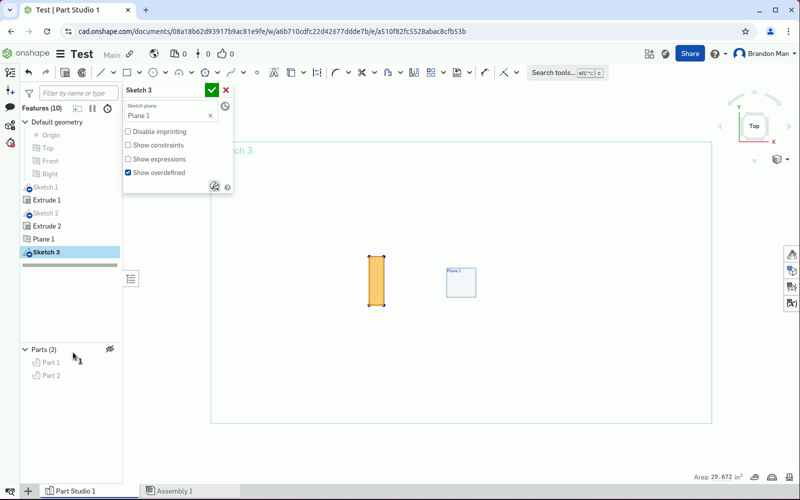
key(shift+y)
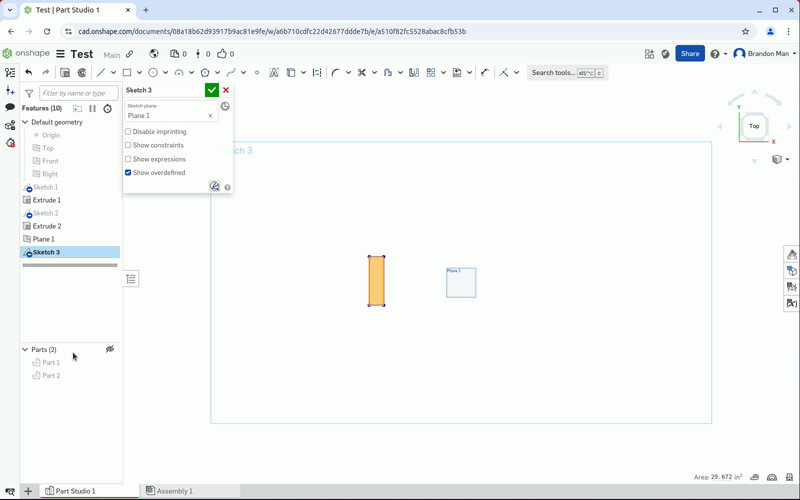
key(shift+e)
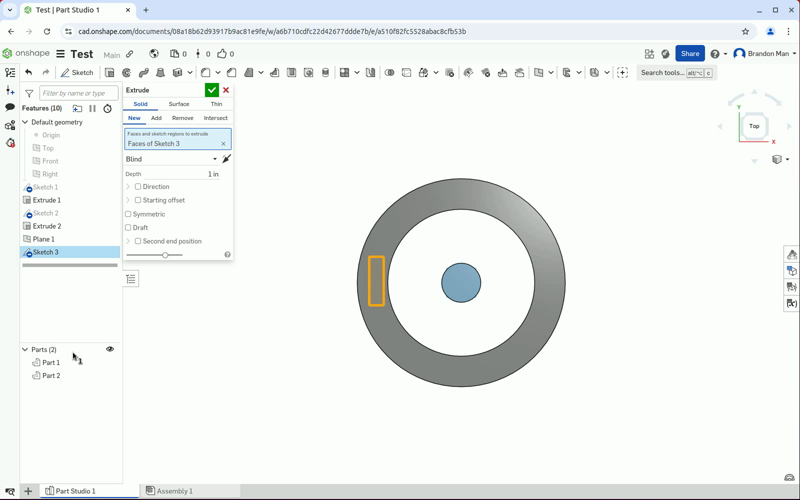
mouse_move(143, 106)
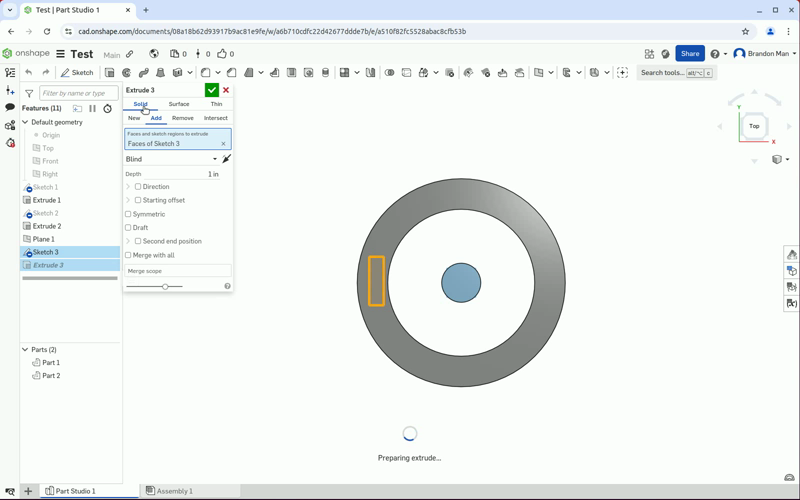
click(143, 106)
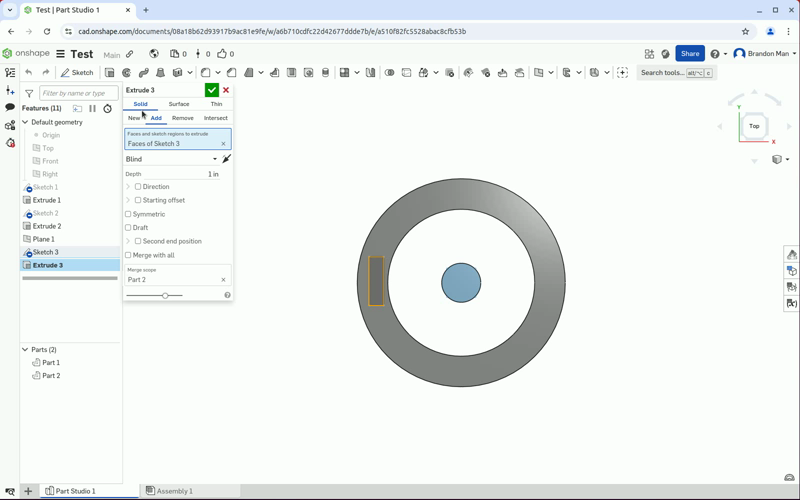
mouse_move(137, 120)
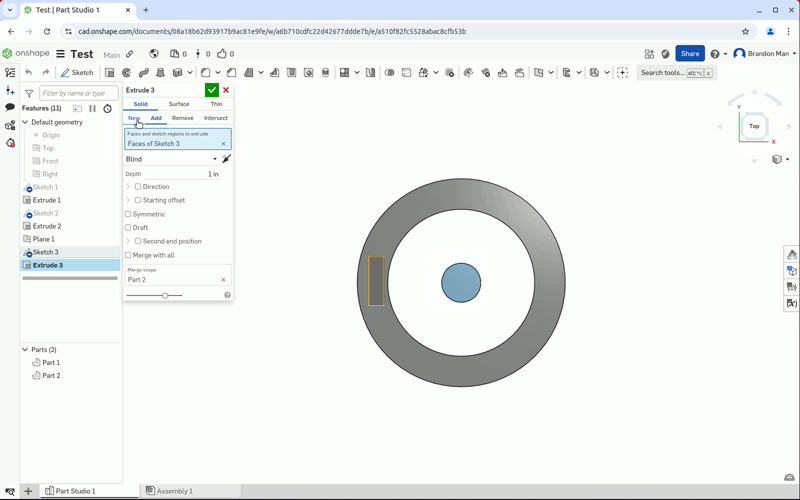
click(137, 120)
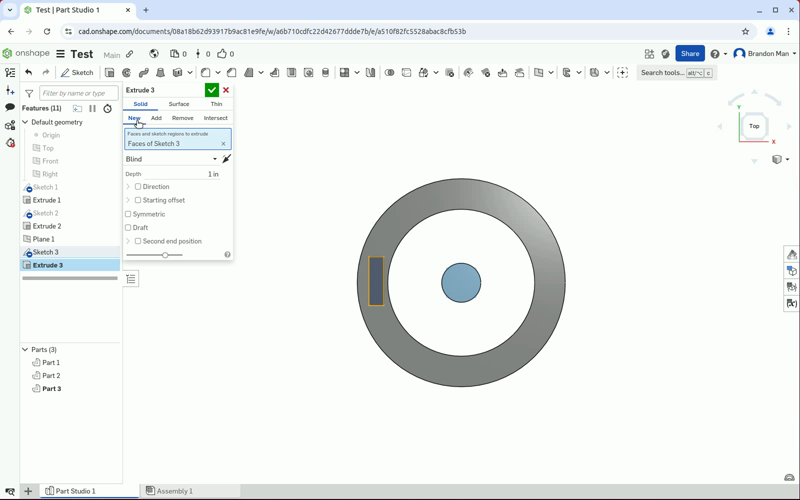
key(tab, 4)
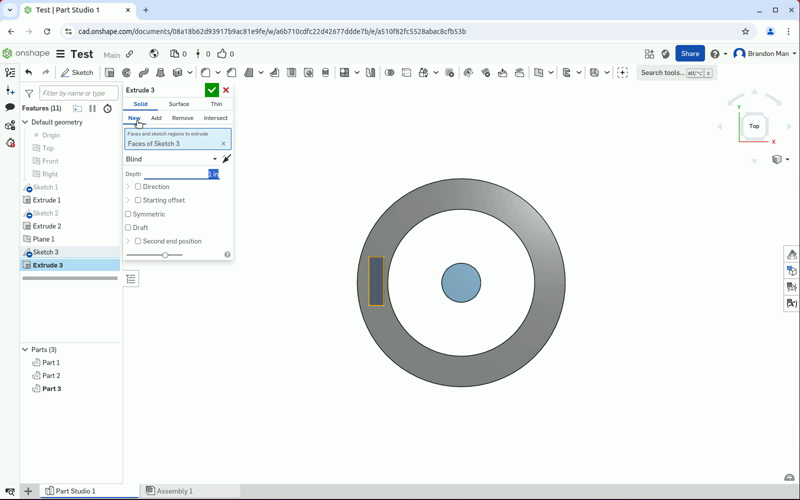
text(8.666)
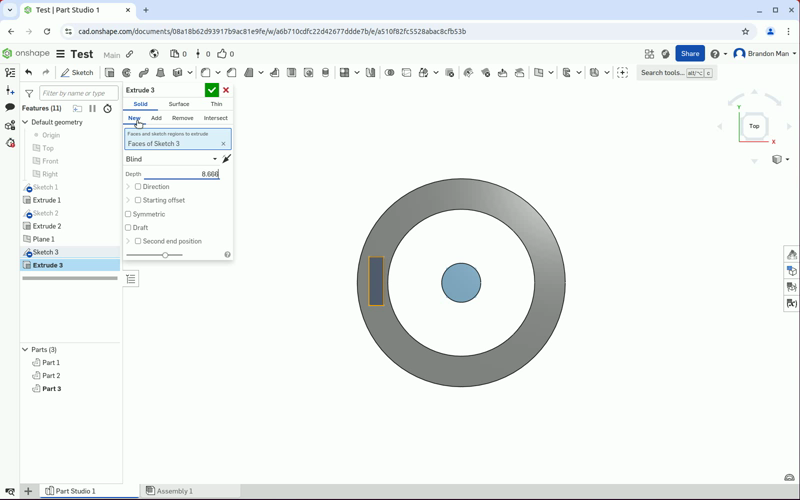
key(enter)
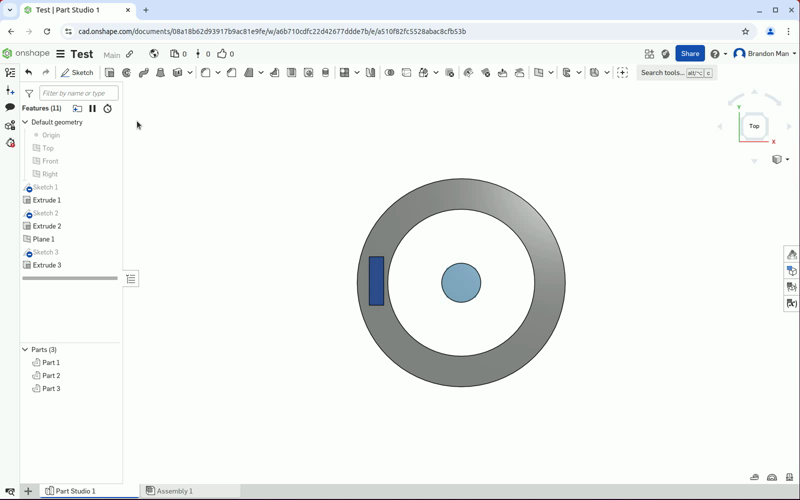
key(shift+h)
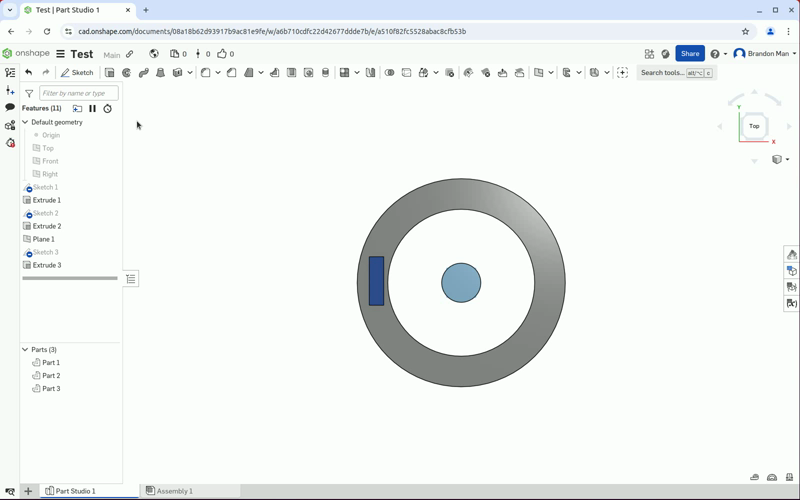
key(shift+h)
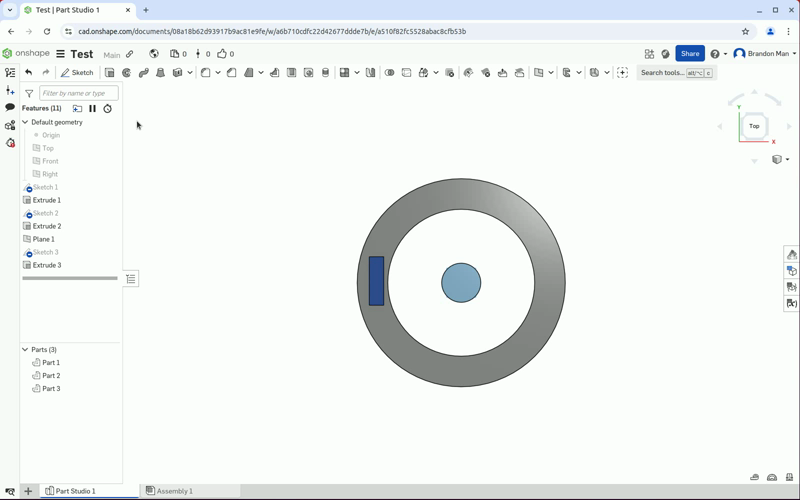
mouse_move(73, 189)
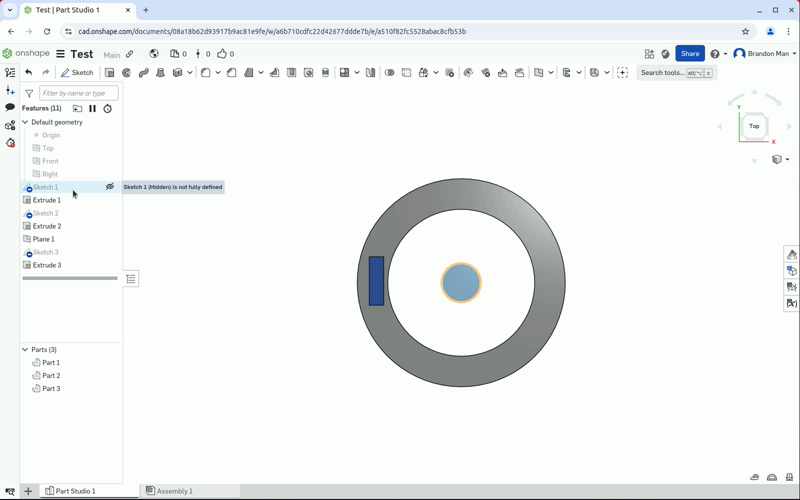
click(73, 189)
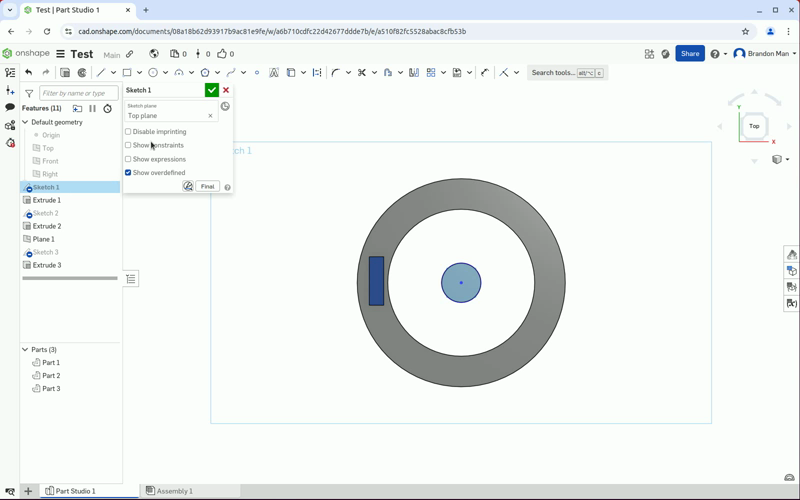
mouse_move(229, 92)
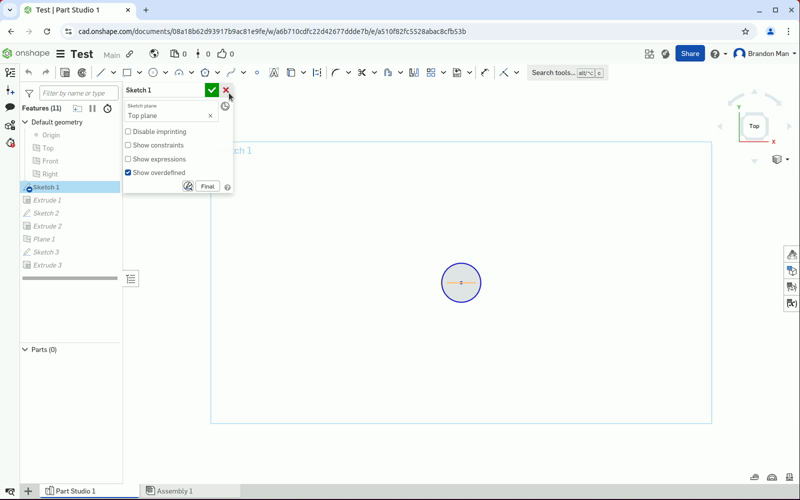
click(229, 92)
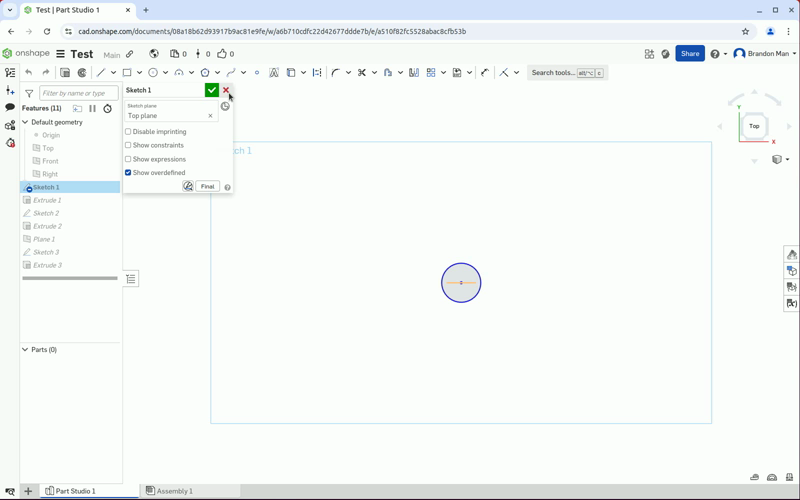
key(shift+s)
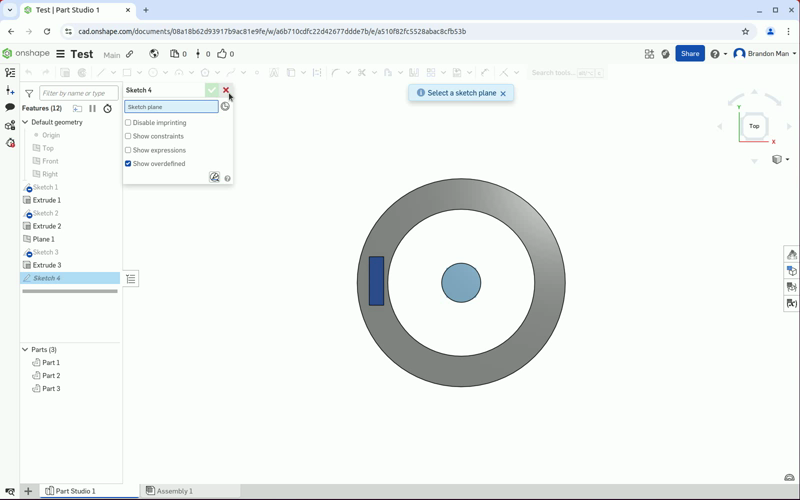
mouse_move(73, 241)
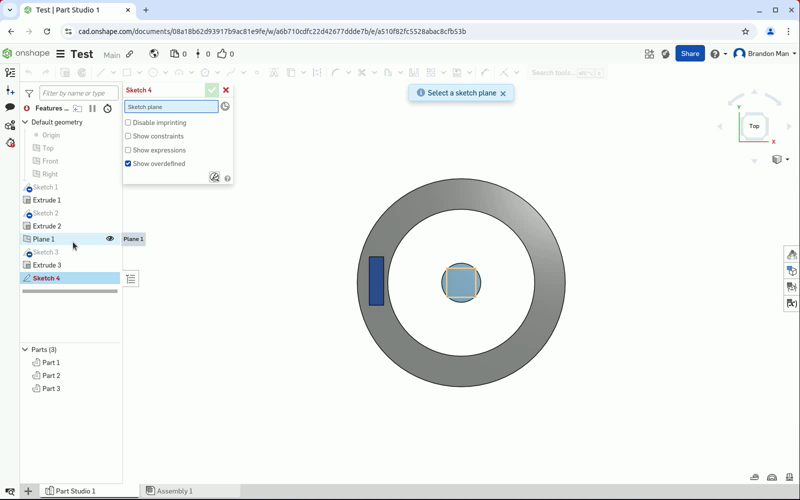
click(73, 241)
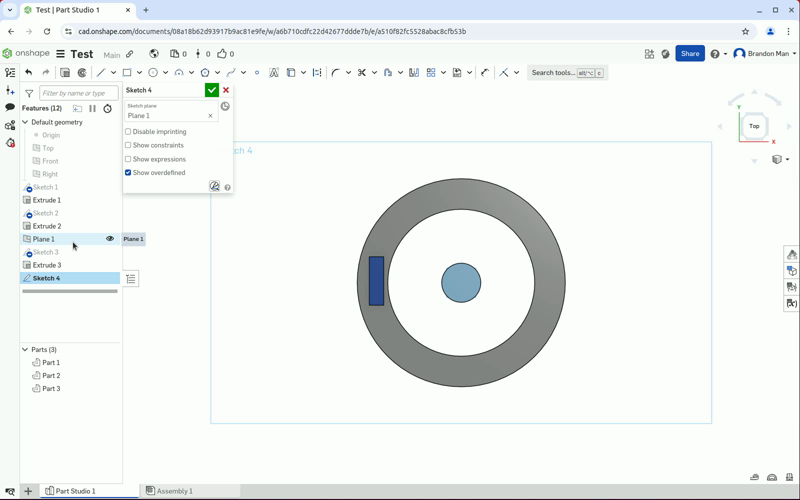
mouse_move(73, 352)
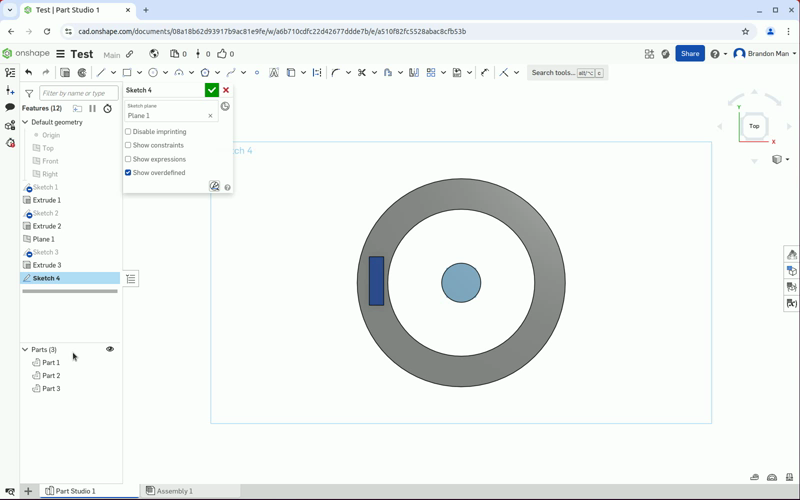
key(y)
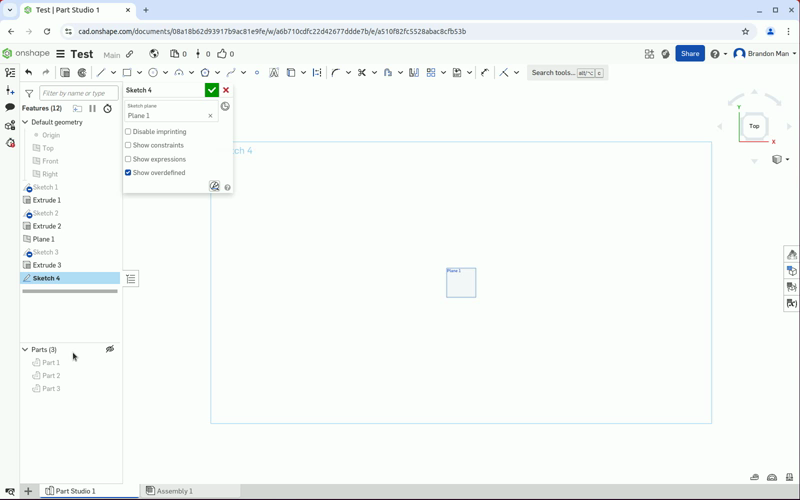
key(c)
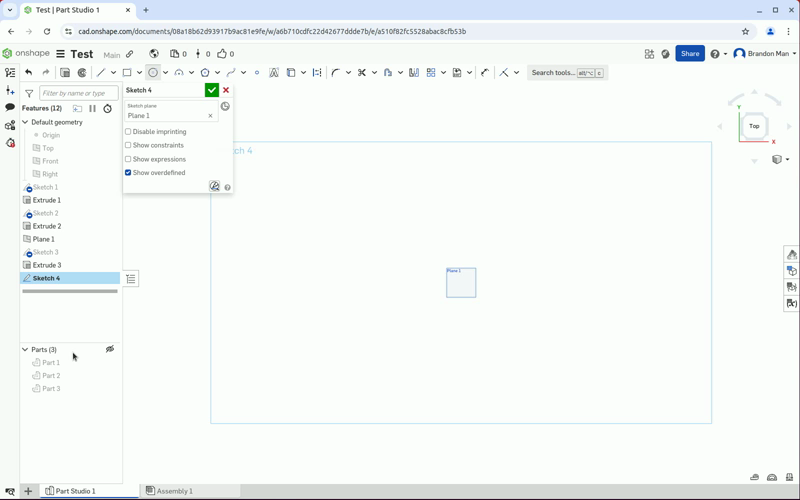
key_down(shift)
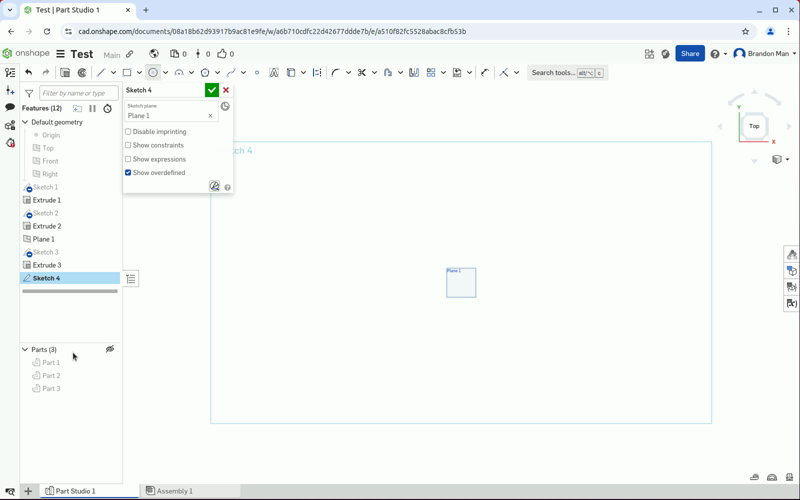
mouse_move(553, 282)
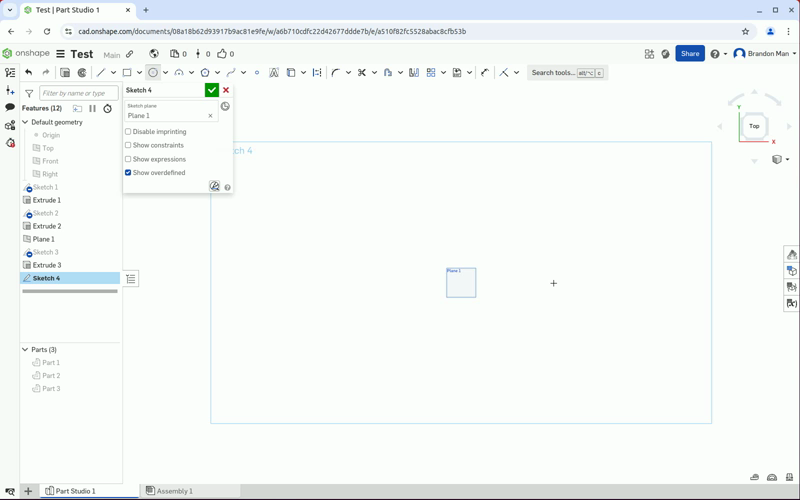
click(553, 282)
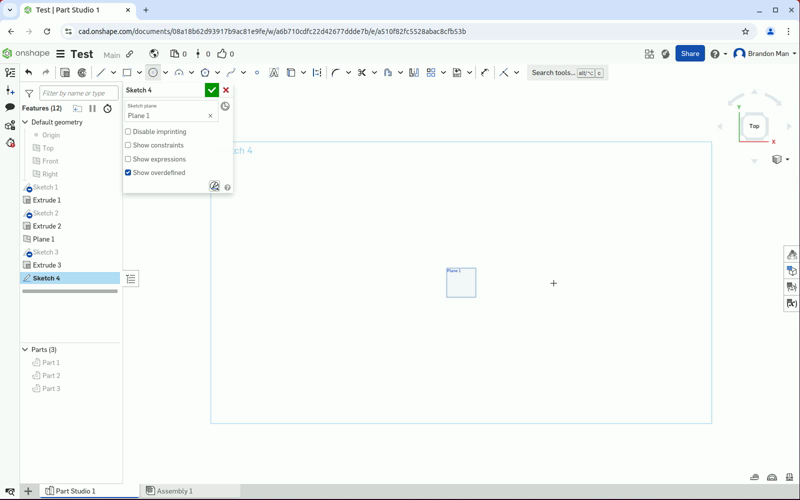
key_up(shift)
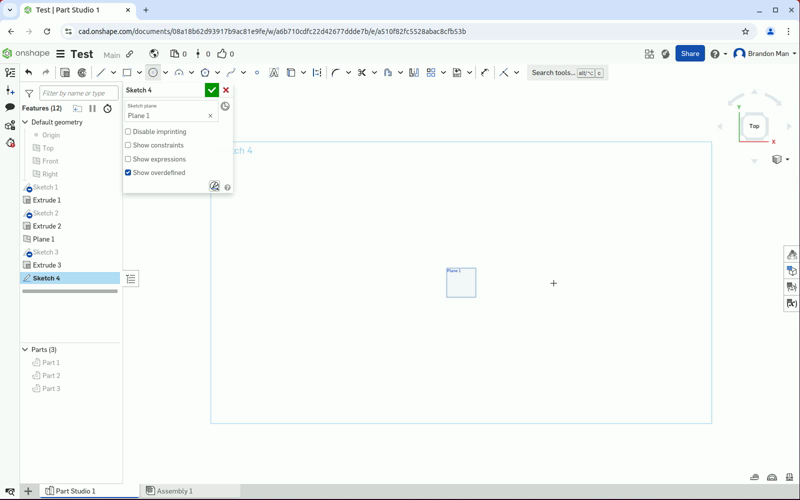
mouse_move(562, 282)
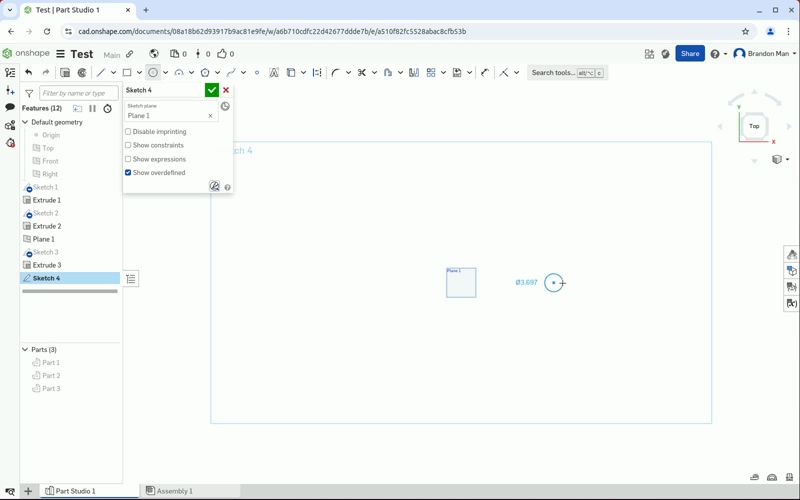
click(562, 282)
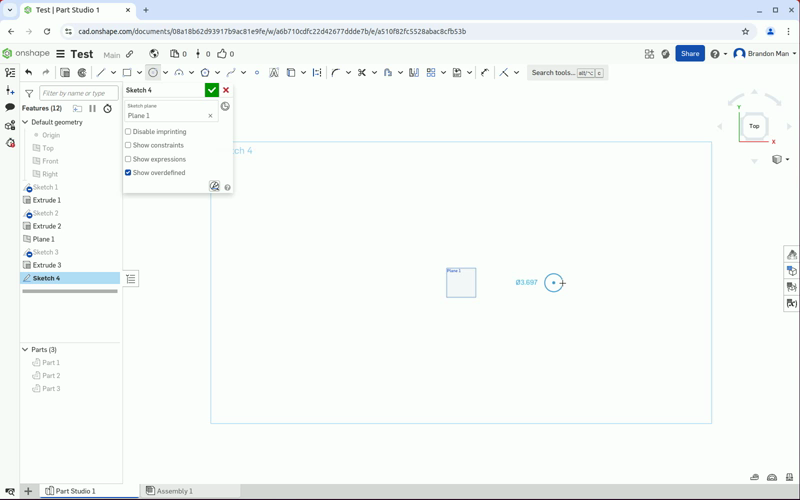
key(esc)
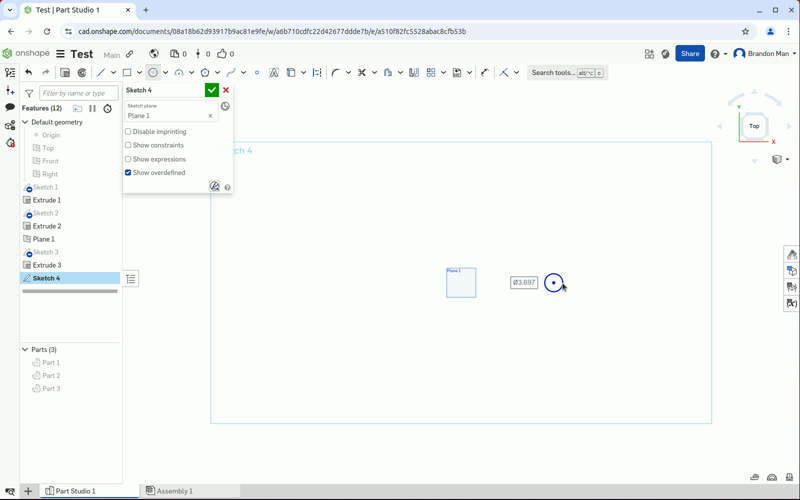
mouse_move(561, 280)
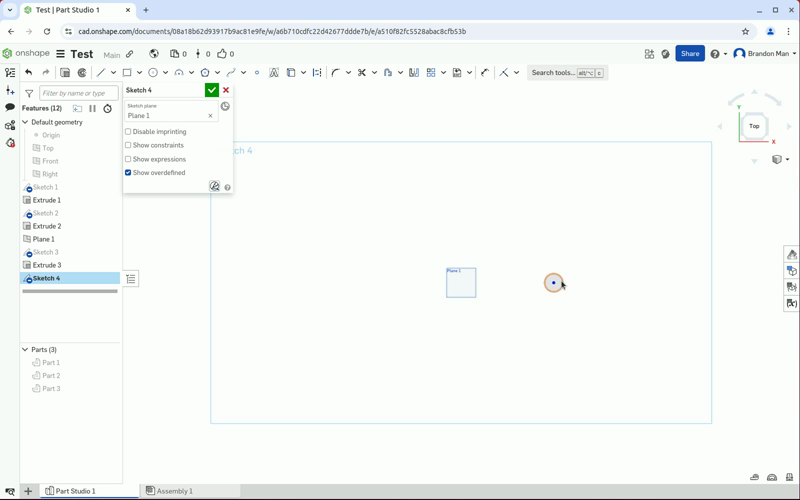
scroll(6)
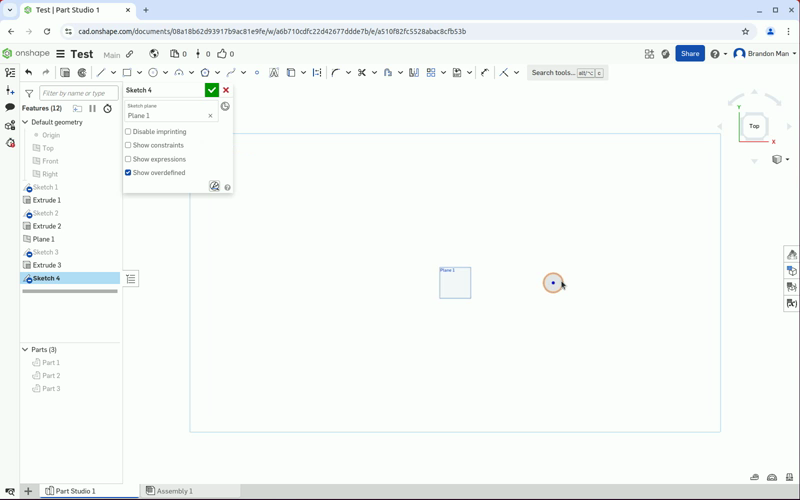
scroll(6)
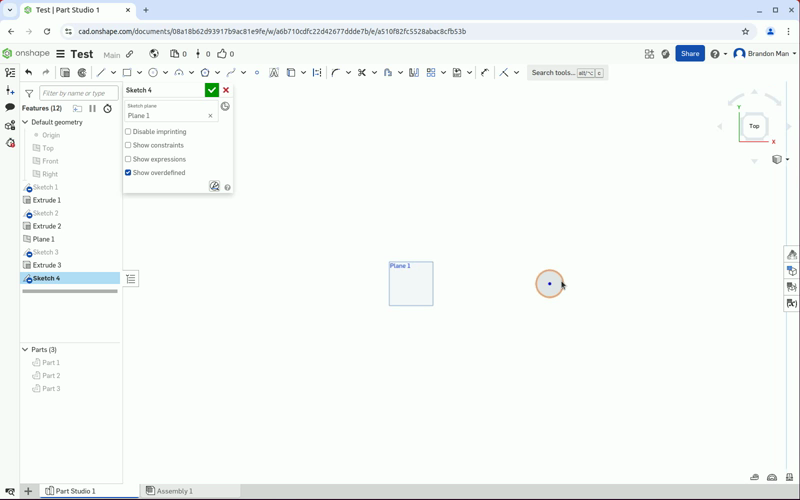
scroll(6)
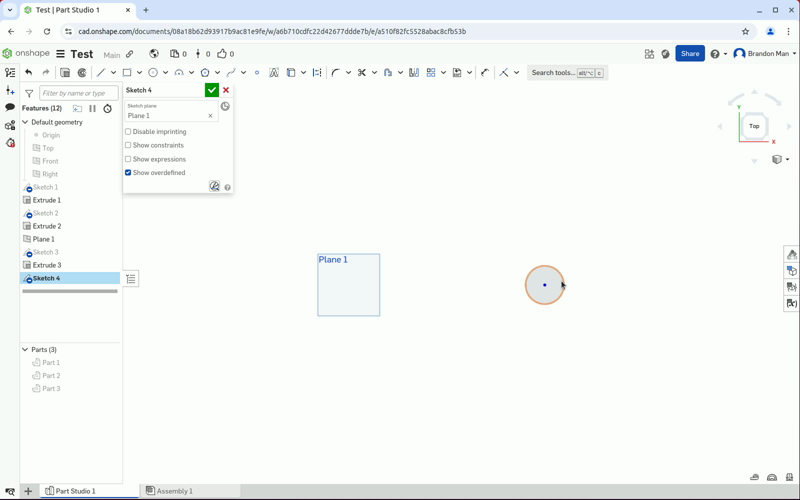
scroll(6)
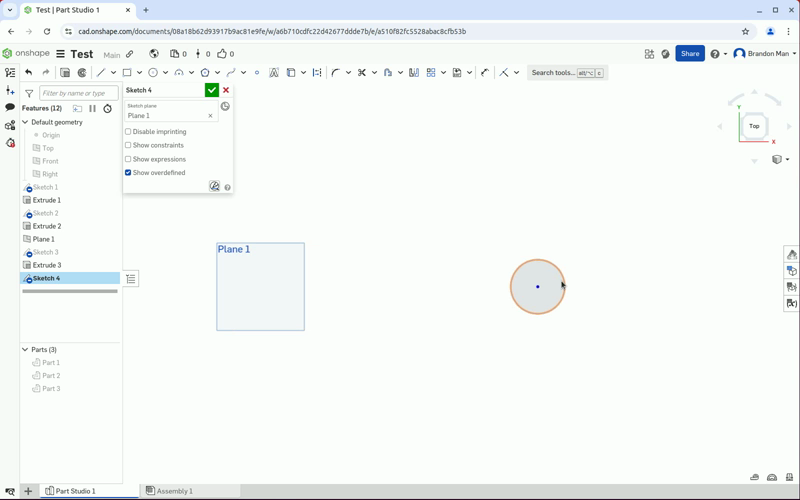
scroll(6)
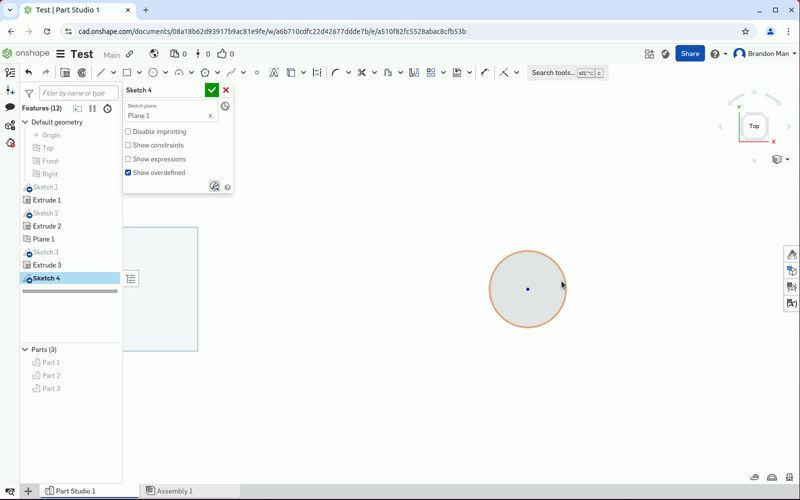
scroll(6)
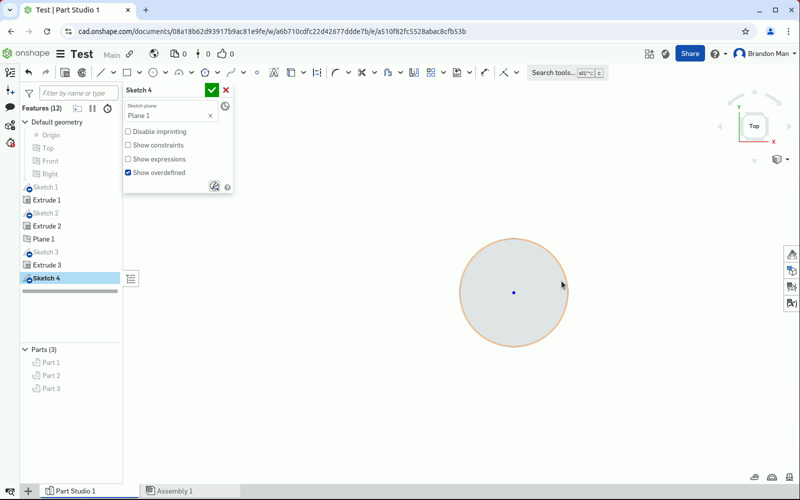
scroll(6)
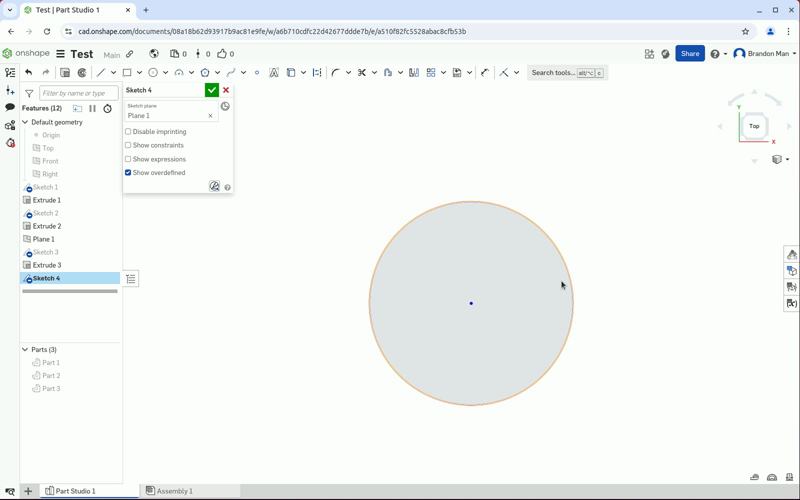
click(561, 280)
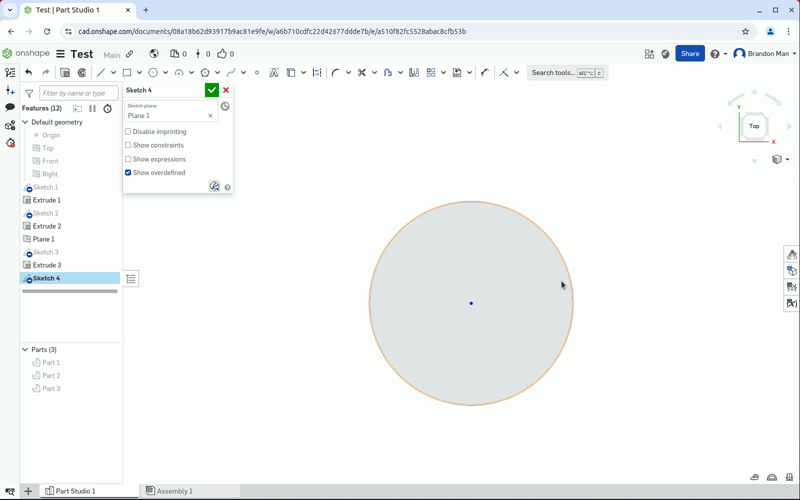
scroll(-6)
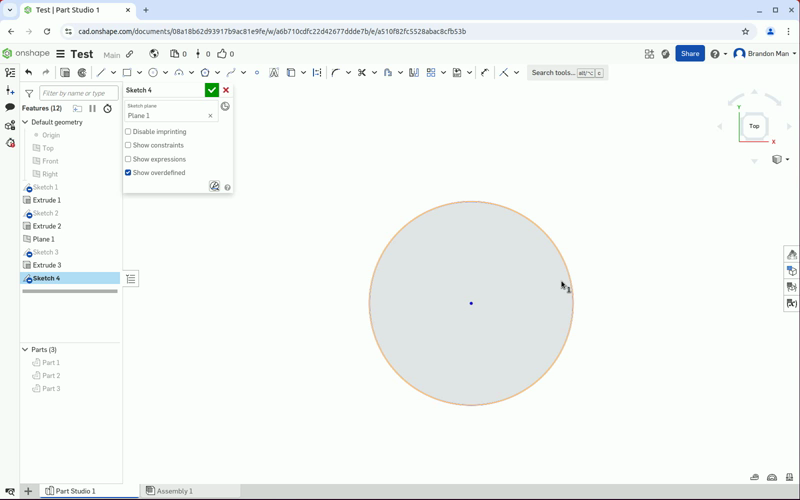
scroll(-6)
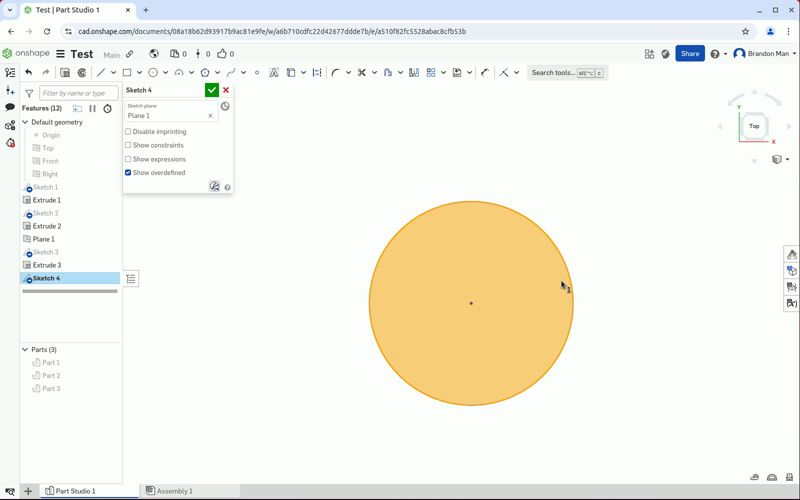
scroll(-6)
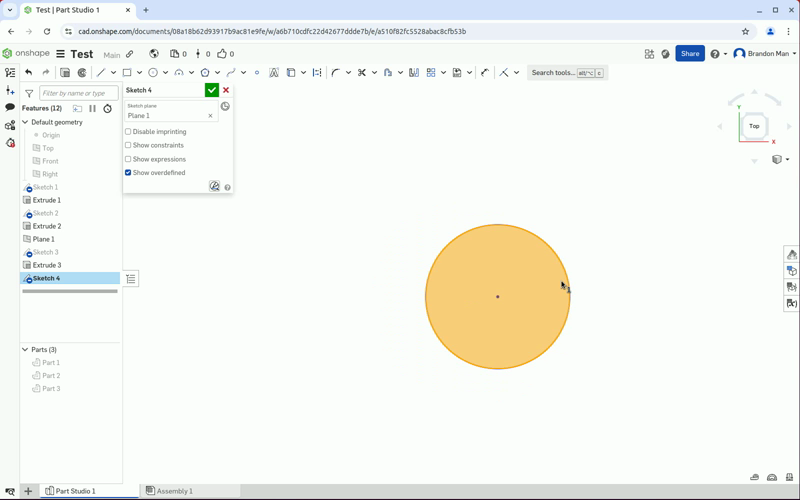
scroll(-6)
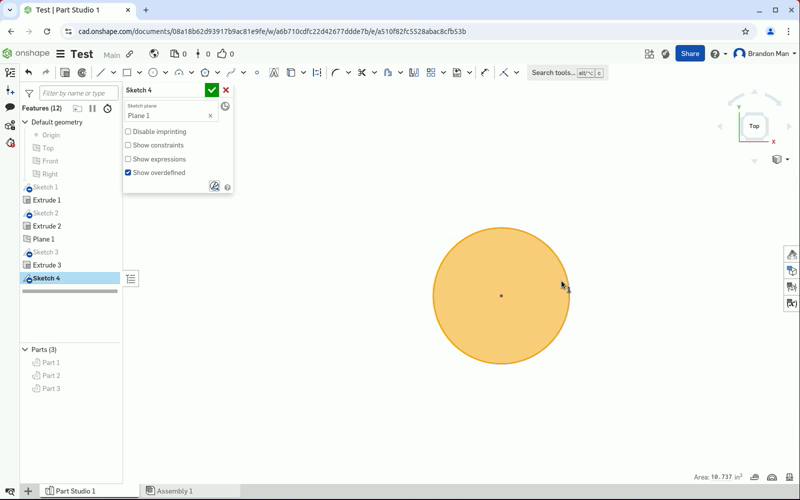
scroll(-6)
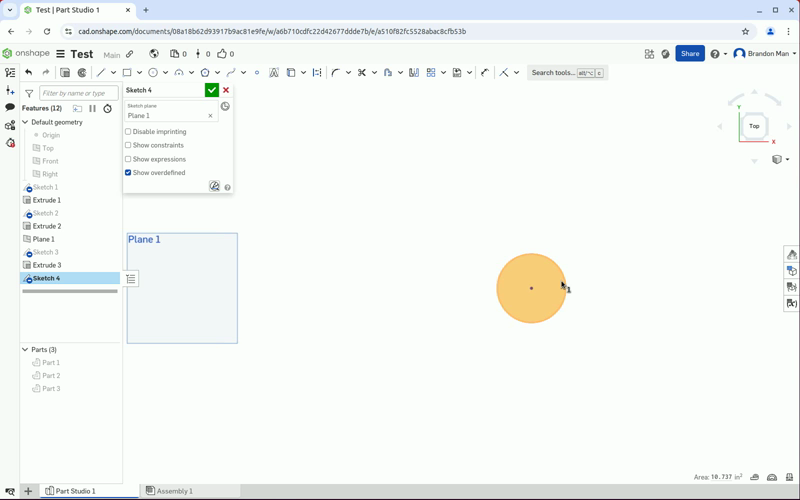
scroll(-6)
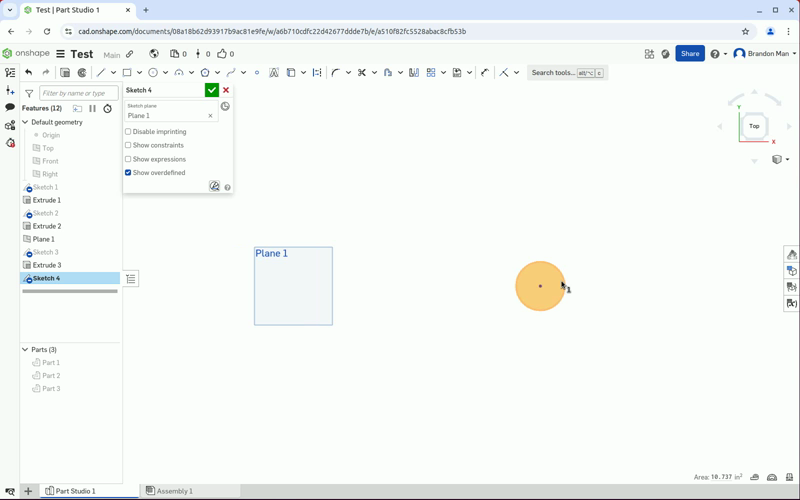
scroll(-6)
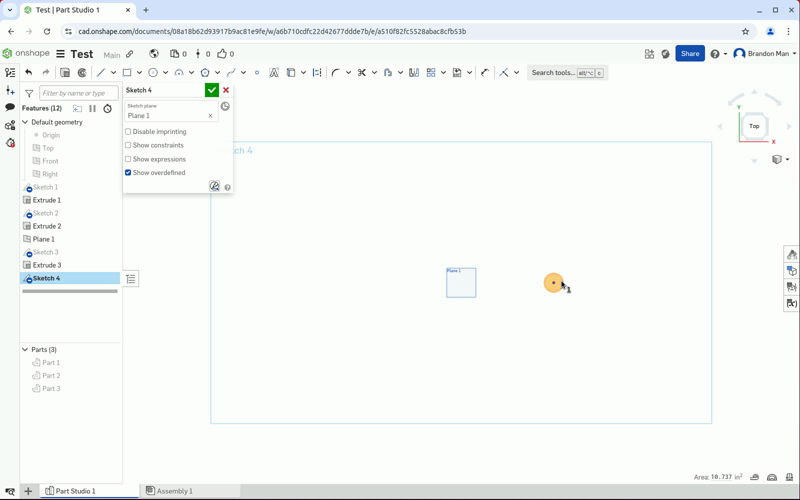
mouse_move(73, 352)
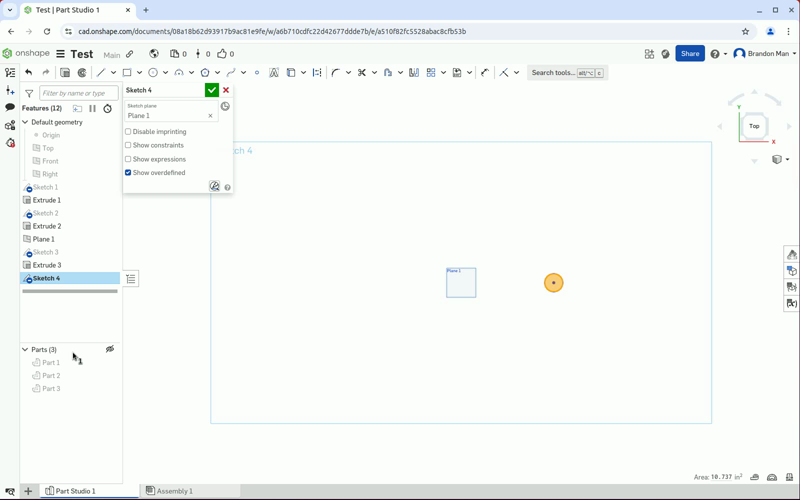
key(shift+y)
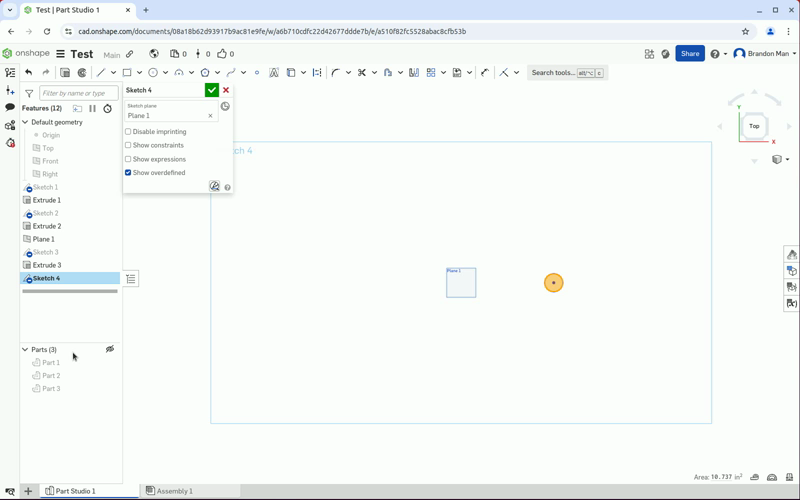
key(shift+e)
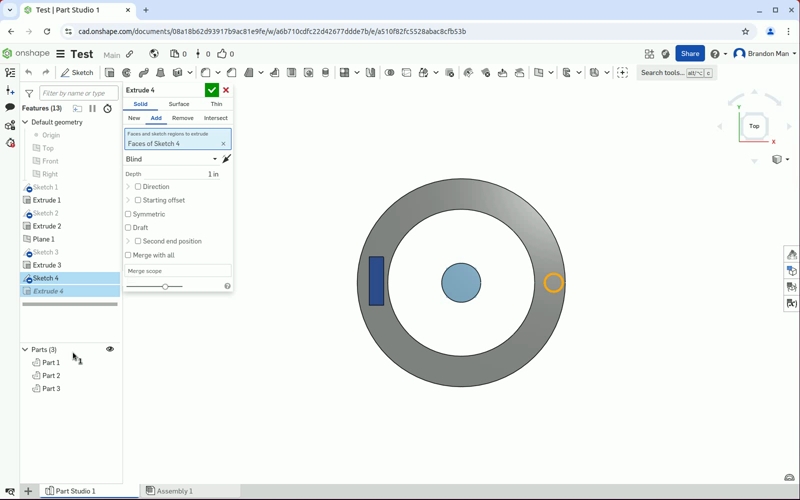
mouse_move(143, 106)
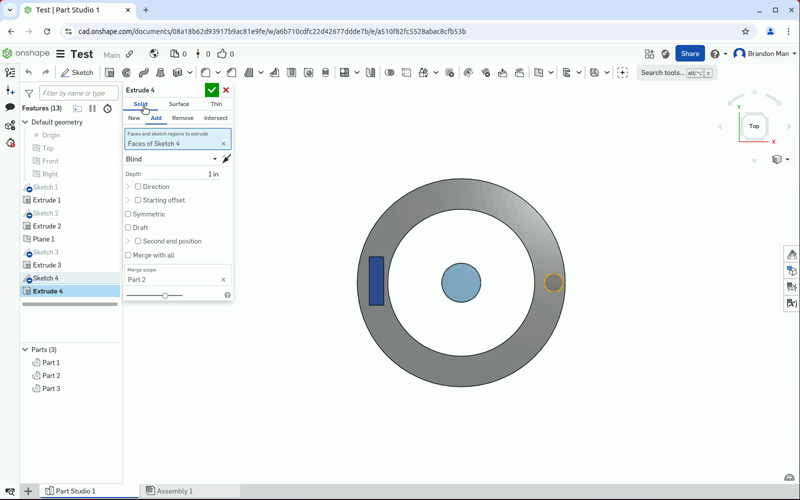
click(143, 106)
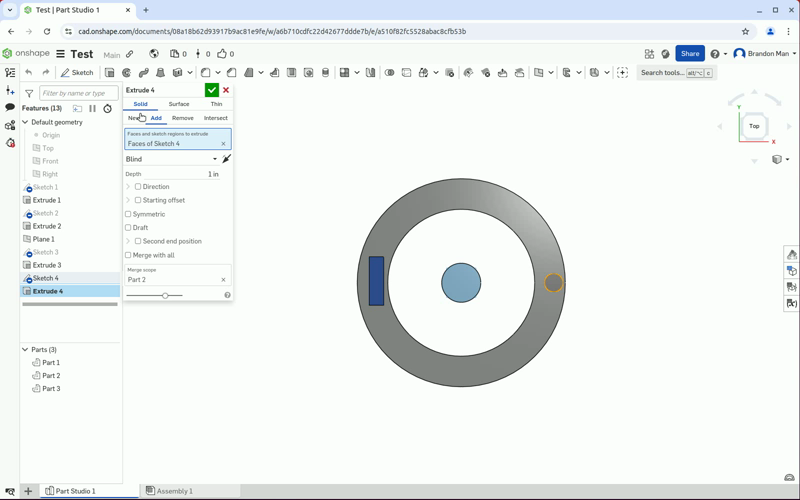
mouse_move(137, 120)
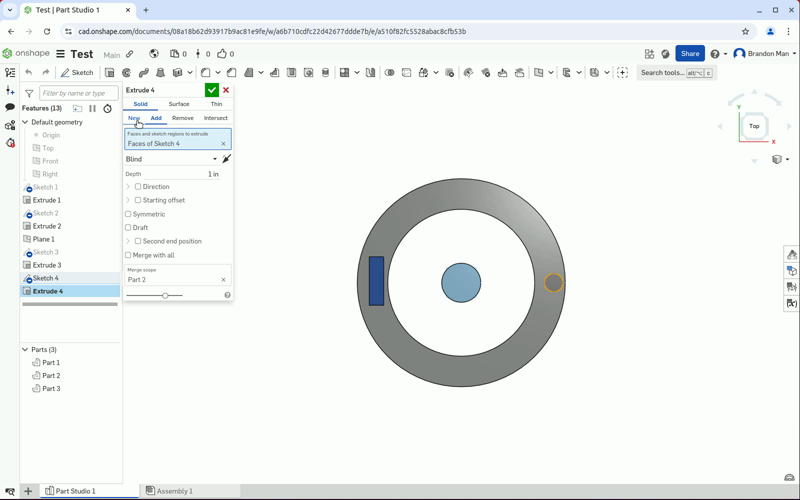
click(137, 120)
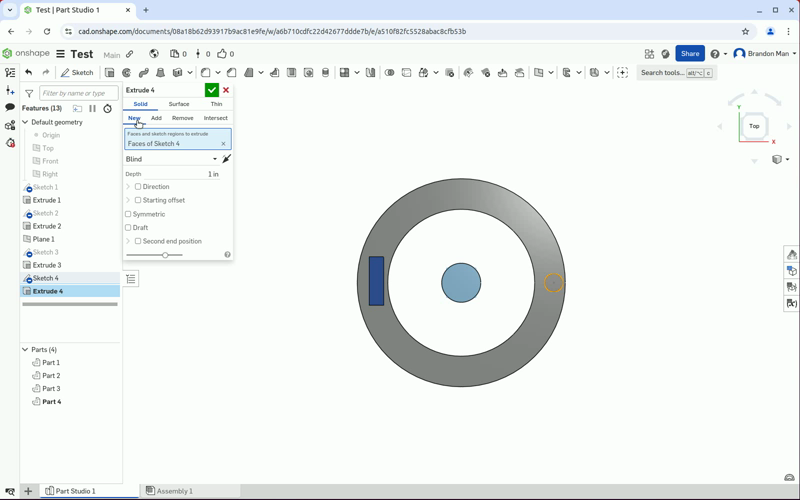
key(tab, 4)
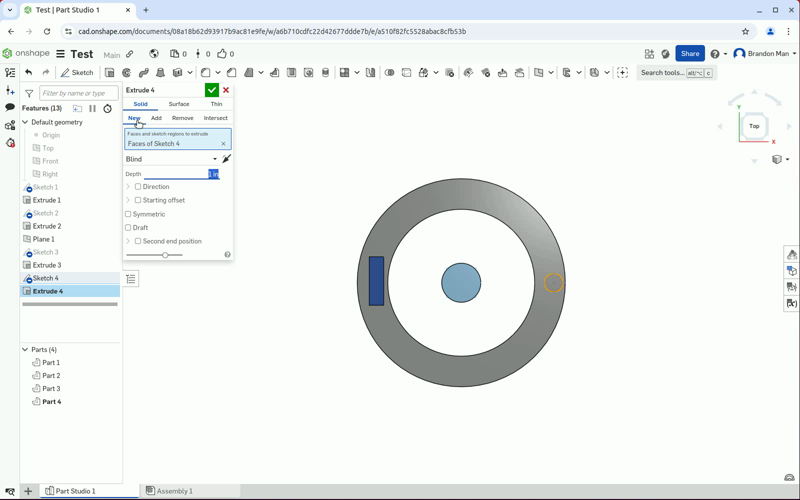
text(8.666)
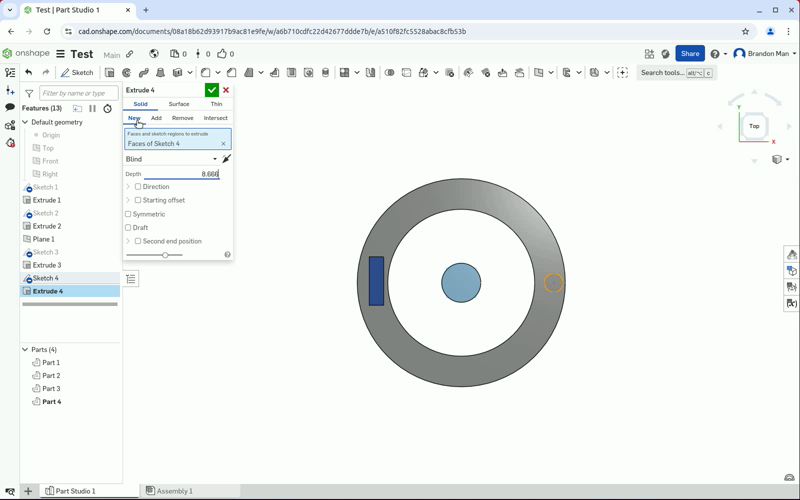
key(enter)
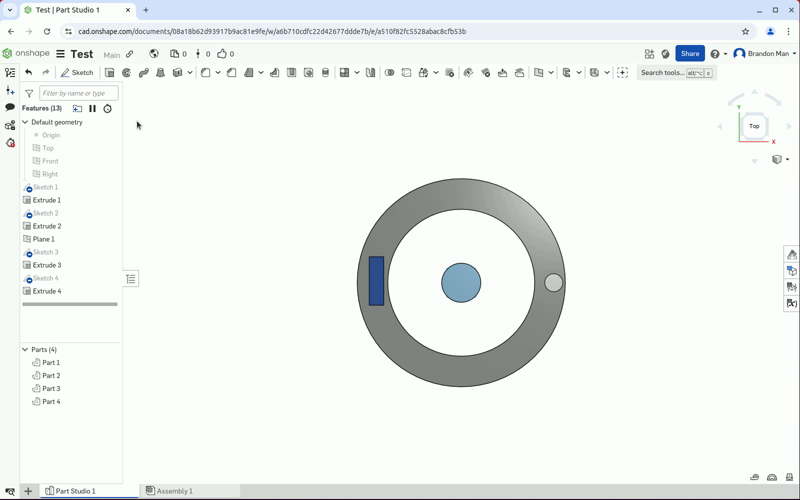
key(shift+h)
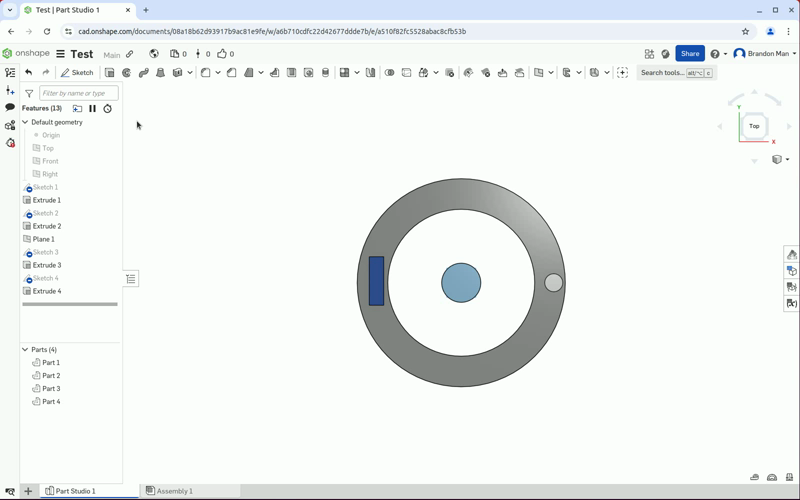
key(shift+h)
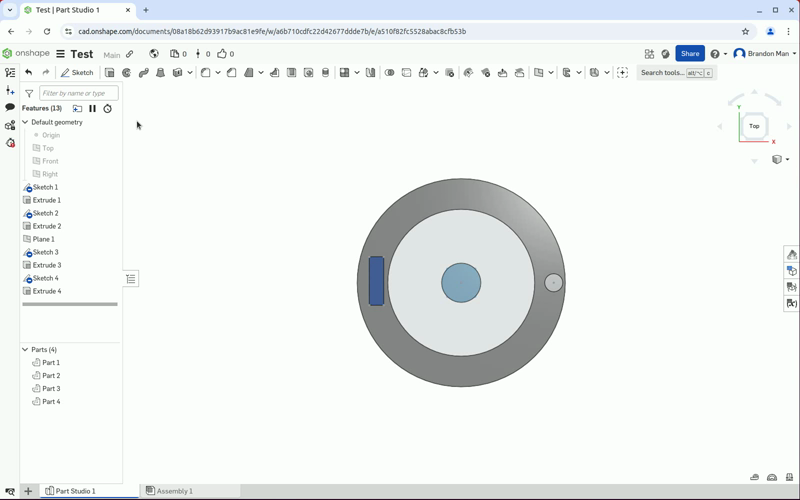
key(shift+7)
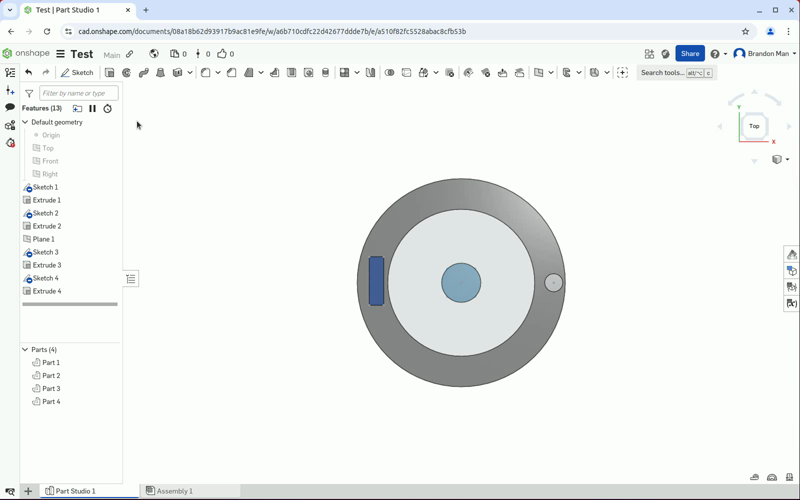
key(up, 3)
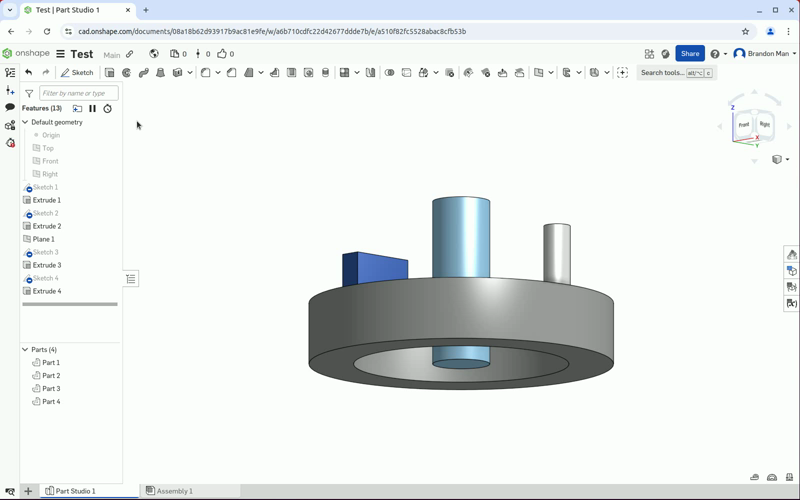
key(left, 3)
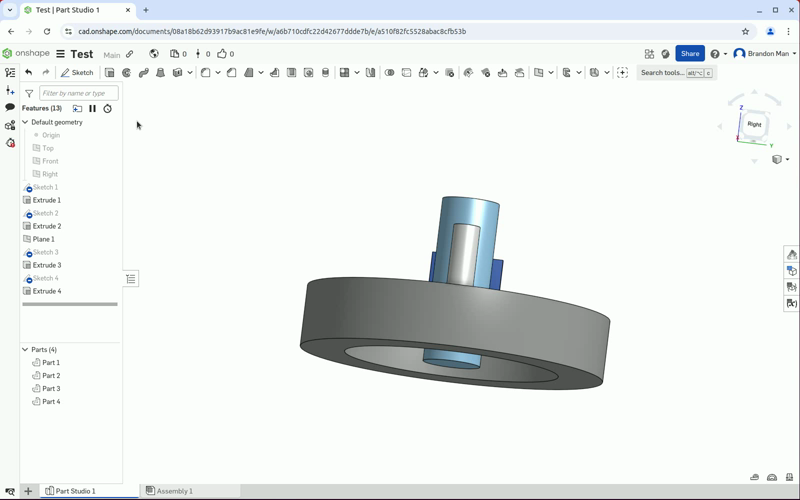
key(right, 3)
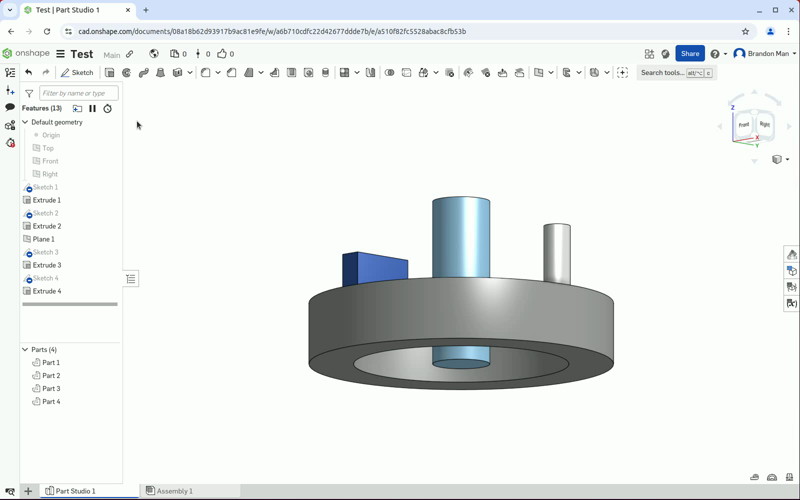
key(down, 3)
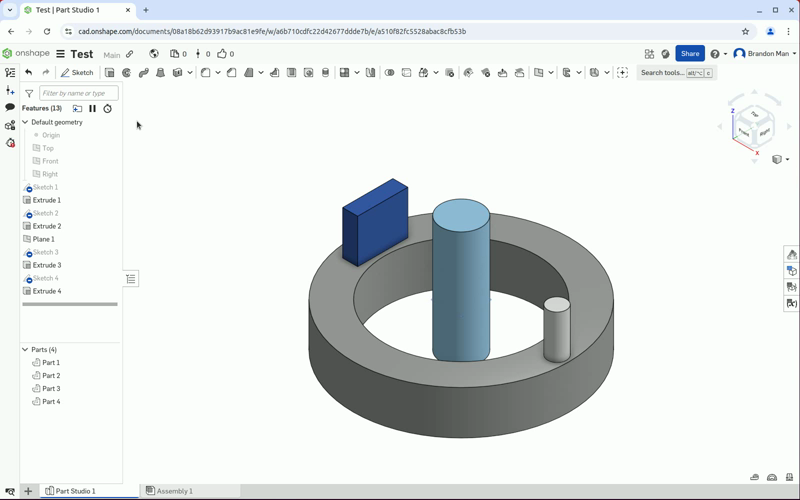
mouse_move(73, 189)
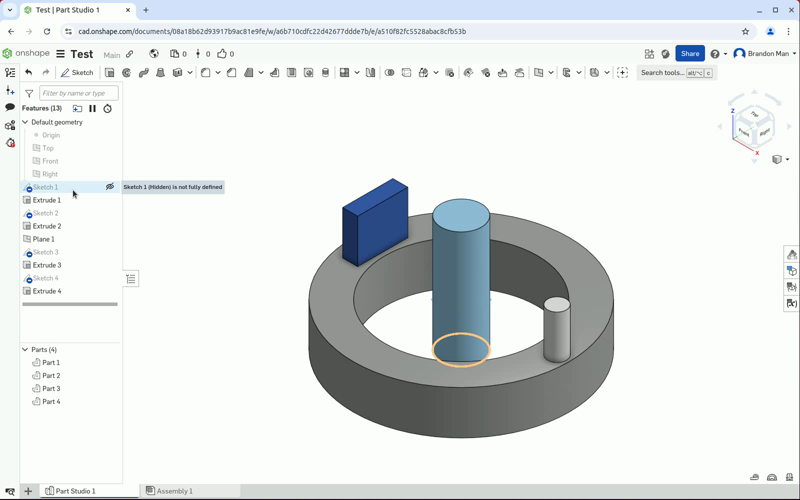
click(73, 189)